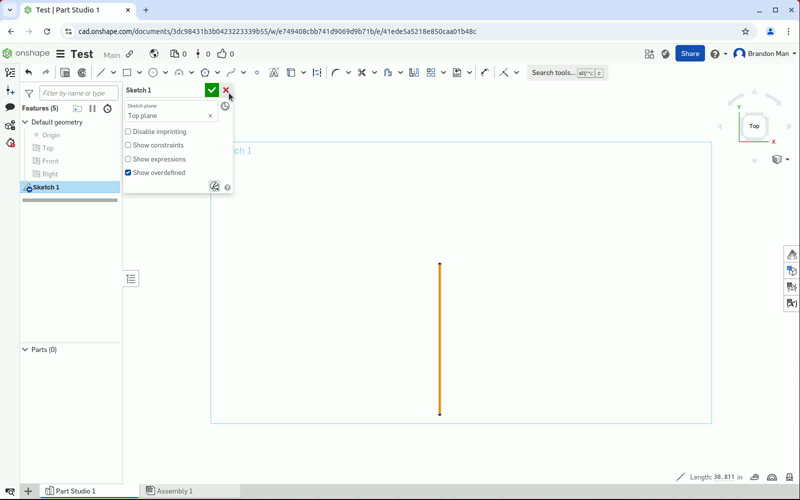
key(shift+h)
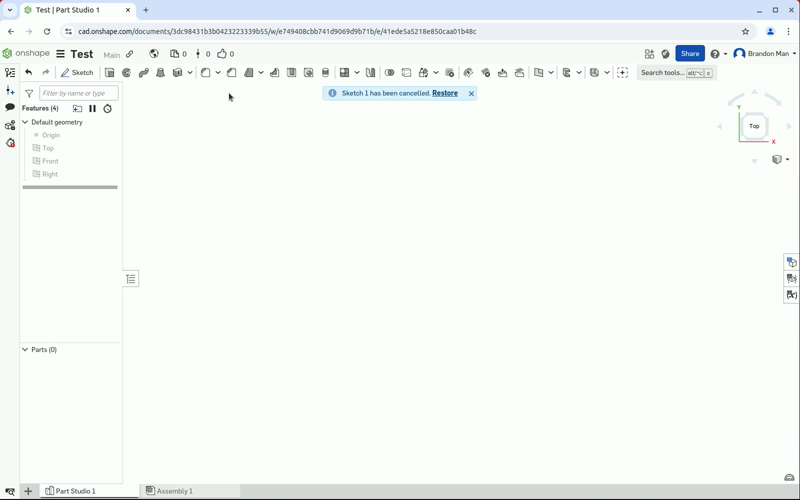
mouse_move(73, 352)
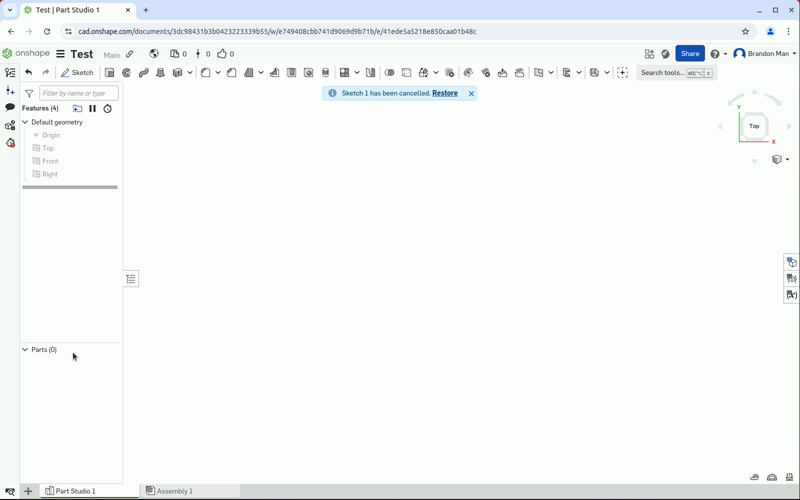
key(y)
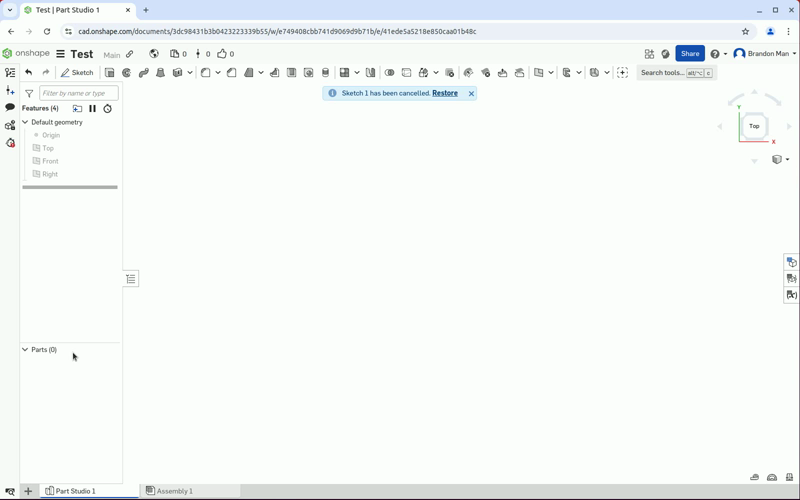
key(shift+p)
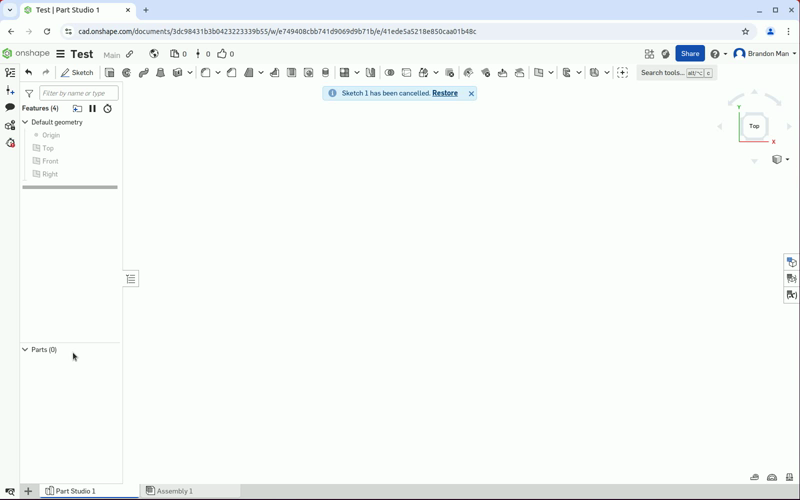
key(space)
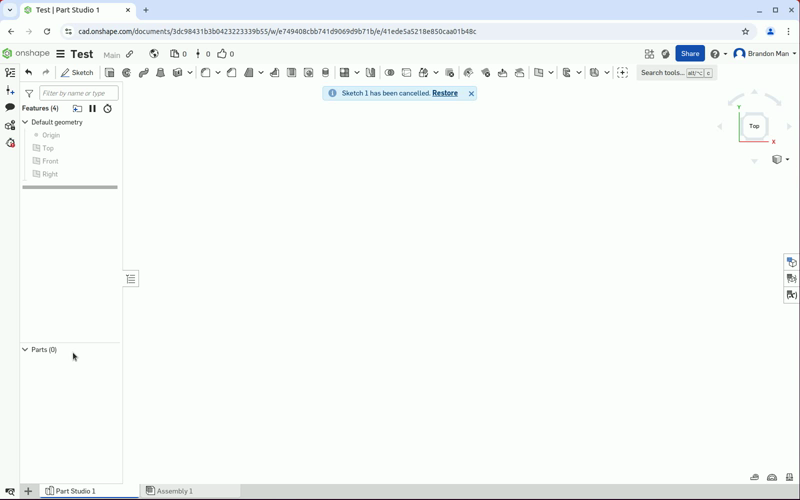
key_down(shift)
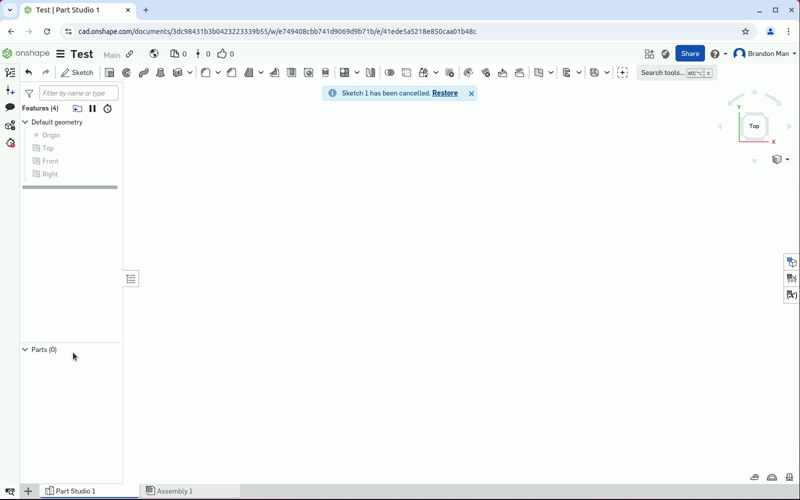
key(up)
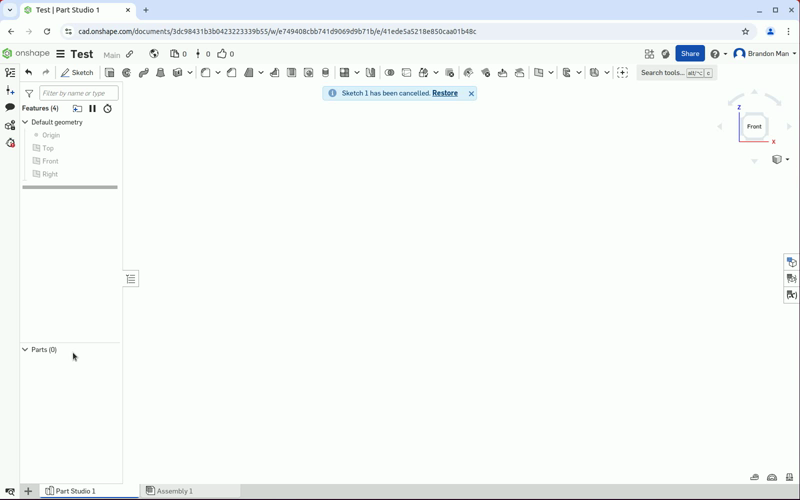
key_up(shift)
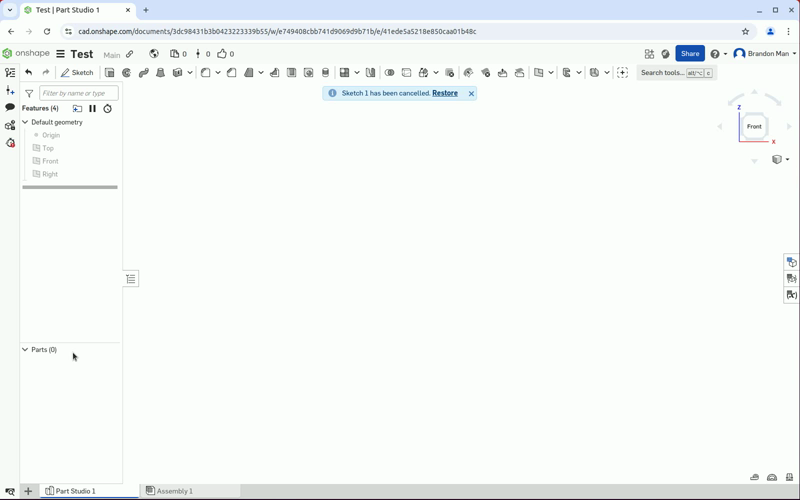
mouse_move(73, 352)
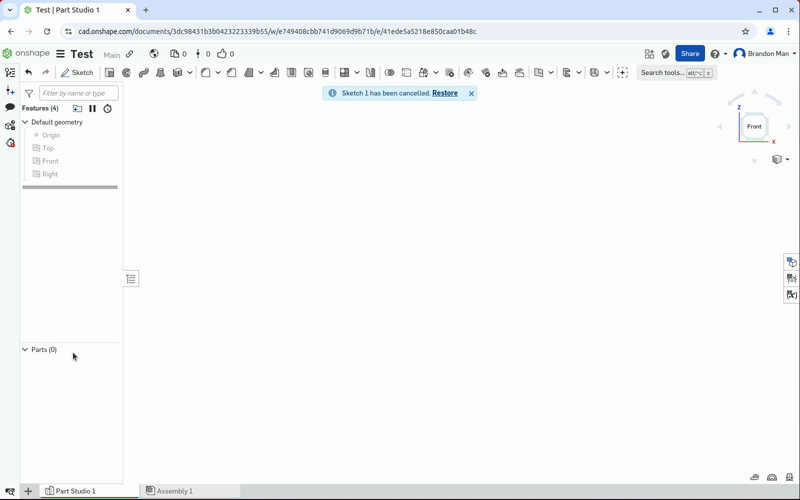
key(shift+y)
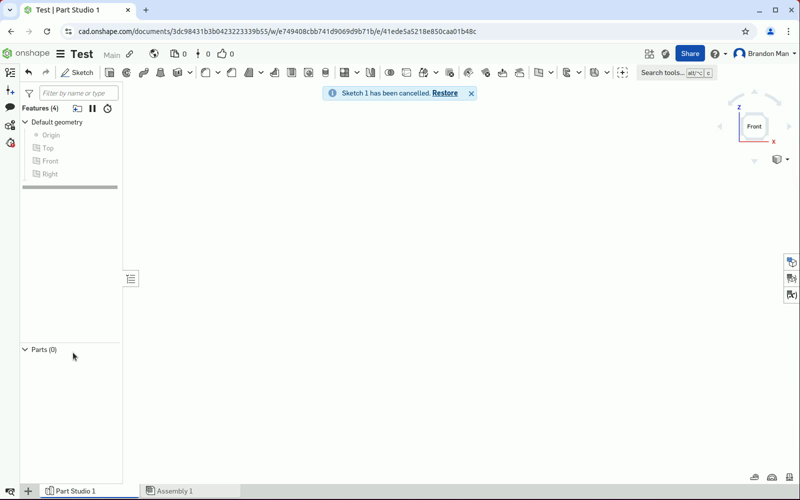
key(shift+s)
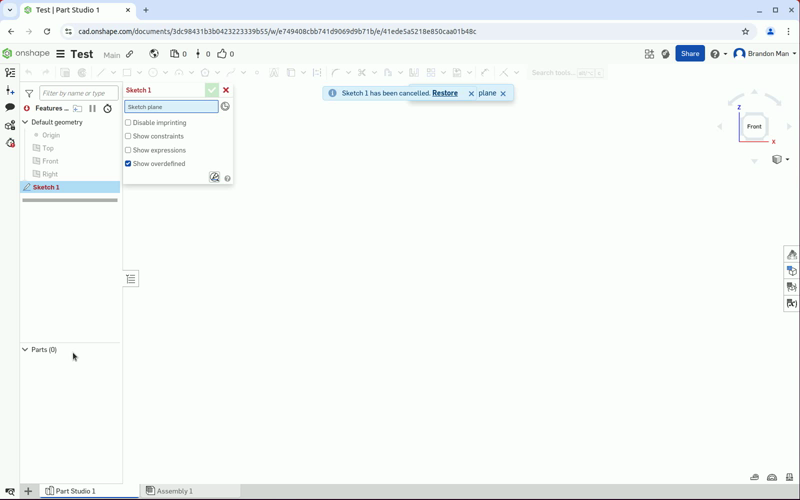
mouse_move(73, 163)
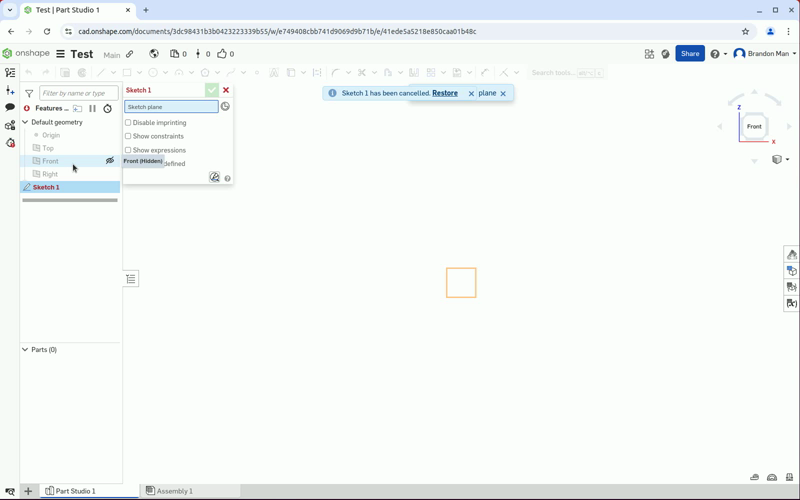
click(73, 163)
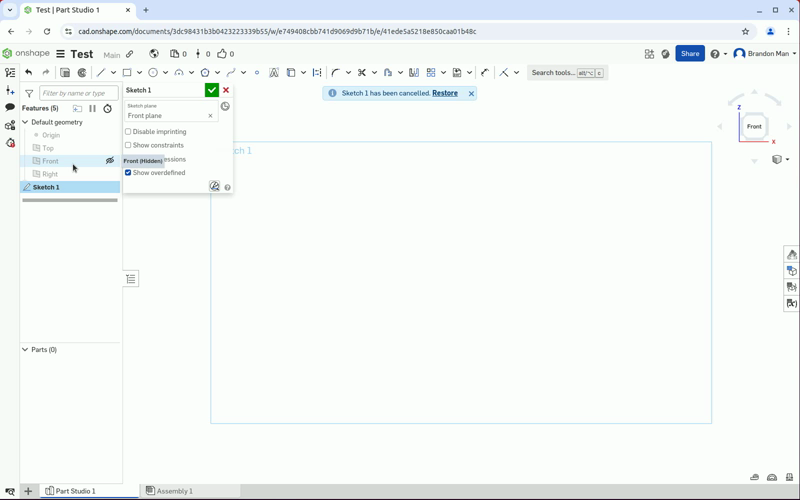
mouse_move(73, 352)
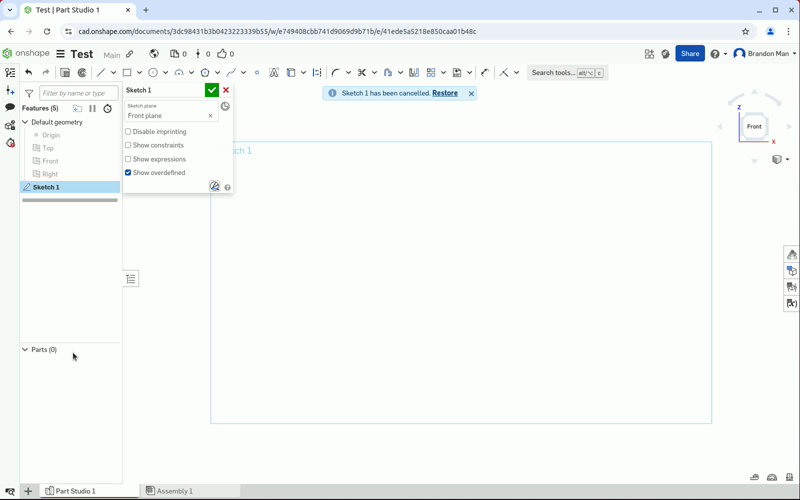
key(y)
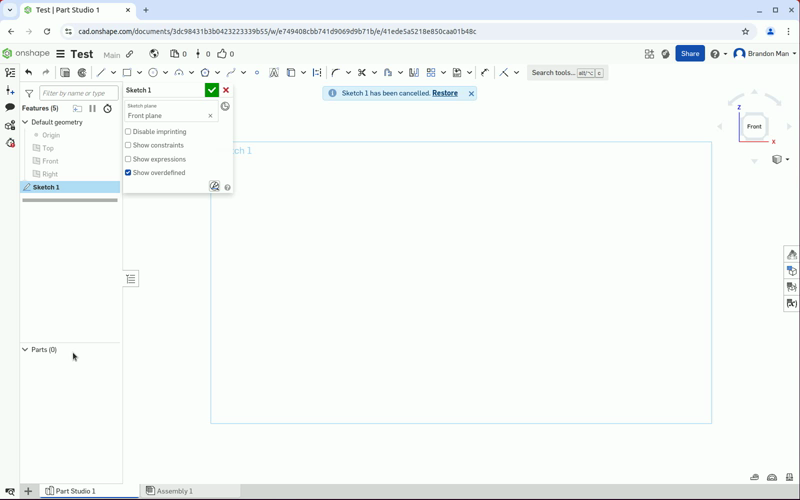
key(l)
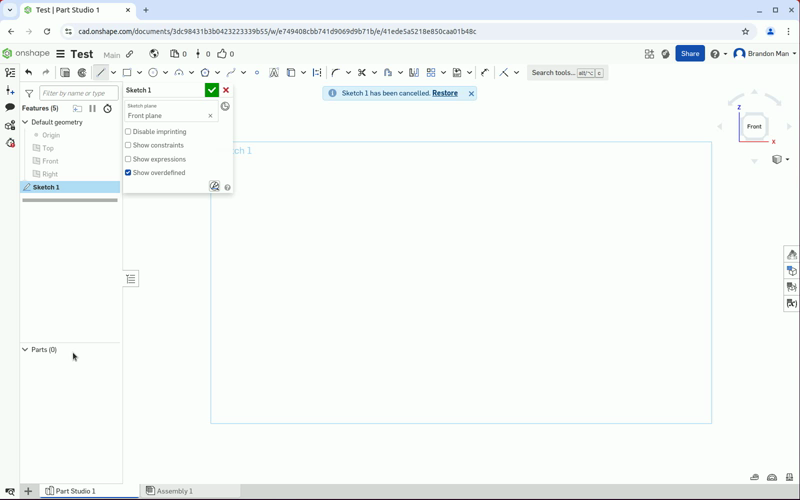
key_down(shift)
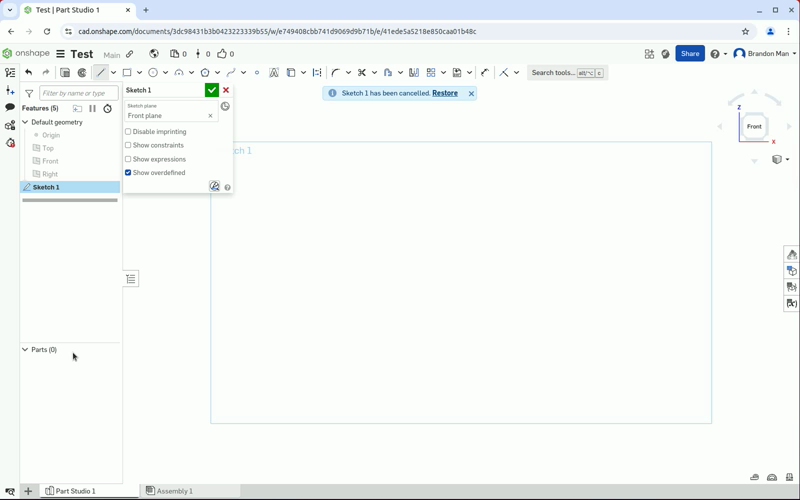
mouse_move(429, 279)
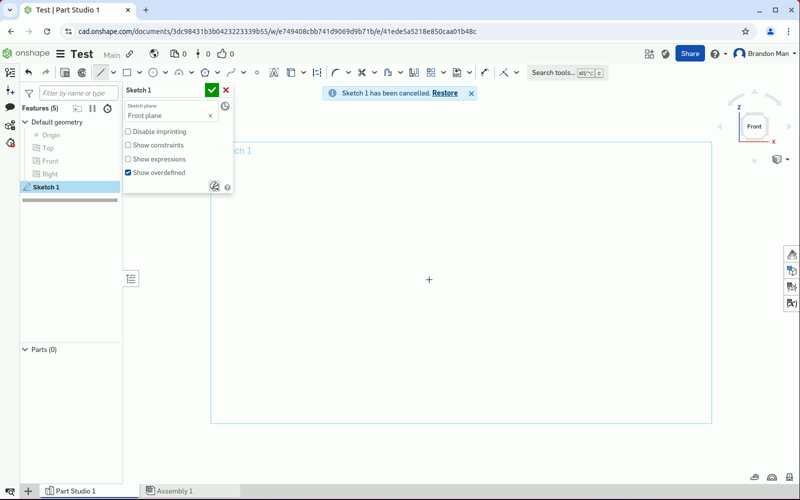
click(429, 279)
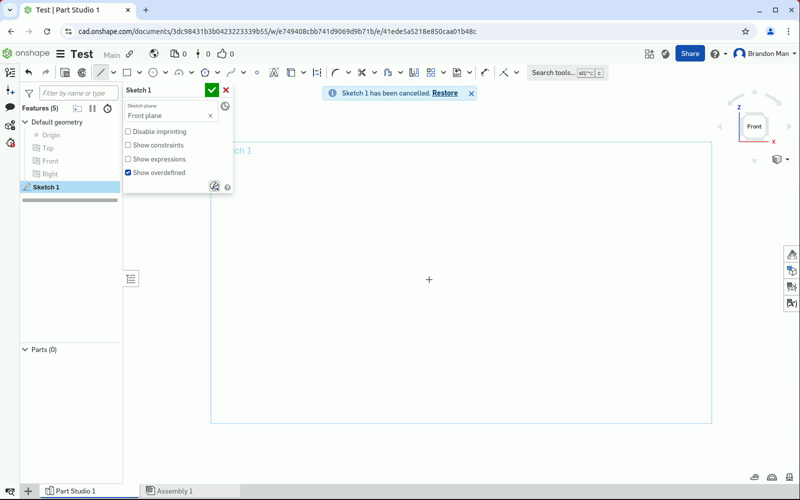
key_up(shift)
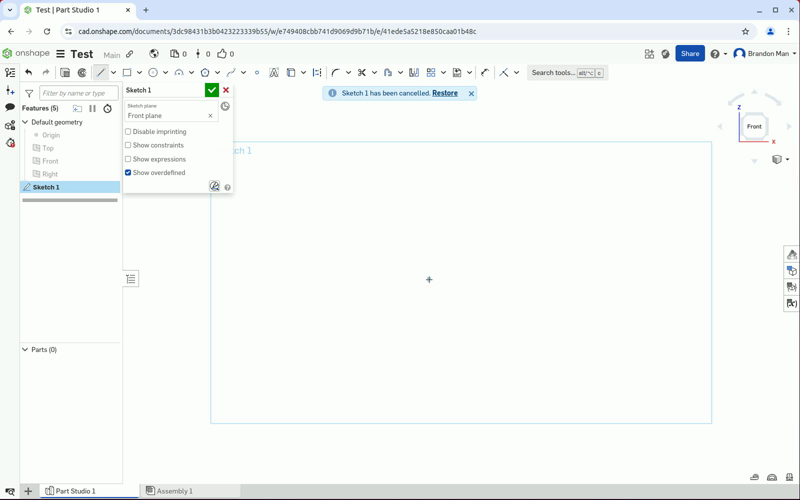
key_down(shift)
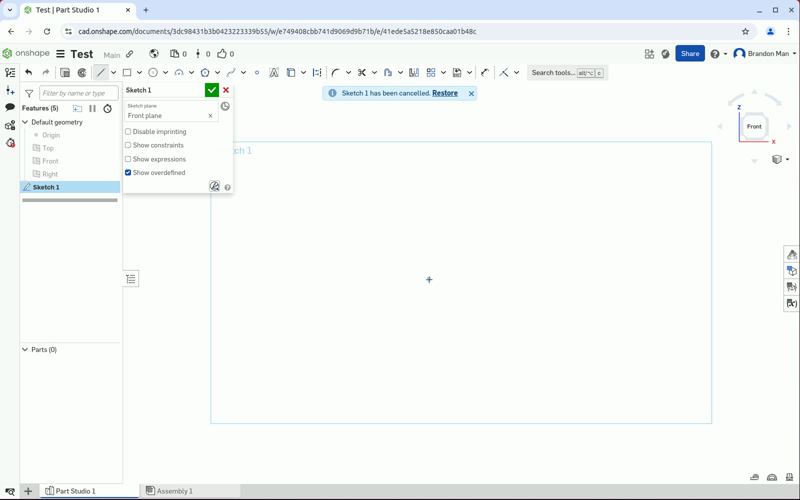
mouse_move(459, 279)
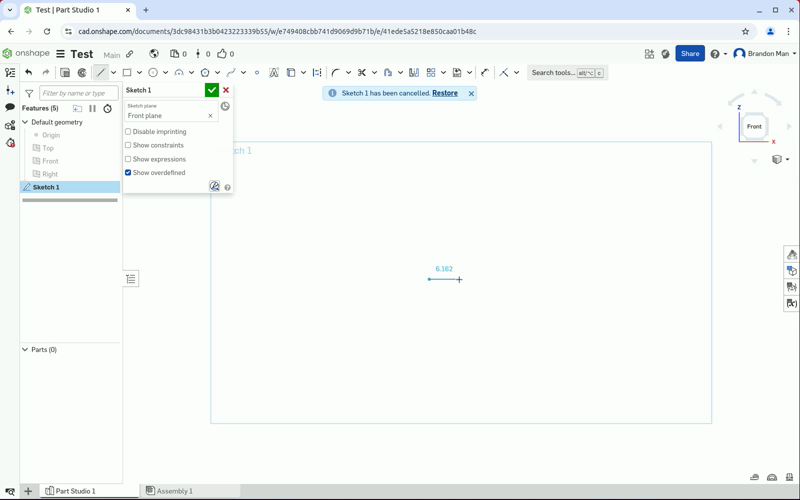
mouse_move(461, 279)
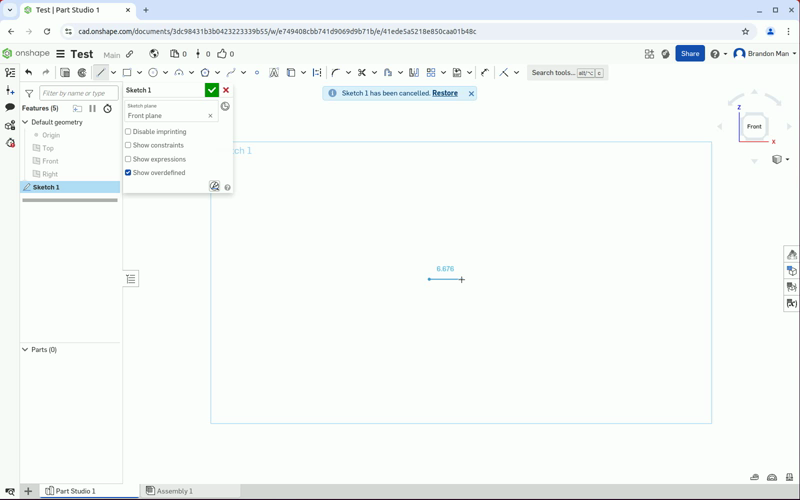
click(461, 279)
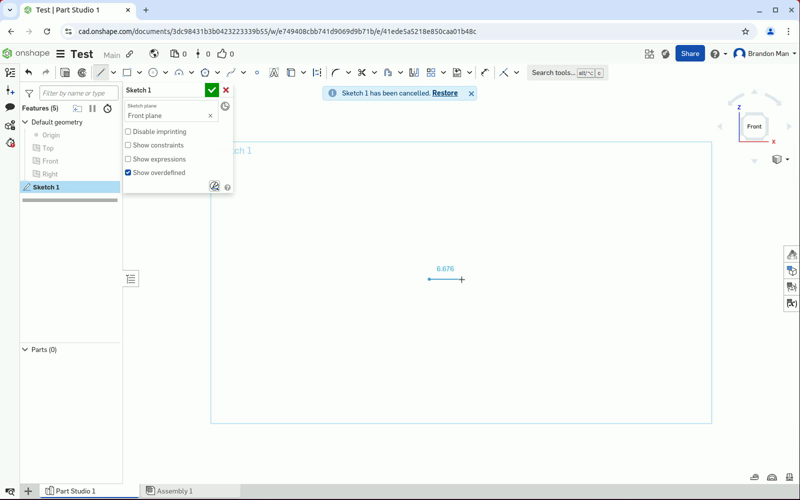
key_up(shift)
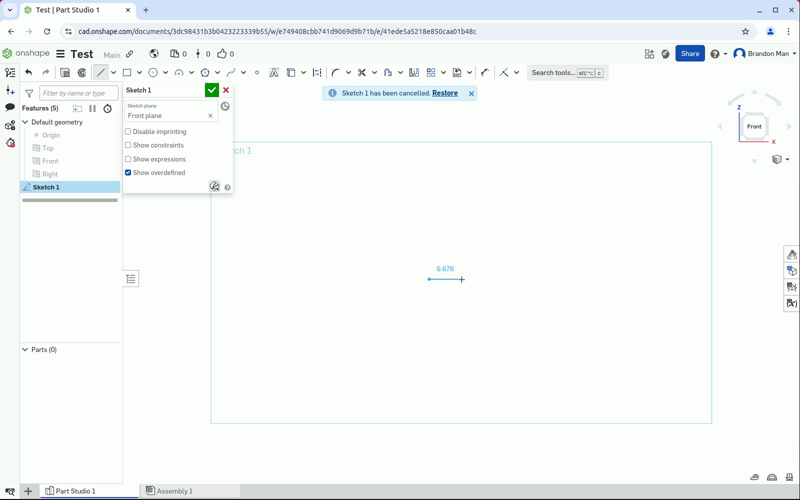
key_down(shift)
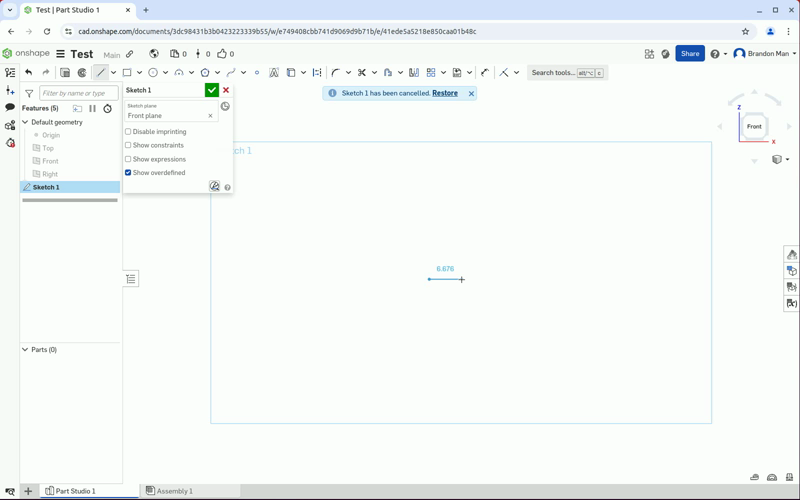
mouse_move(491, 279)
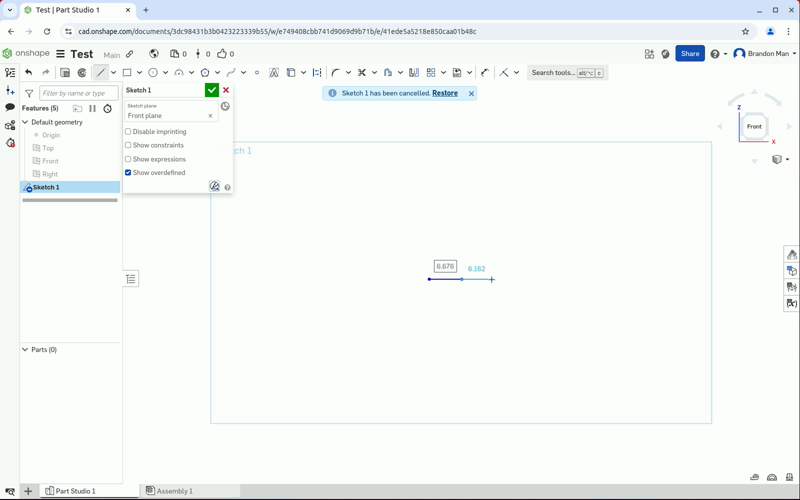
mouse_move(461, 263)
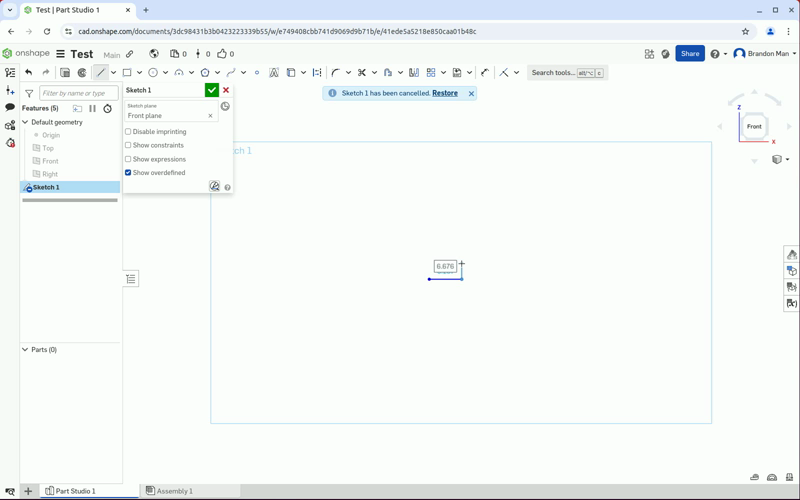
click(461, 263)
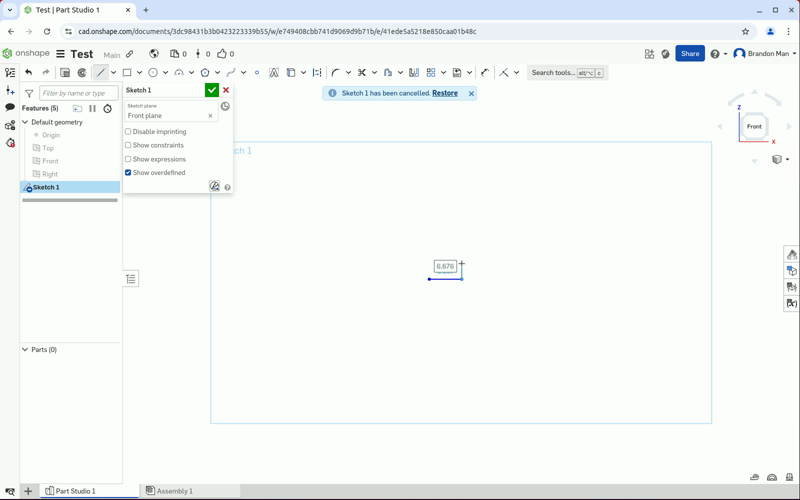
key_up(shift)
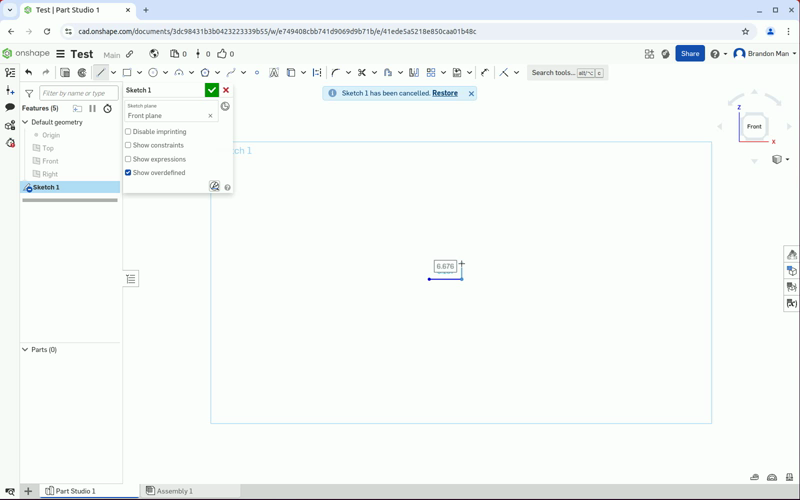
key_down(shift)
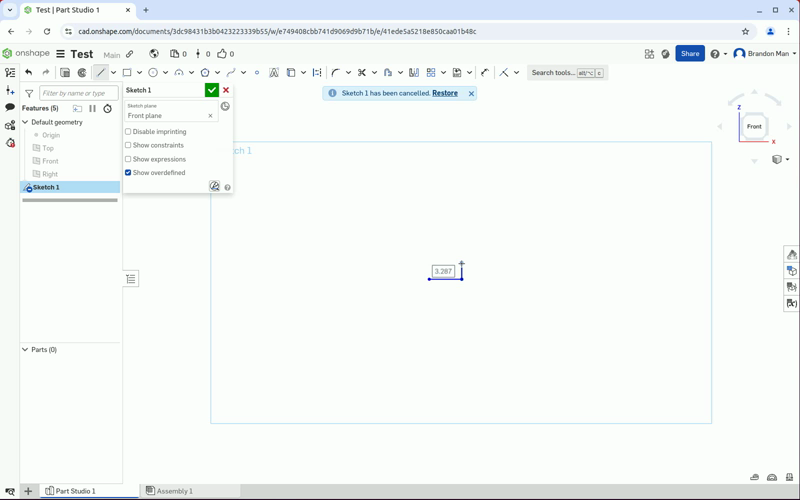
mouse_move(491, 263)
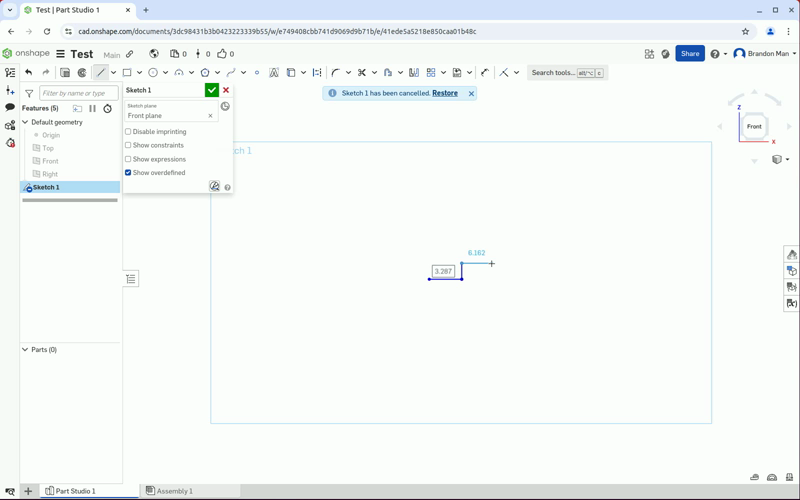
mouse_move(429, 263)
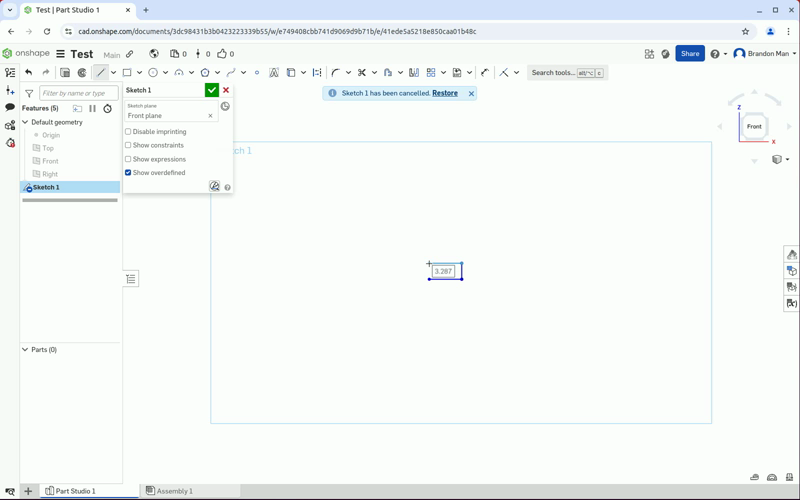
click(429, 263)
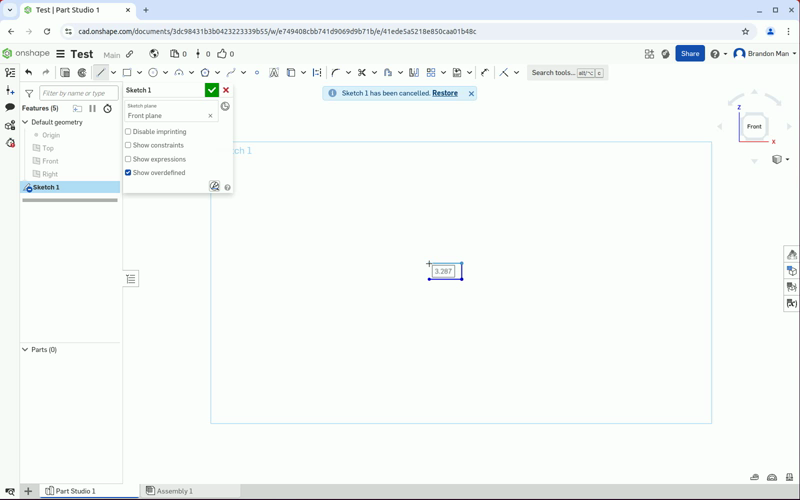
key_up(shift)
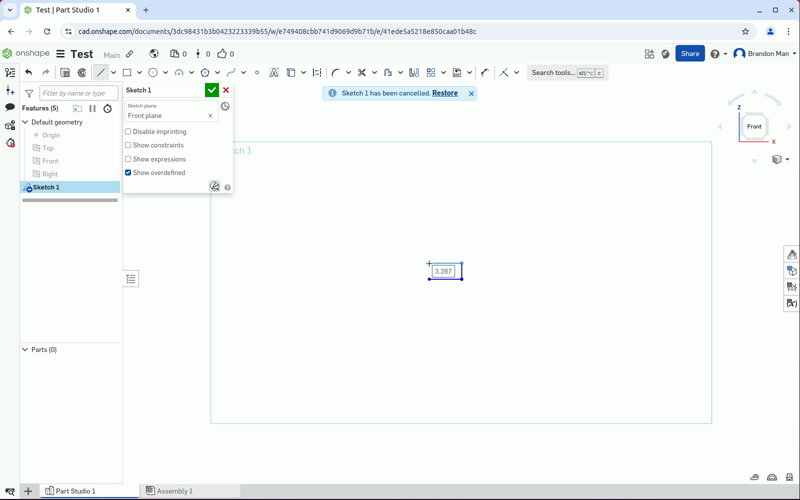
mouse_move(459, 263)
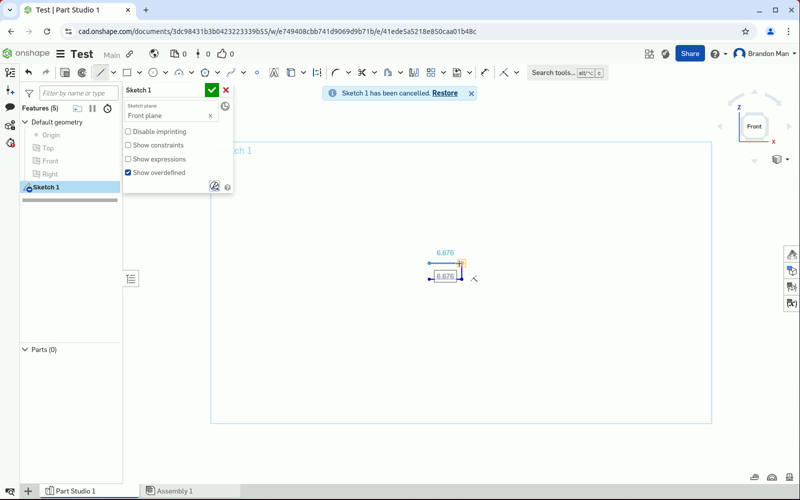
key_down(shift)
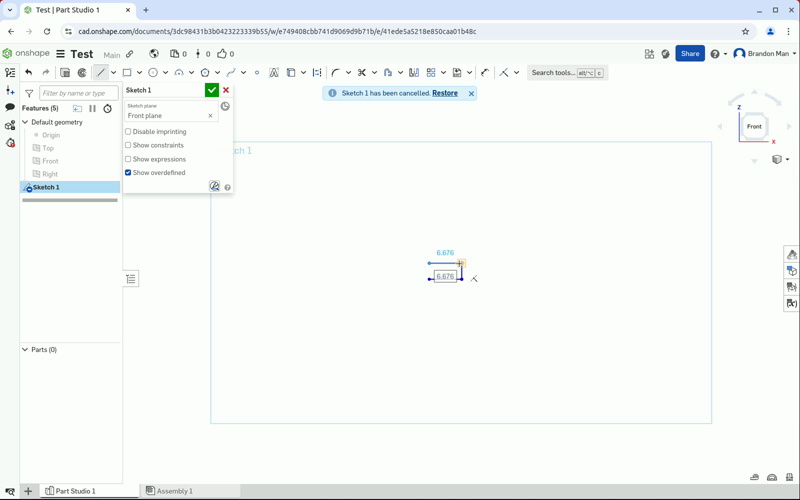
mouse_move(429, 279)
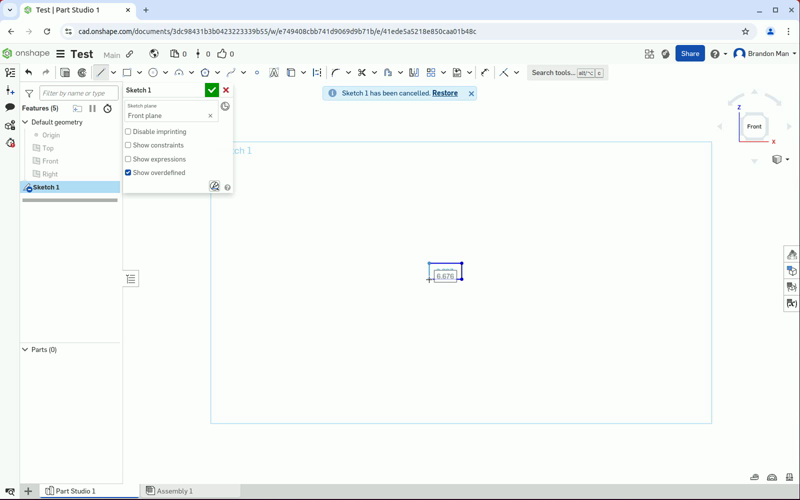
key_up(shift)
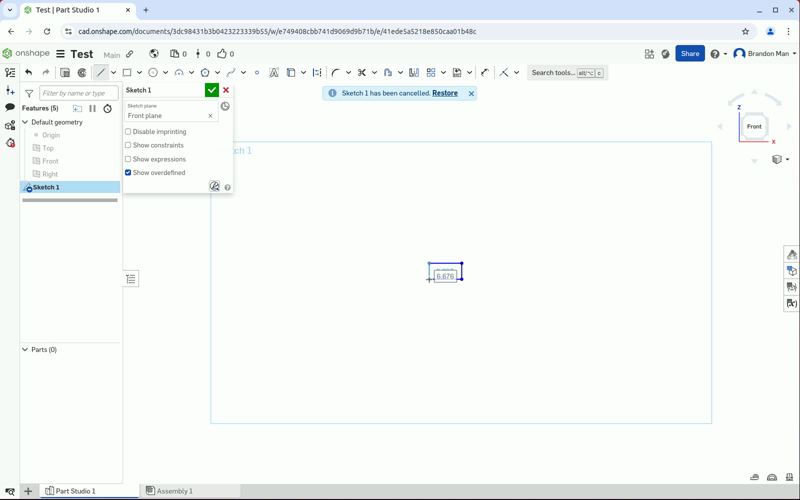
click(429, 279)
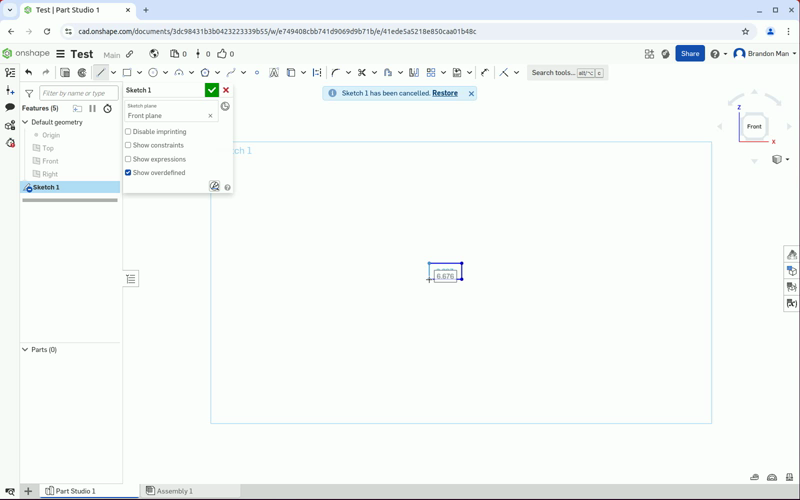
key(esc)
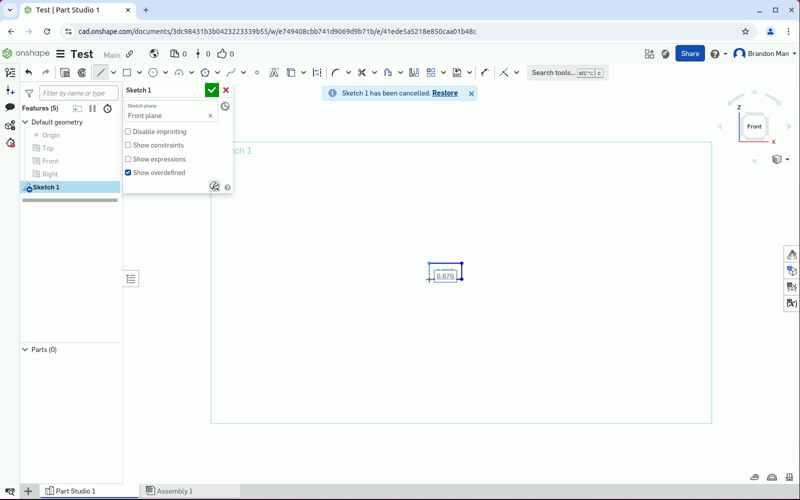
mouse_move(455, 270)
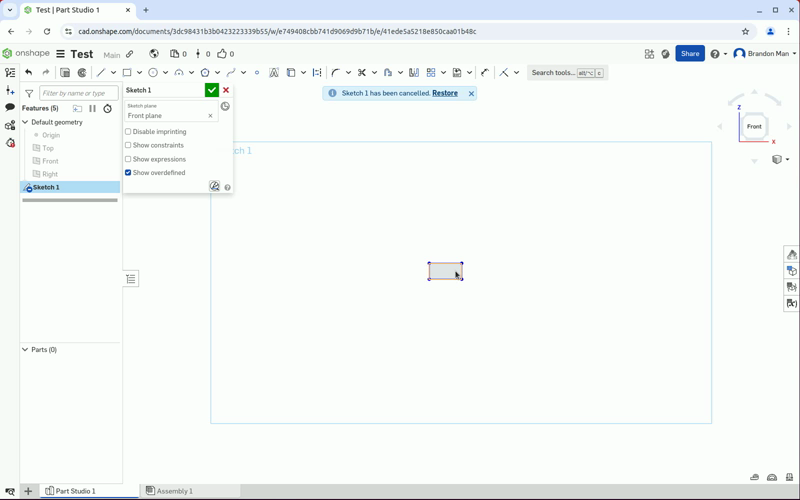
scroll(6)
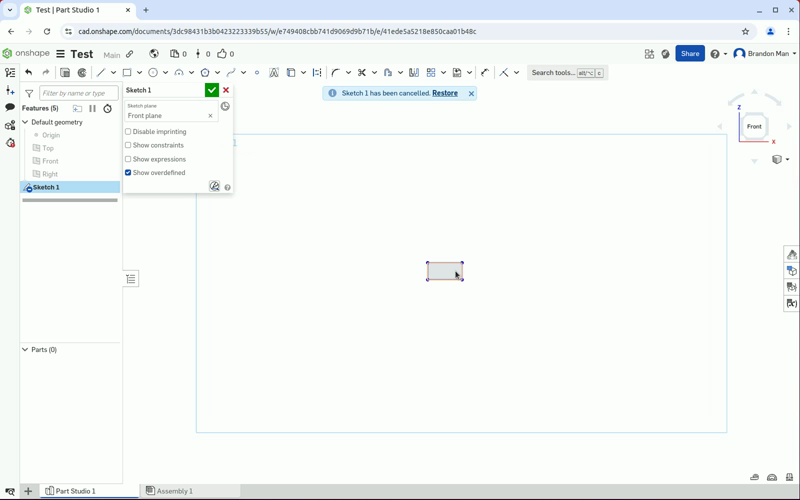
scroll(6)
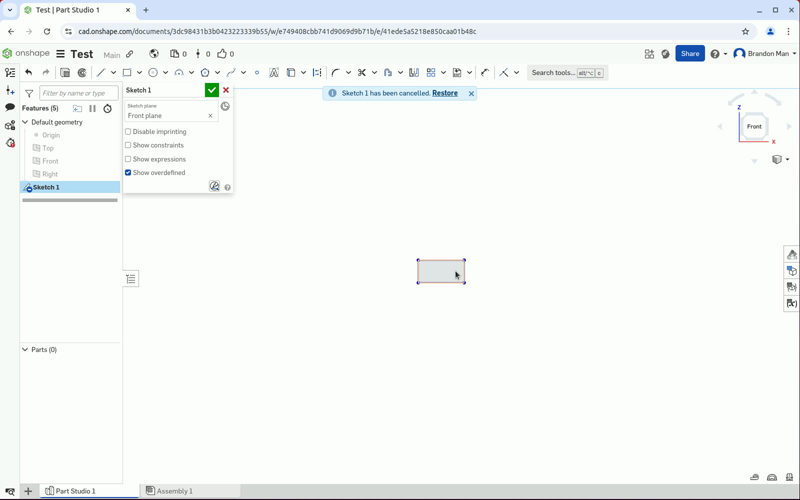
scroll(6)
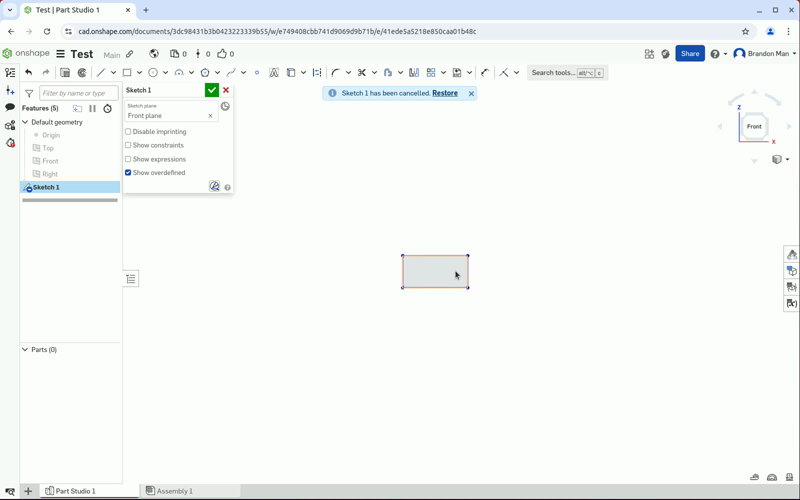
scroll(6)
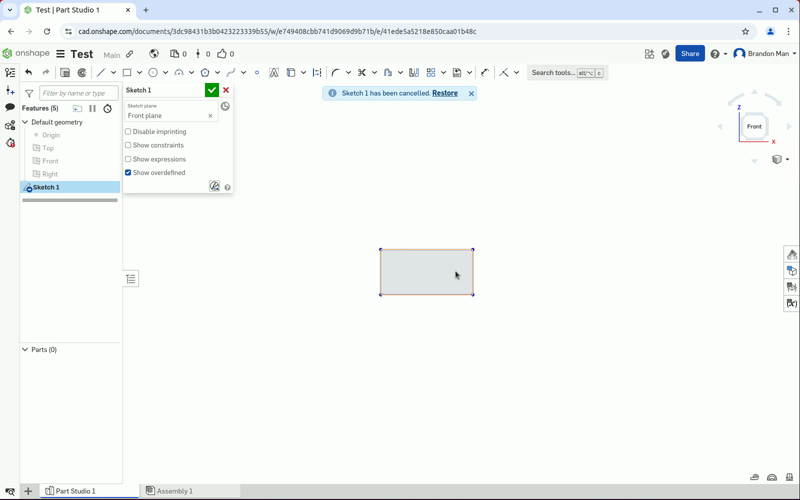
scroll(6)
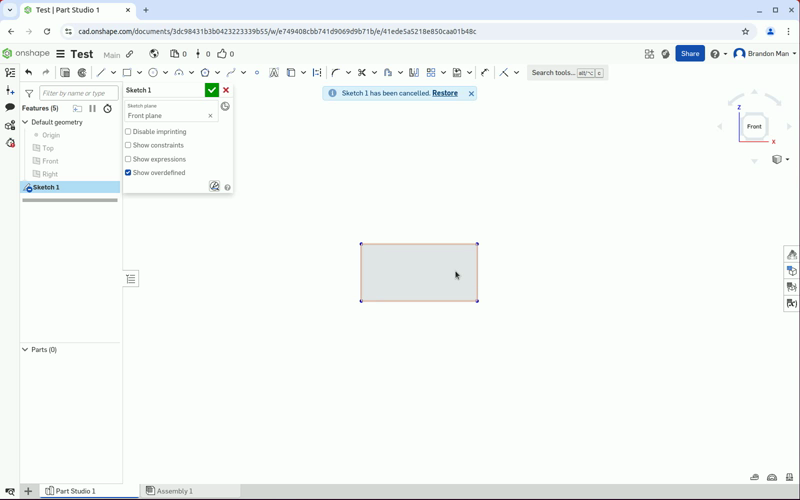
scroll(6)
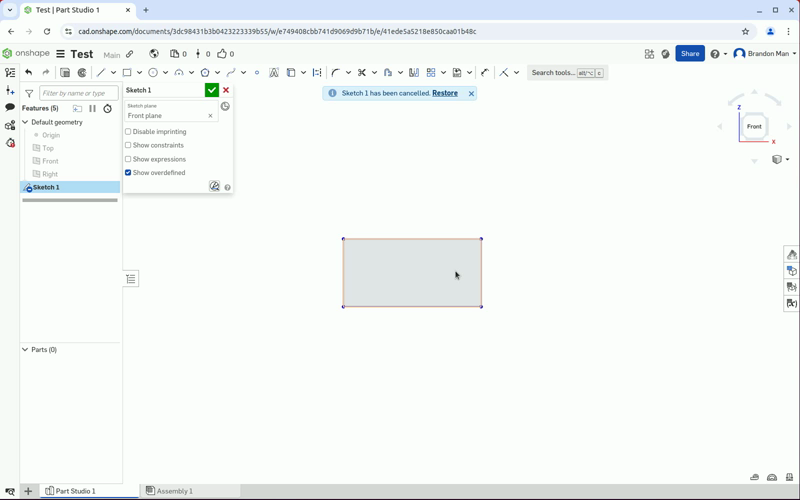
scroll(6)
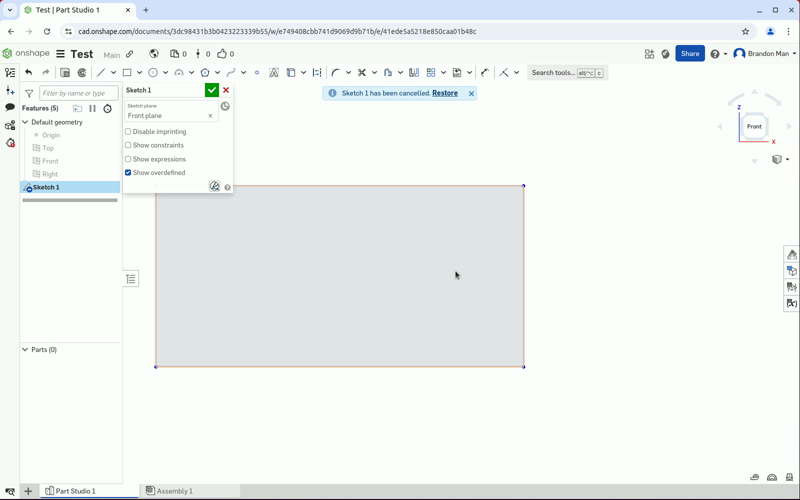
click(455, 270)
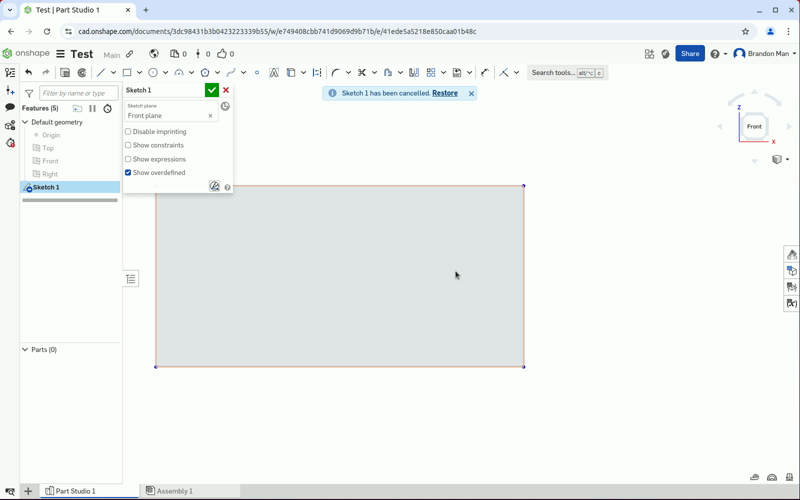
scroll(-6)
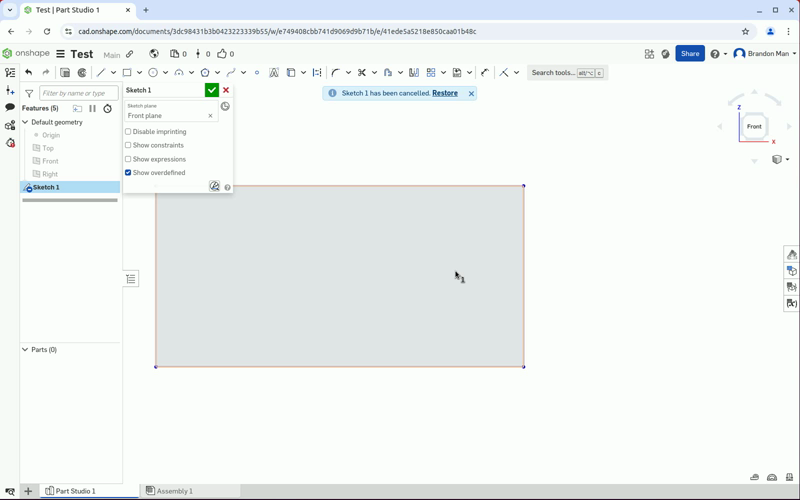
scroll(-6)
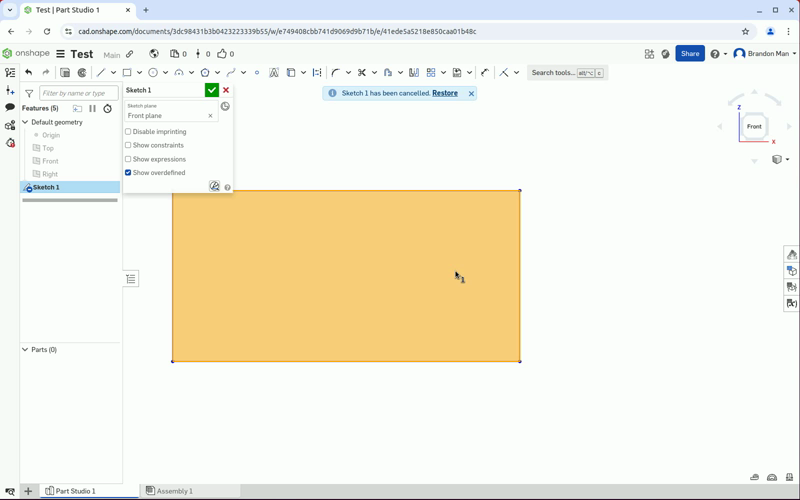
scroll(-6)
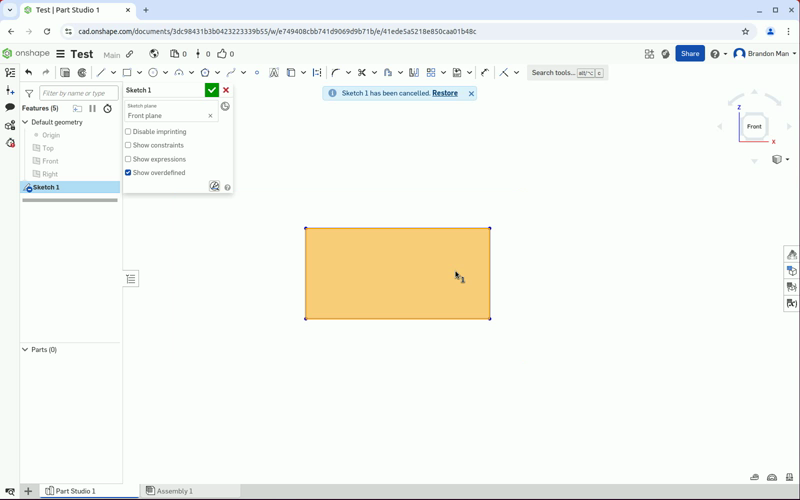
scroll(-6)
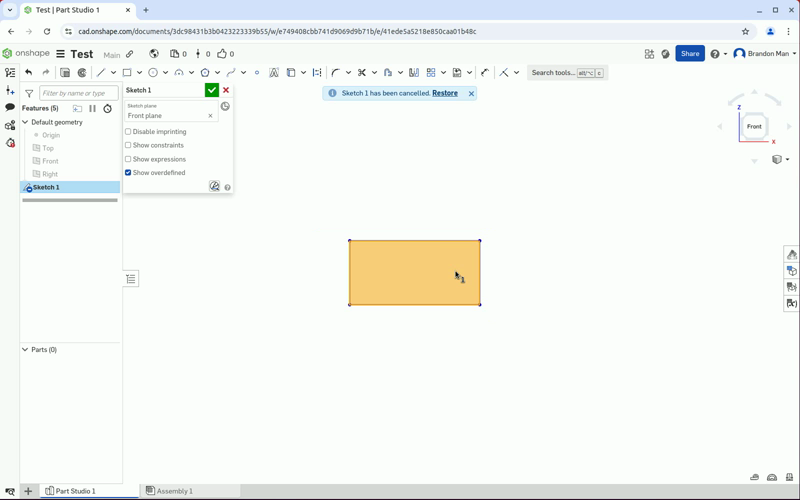
scroll(-6)
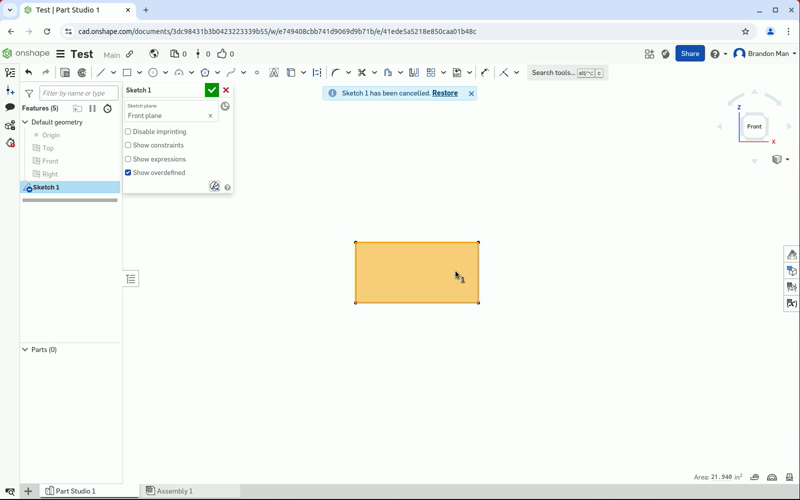
scroll(-6)
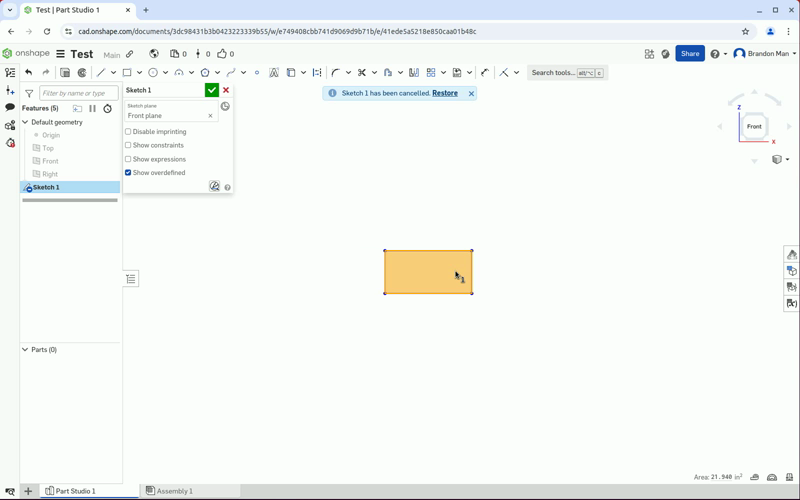
scroll(-6)
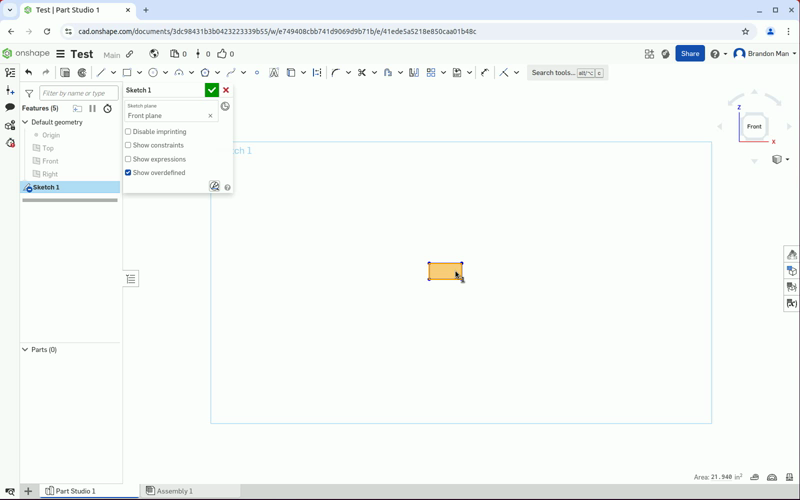
mouse_move(73, 352)
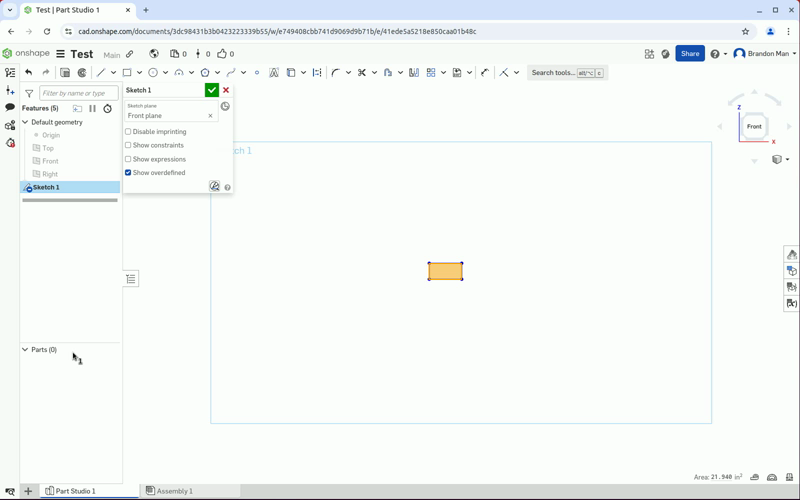
key(shift+y)
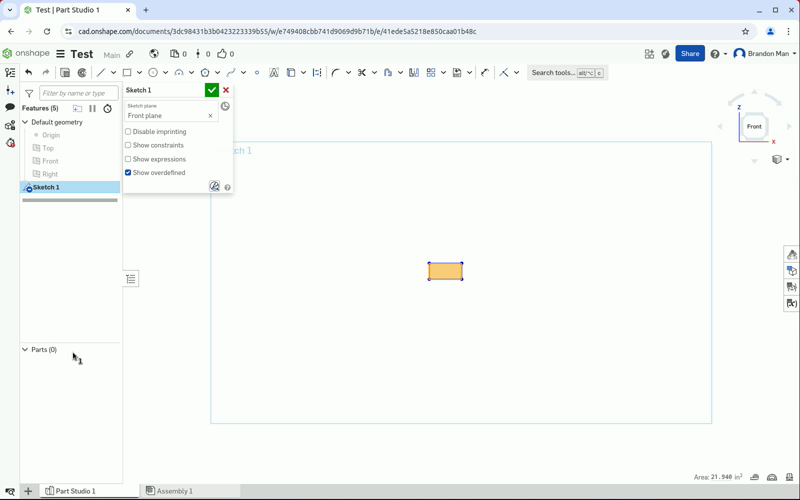
key(shift+e)
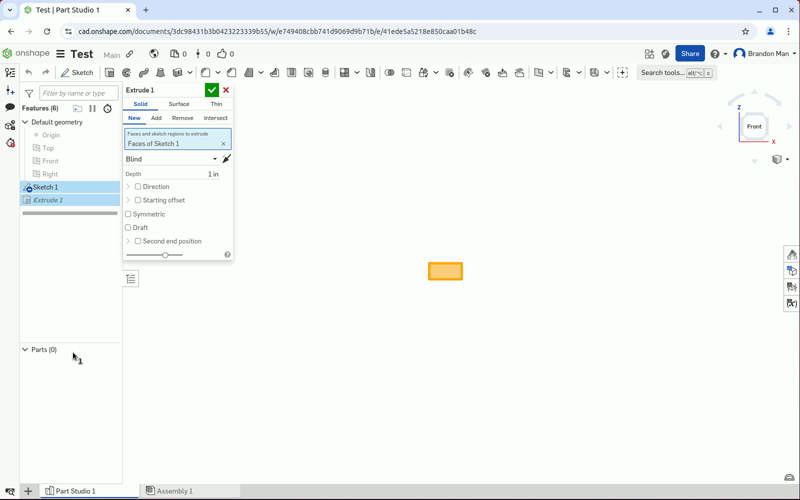
mouse_move(143, 106)
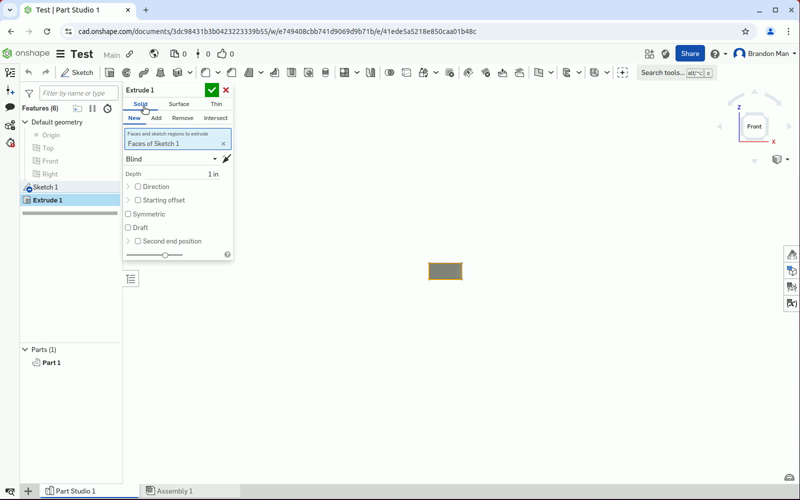
click(143, 106)
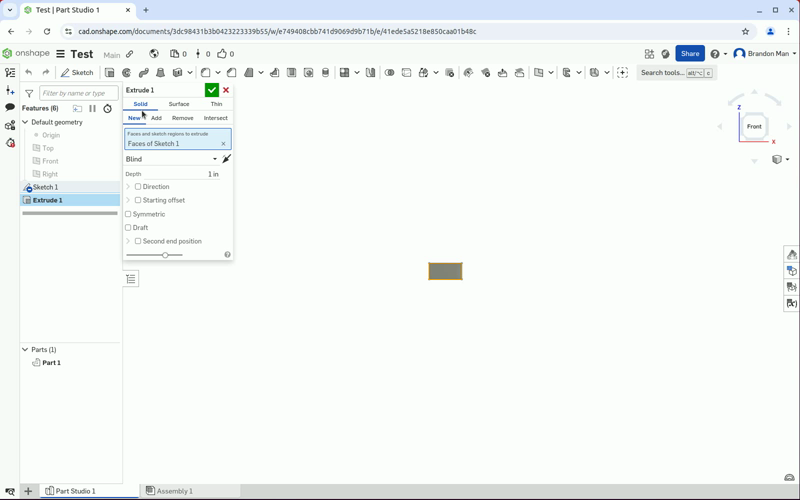
mouse_move(137, 120)
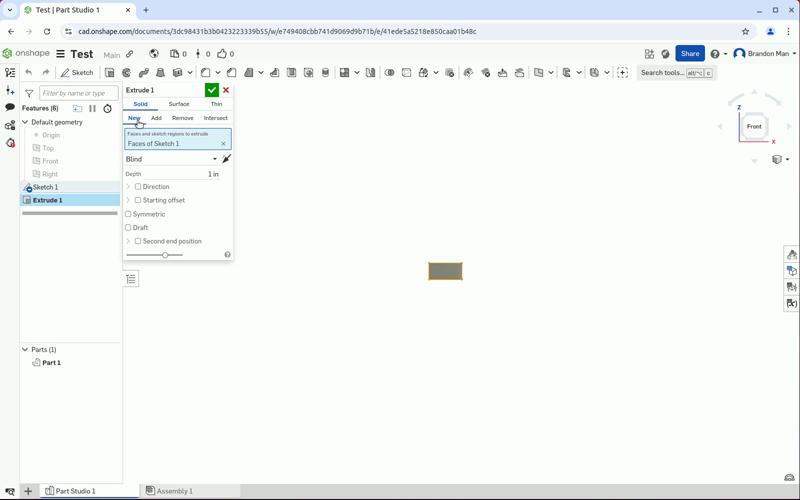
click(137, 120)
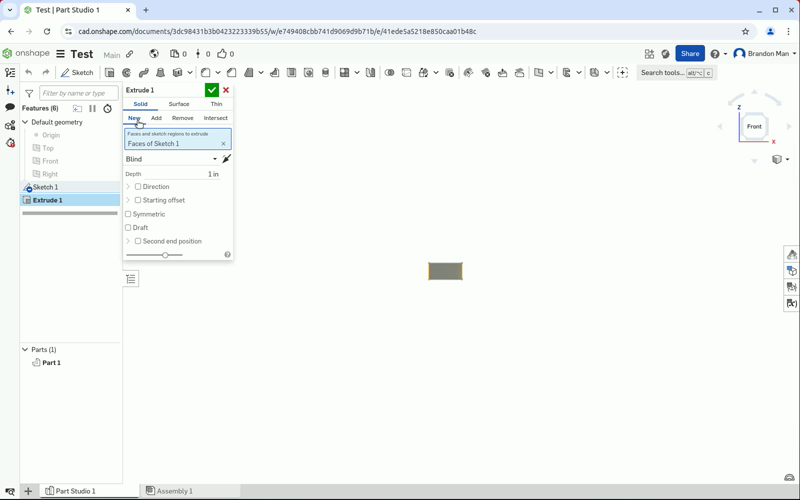
key(tab, 4)
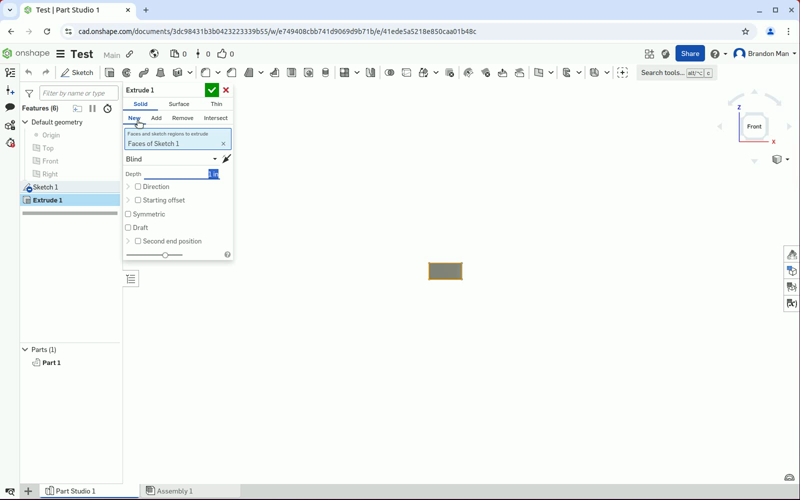
text(6.74)
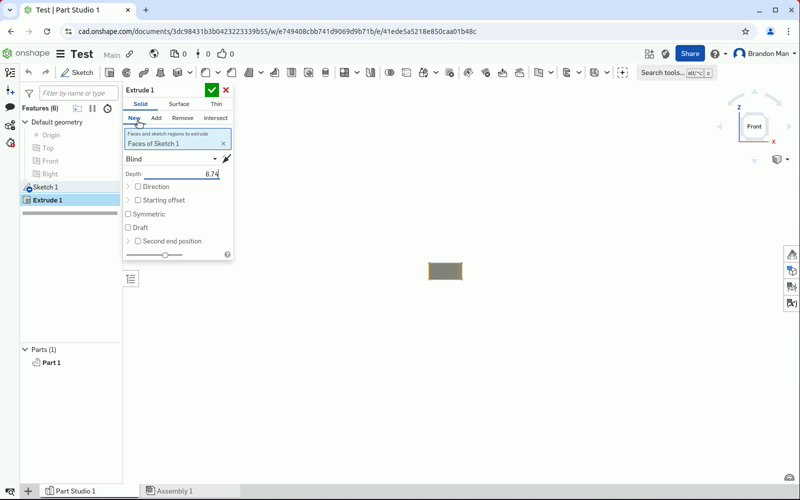
key(tab, 3)
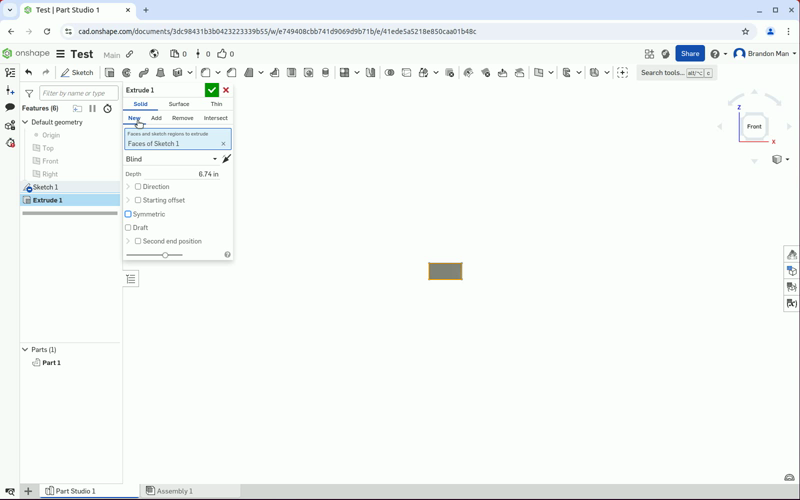
key(space)
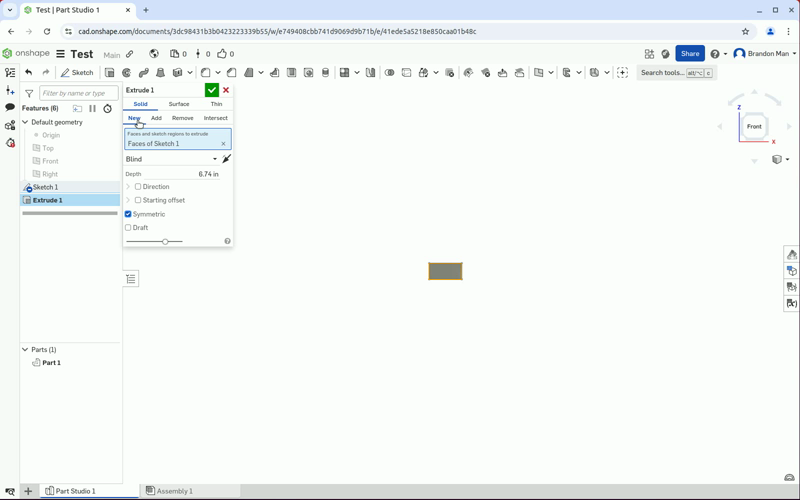
key(enter)
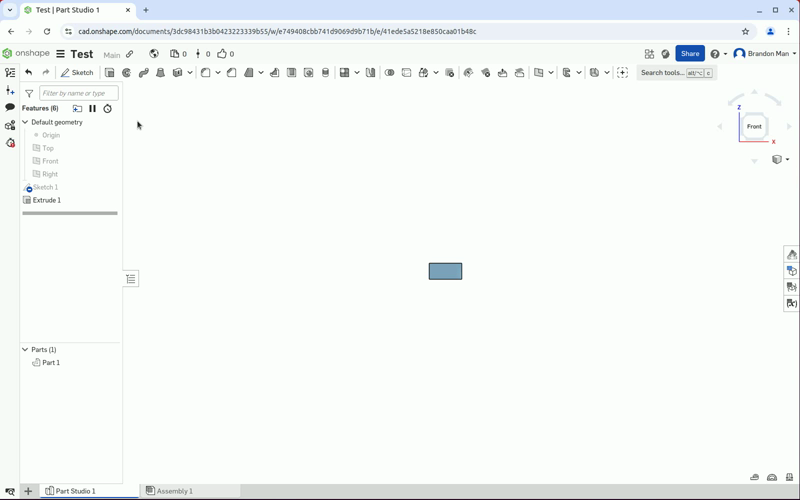
key(shift+h)
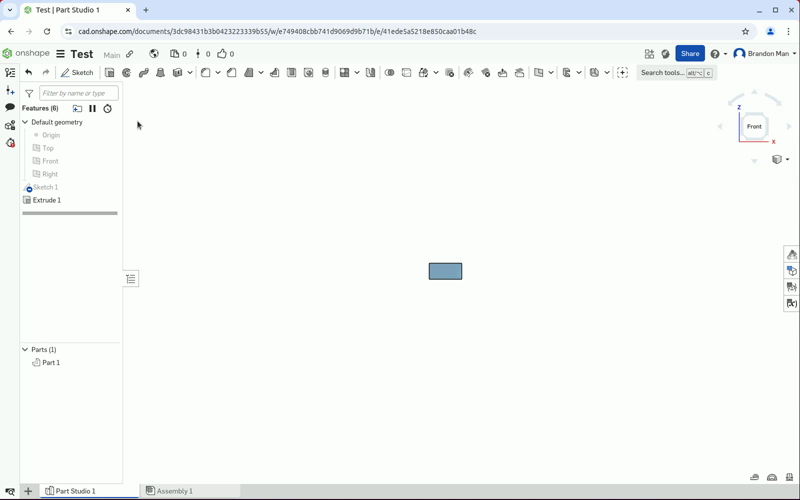
key(shift+h)
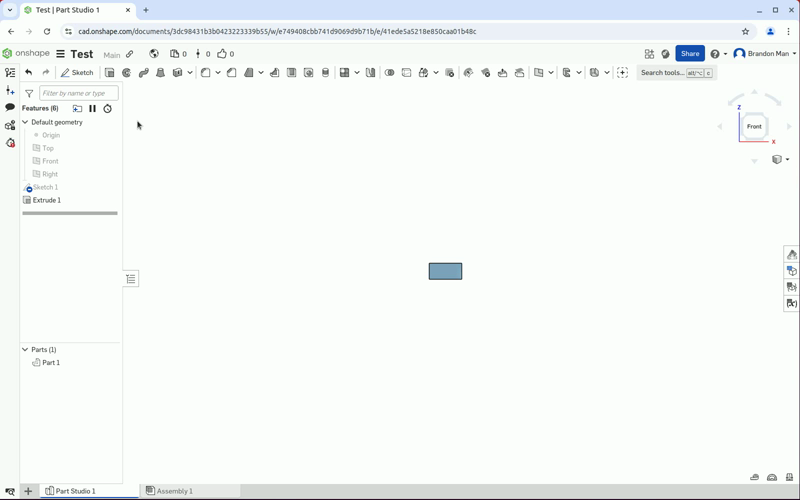
mouse_move(73, 189)
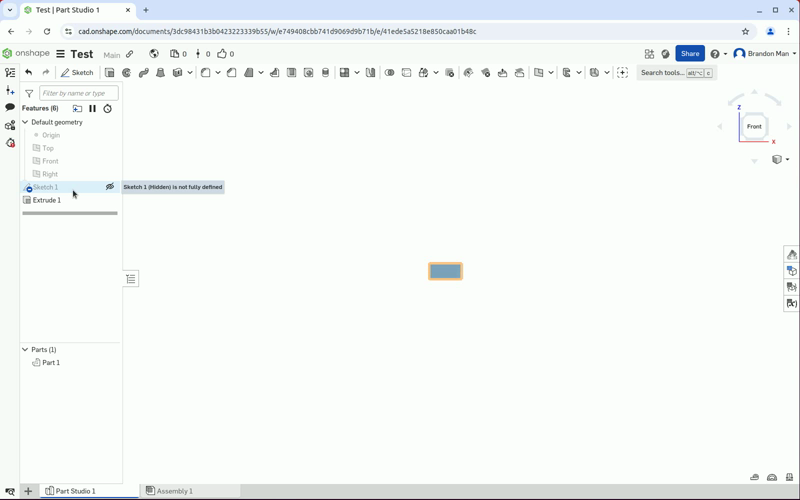
click(73, 189)
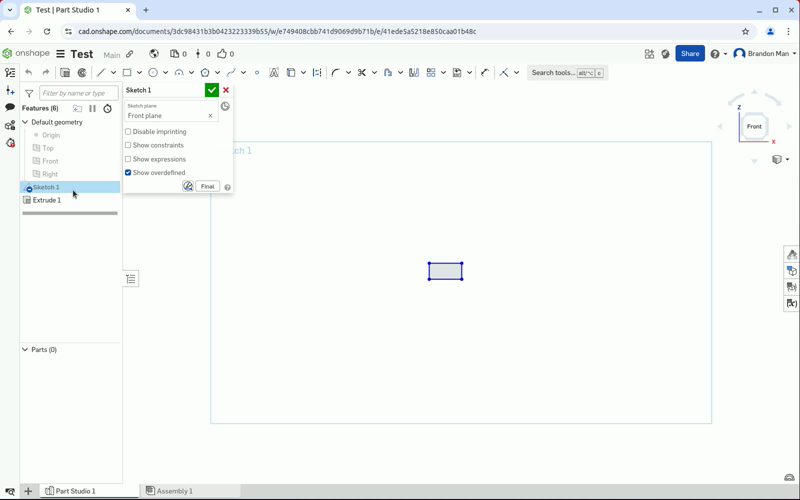
mouse_move(229, 92)
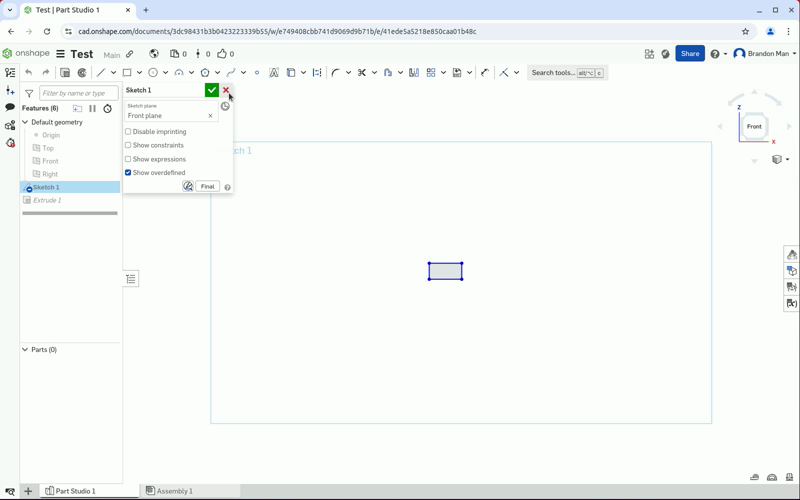
click(229, 92)
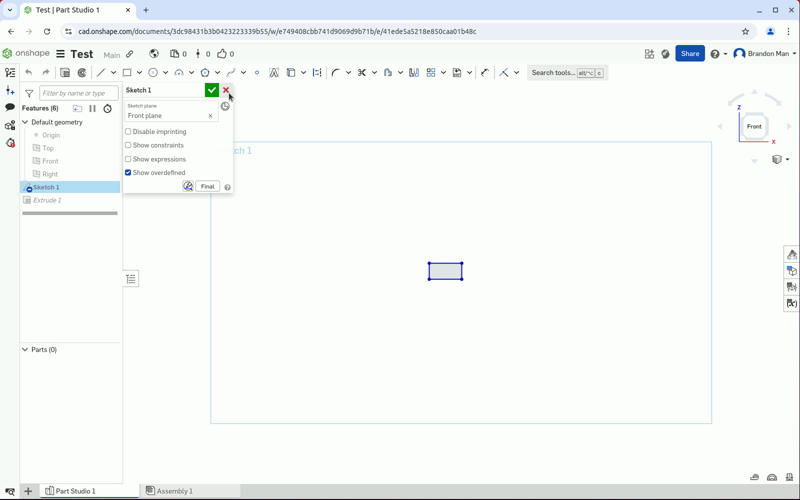
key(shift+s)
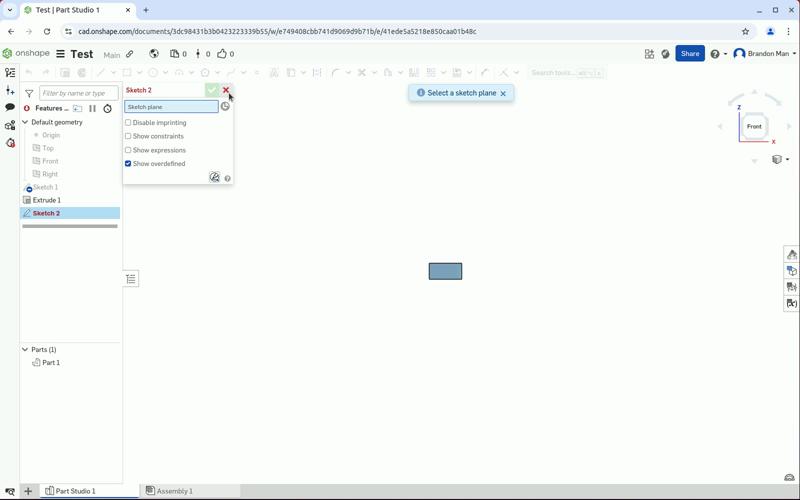
mouse_move(73, 163)
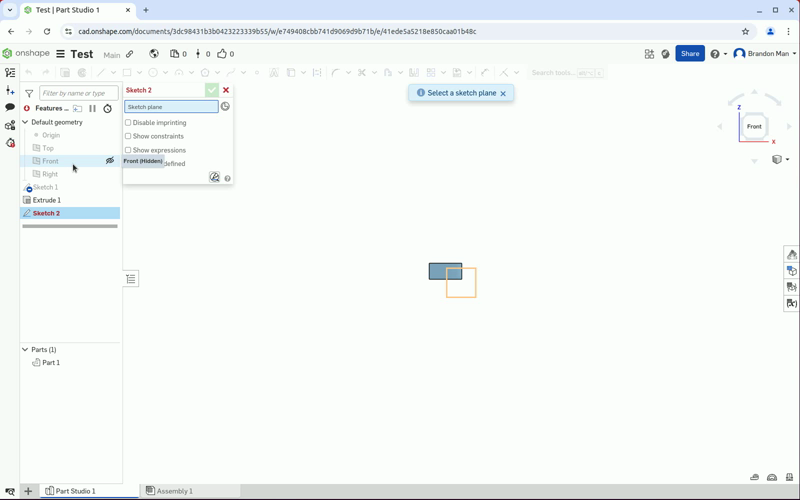
click(73, 163)
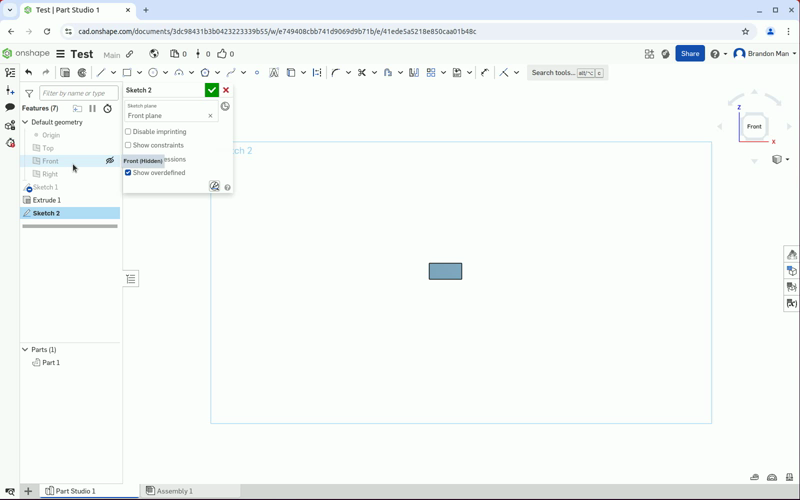
mouse_move(73, 352)
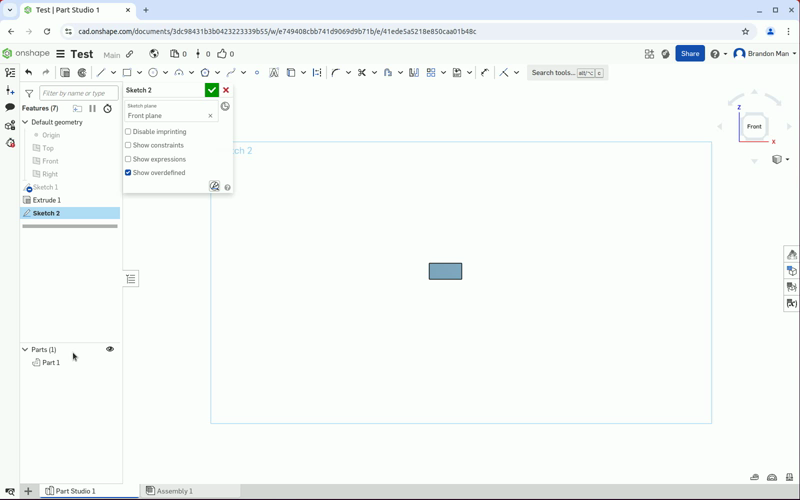
key(y)
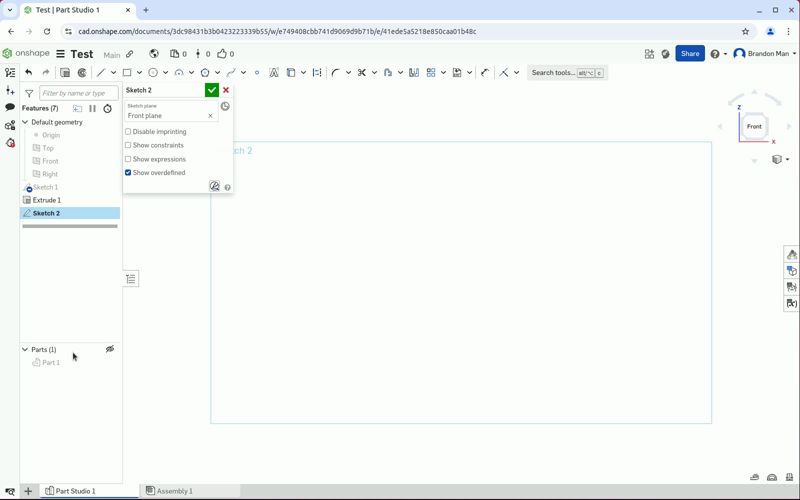
key(l)
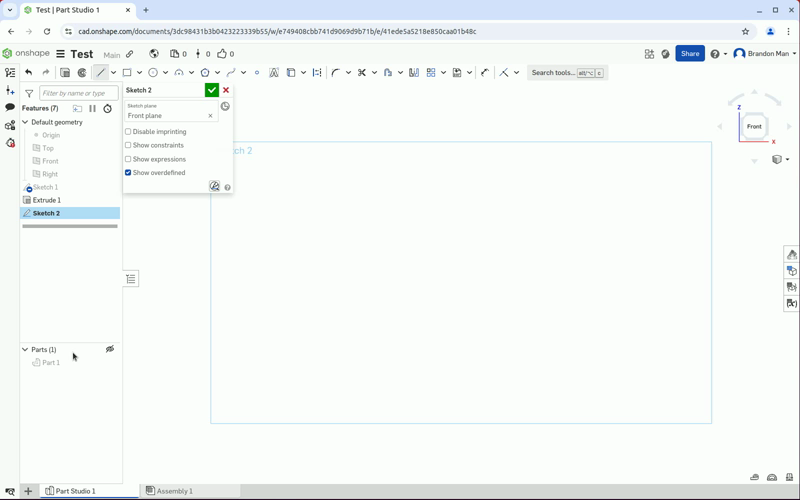
key_down(shift)
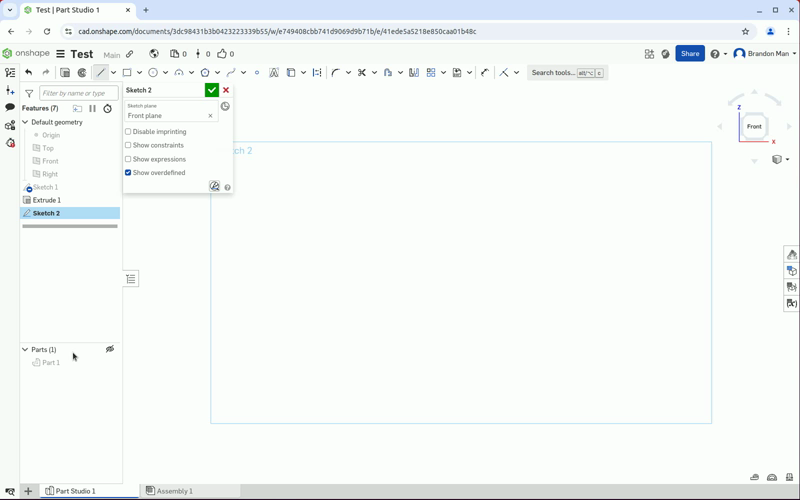
mouse_move(556, 279)
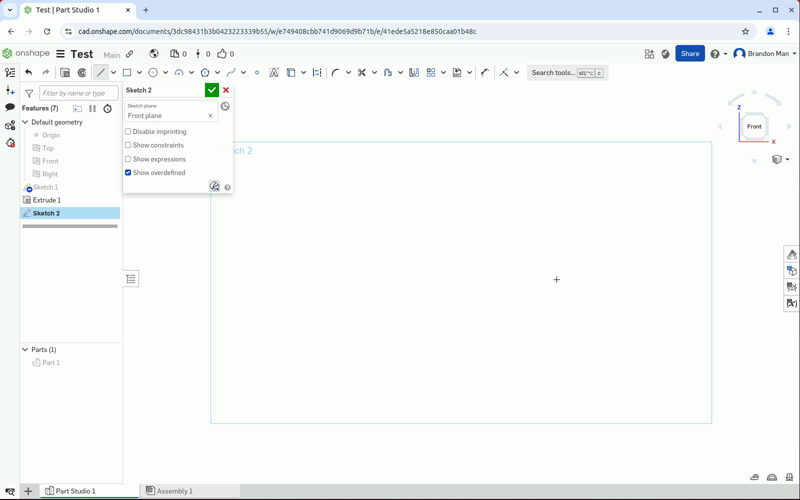
click(556, 279)
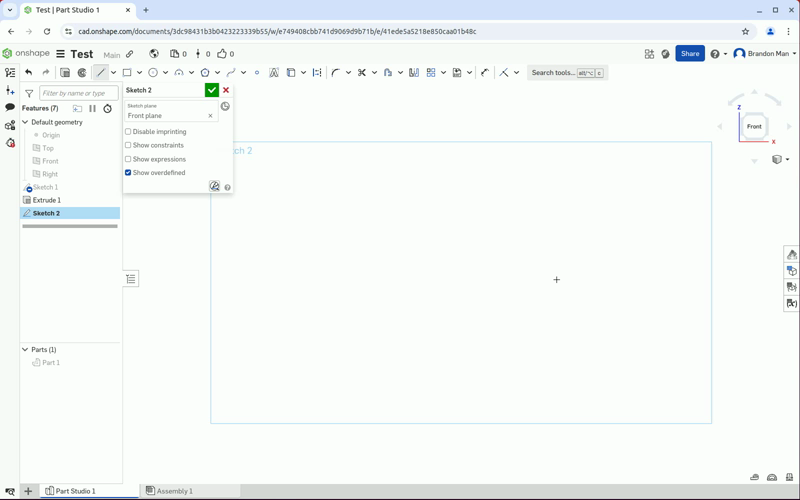
key_up(shift)
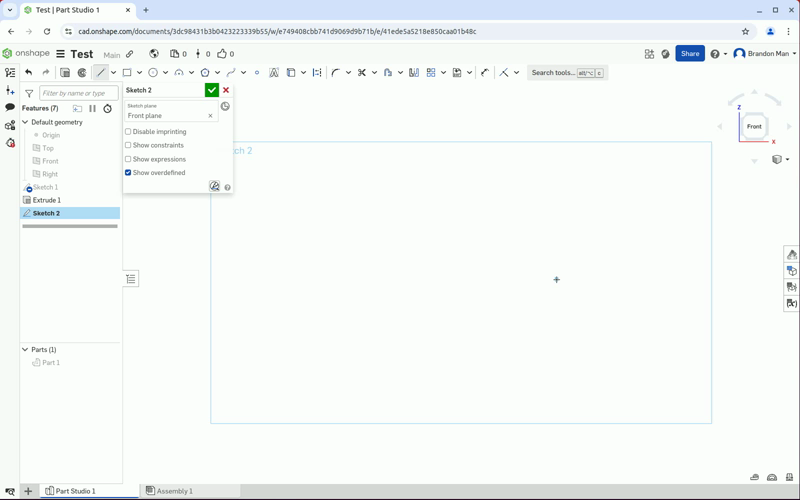
key_down(shift)
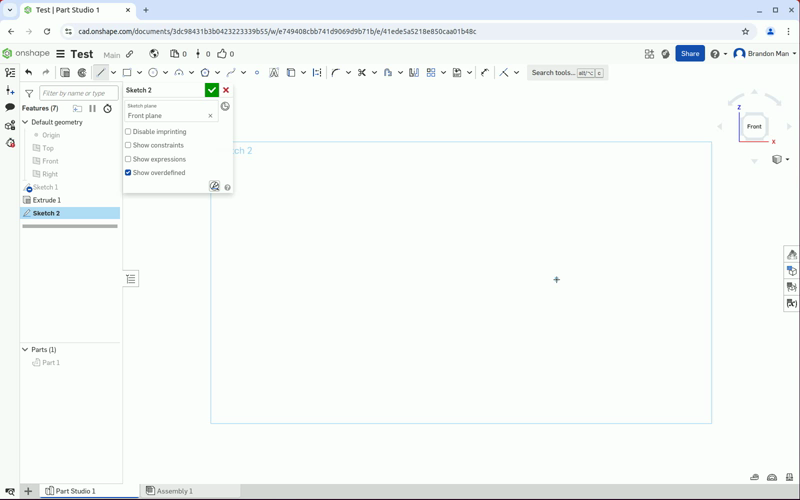
mouse_move(586, 279)
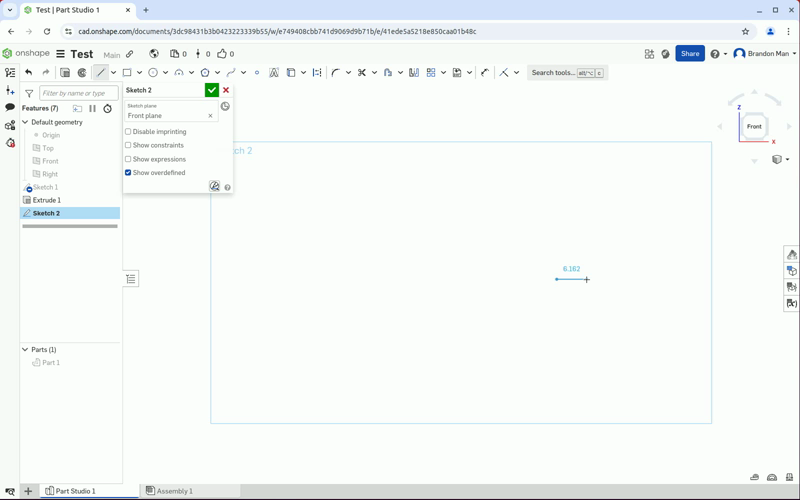
mouse_move(574, 279)
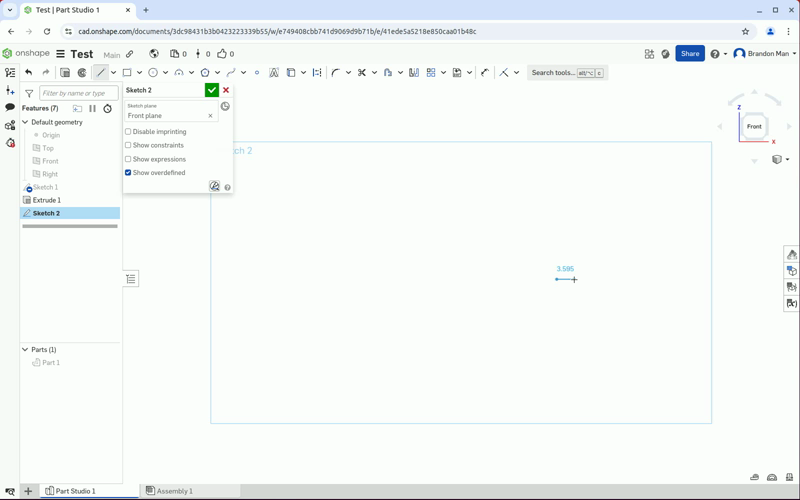
click(574, 279)
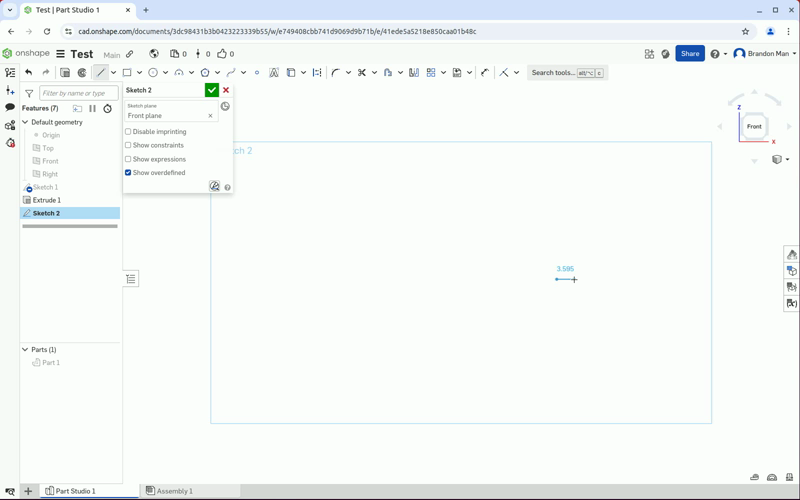
key_up(shift)
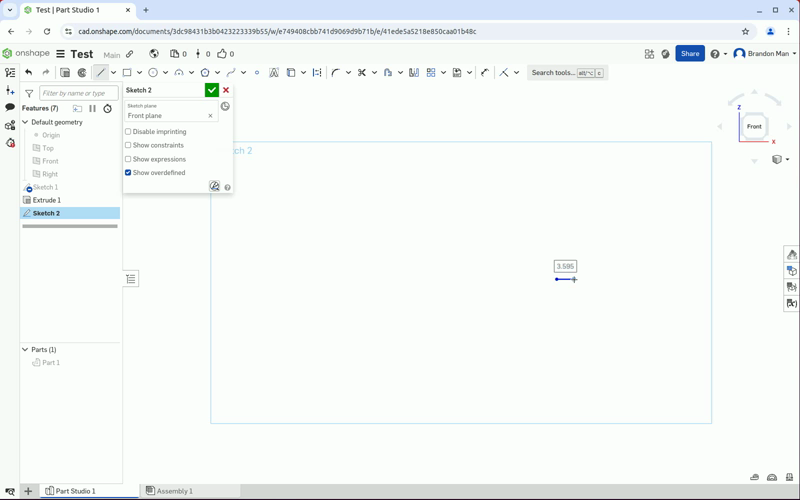
key_down(shift)
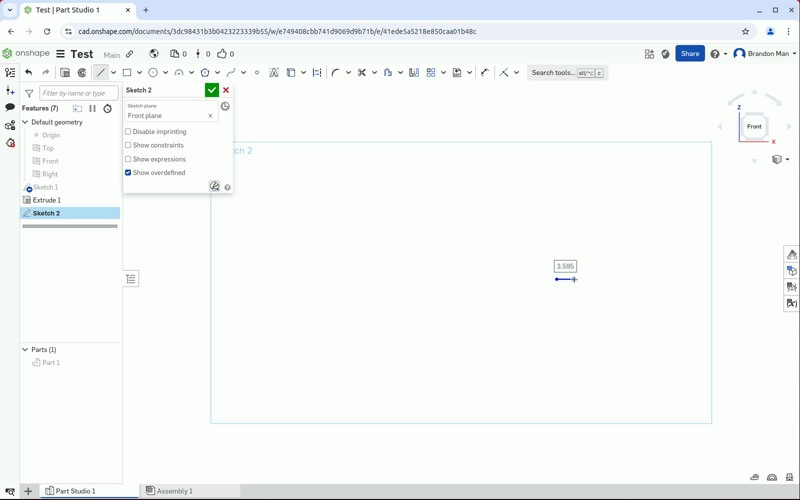
mouse_move(589, 279)
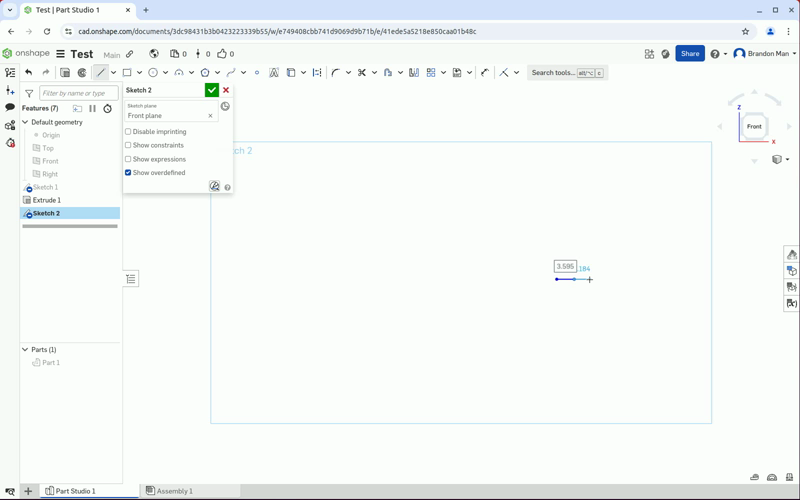
mouse_move(574, 262)
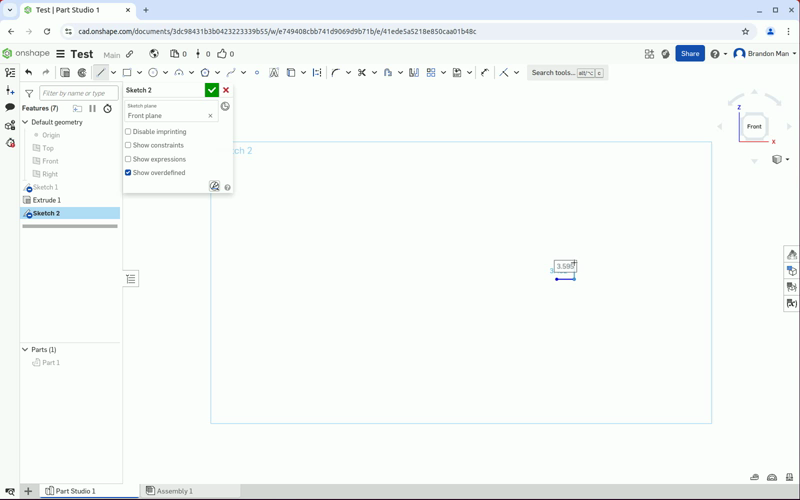
click(574, 262)
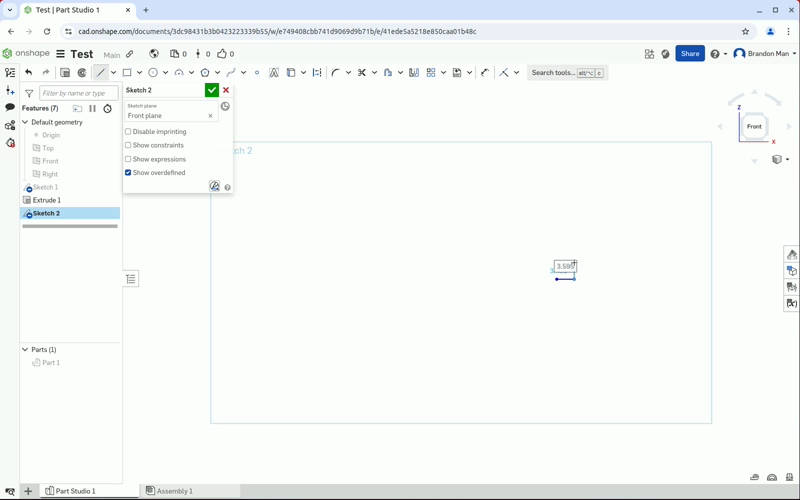
key_up(shift)
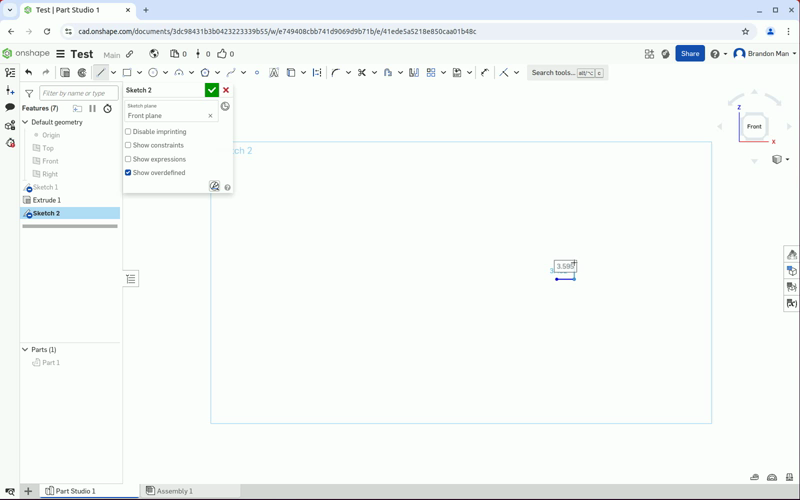
key_down(shift)
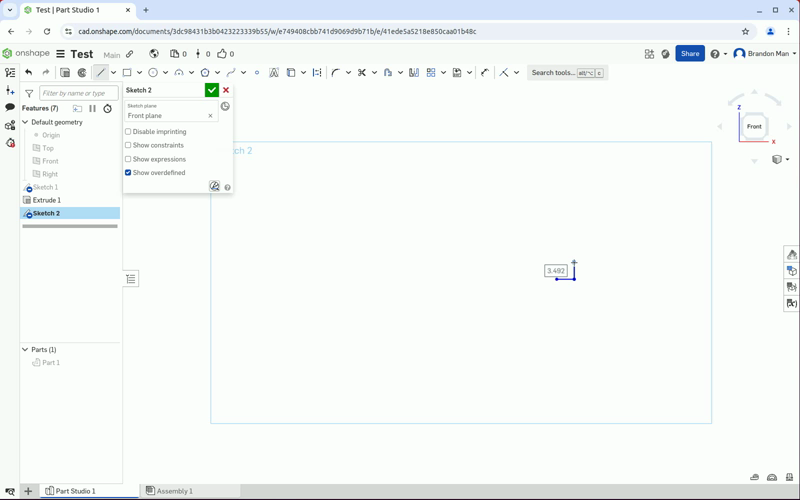
mouse_move(589, 262)
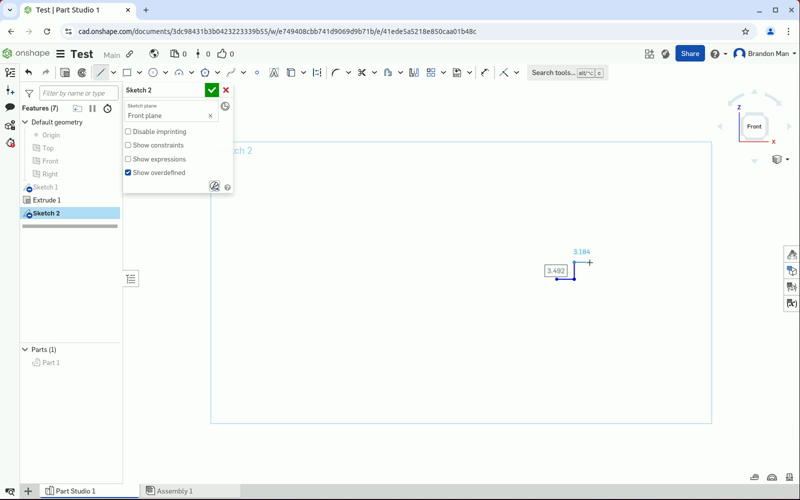
mouse_move(556, 262)
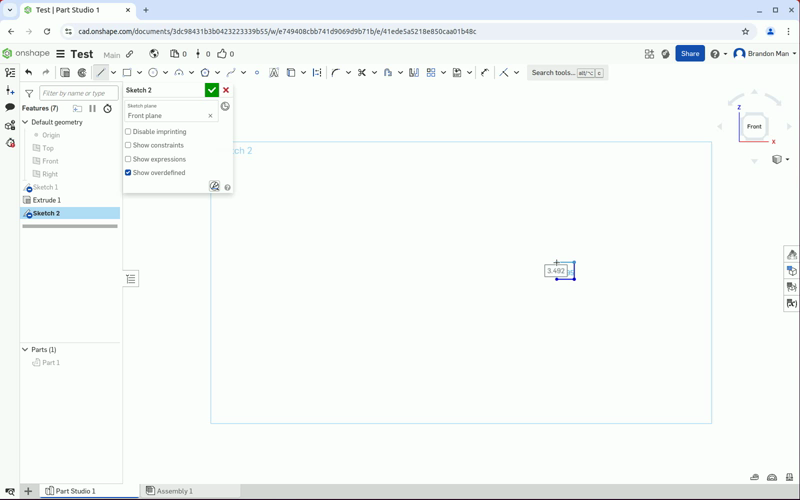
click(556, 262)
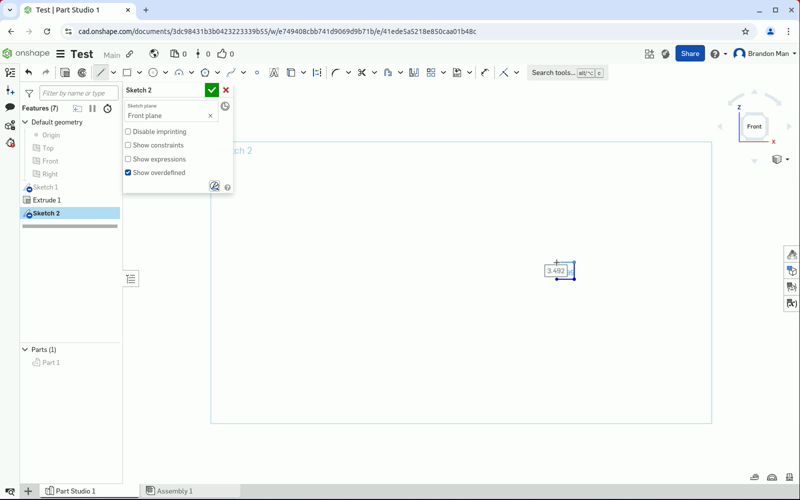
key_up(shift)
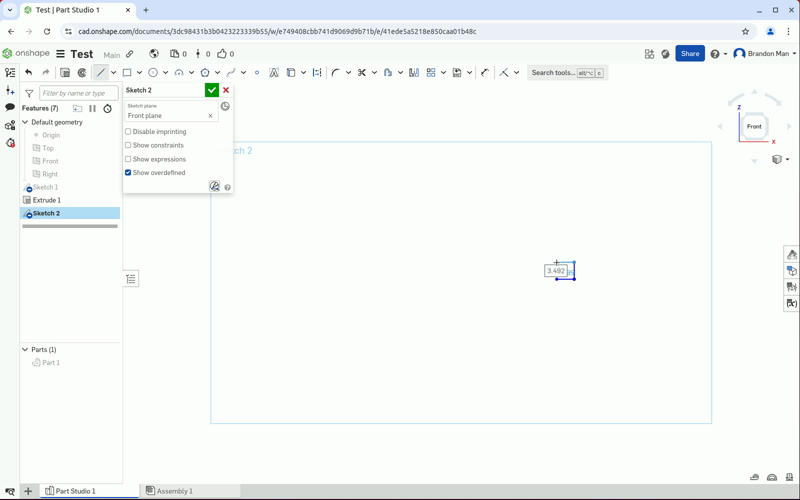
mouse_move(586, 262)
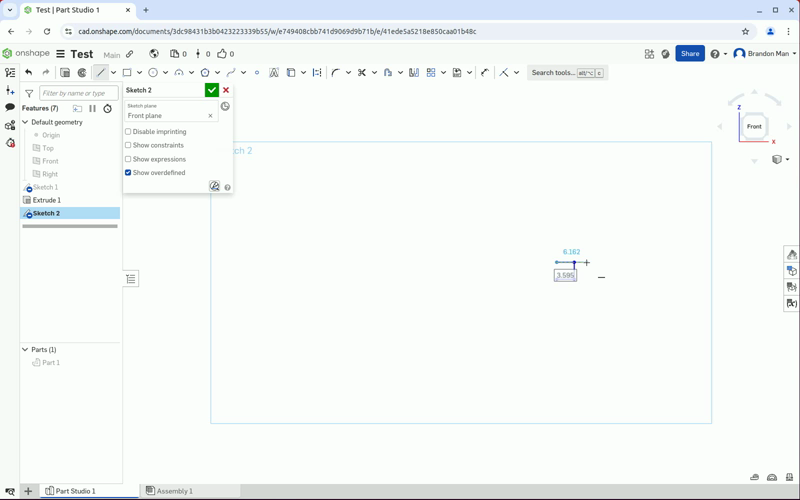
key_down(shift)
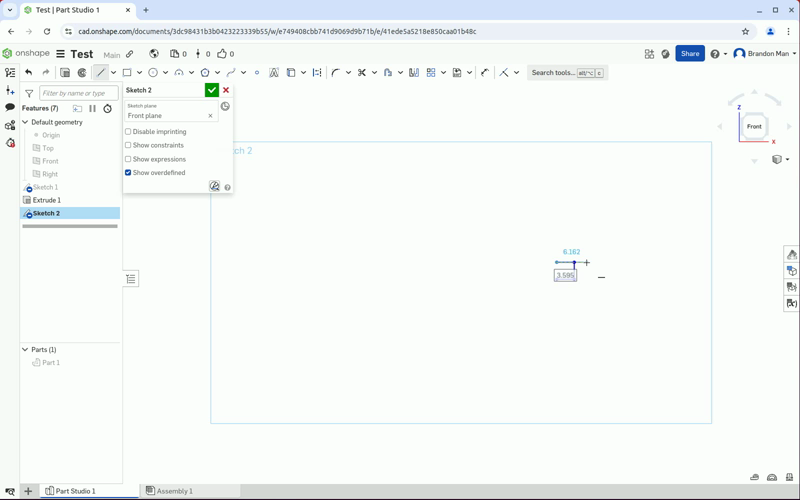
mouse_move(556, 279)
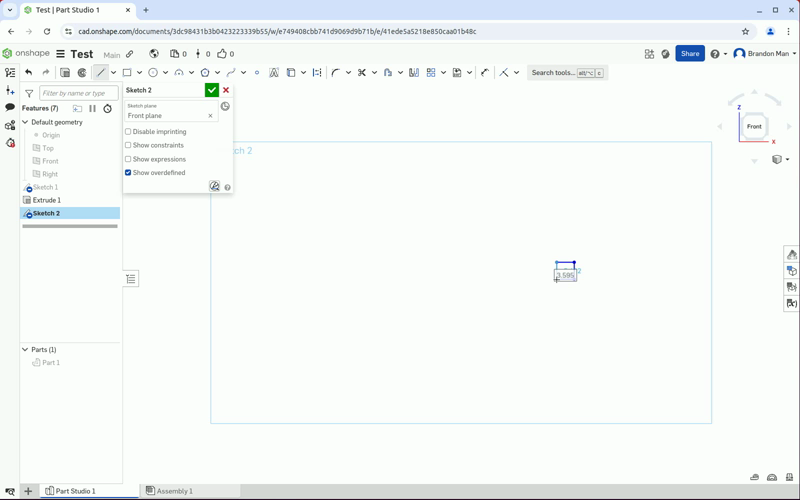
key_up(shift)
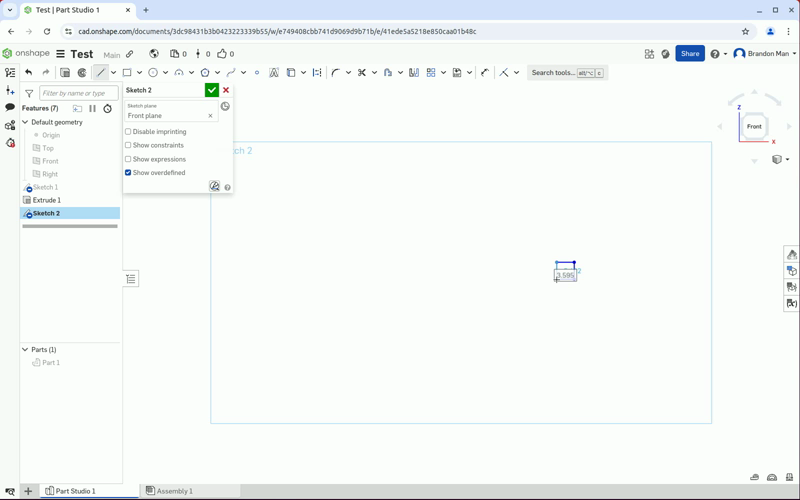
click(556, 279)
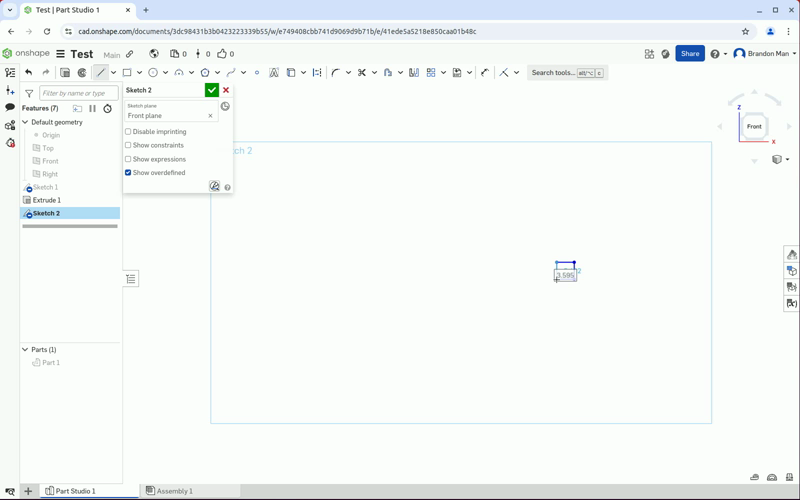
key(esc)
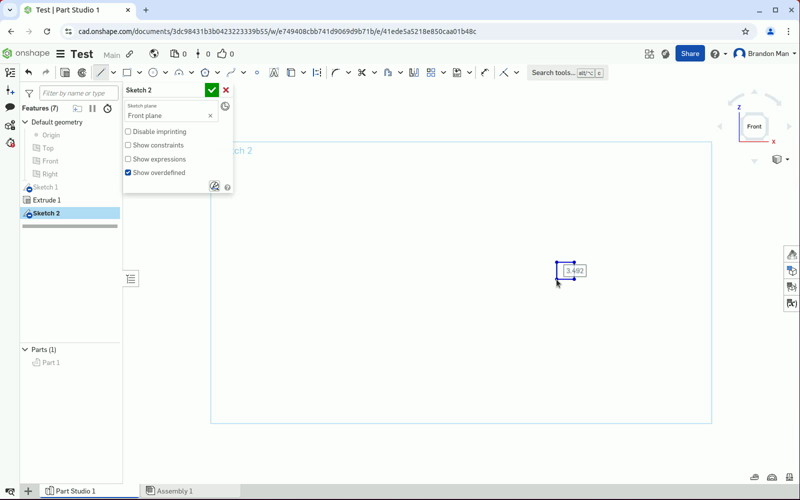
mouse_move(565, 277)
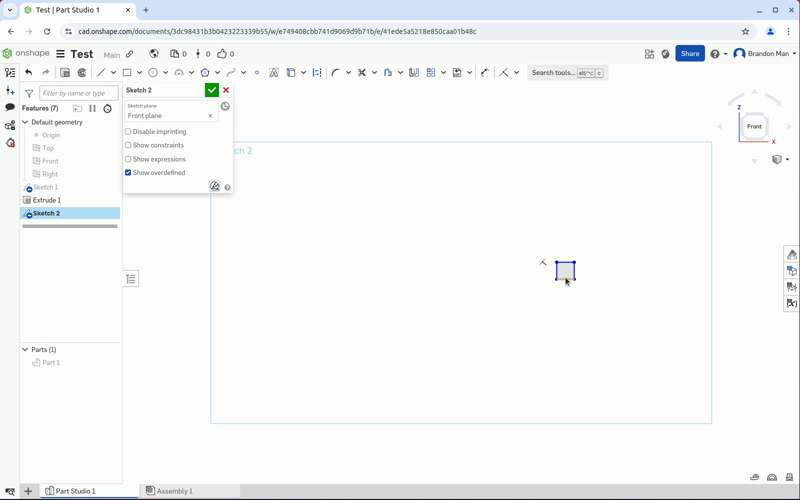
scroll(6)
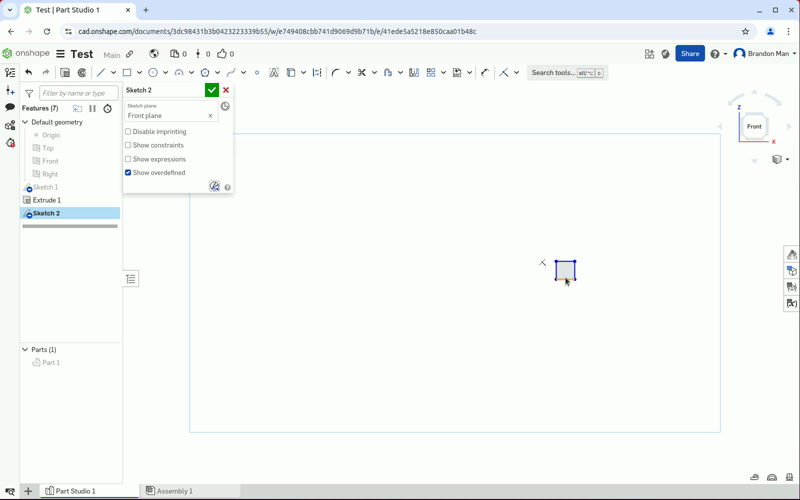
scroll(6)
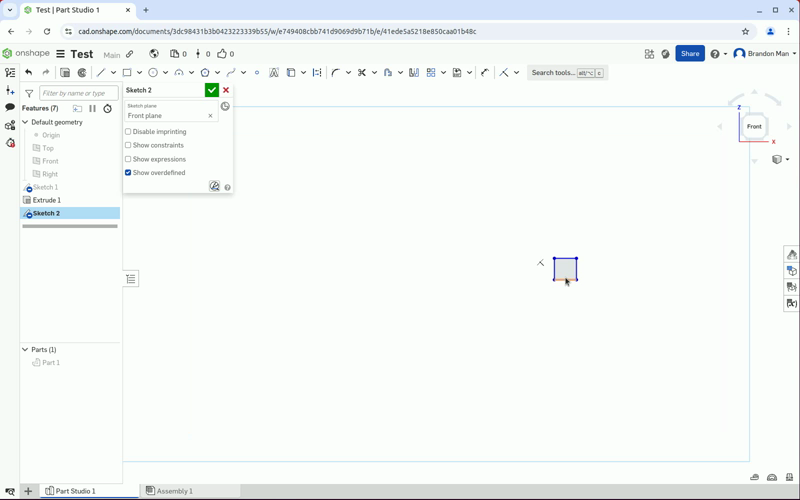
scroll(6)
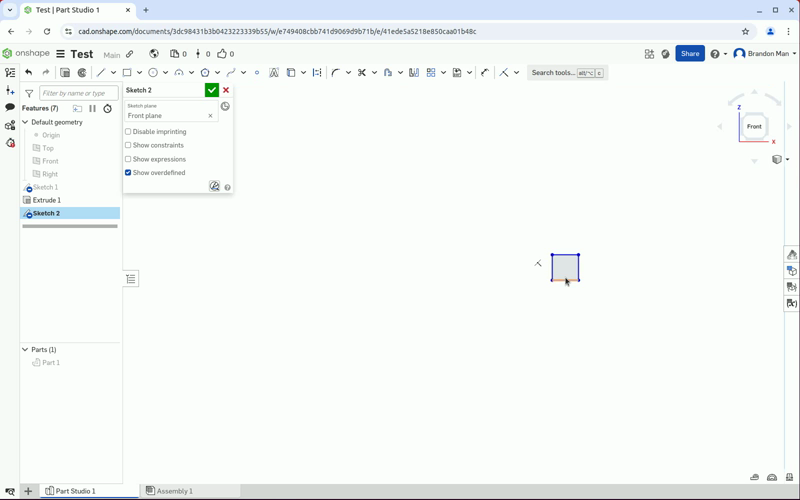
scroll(6)
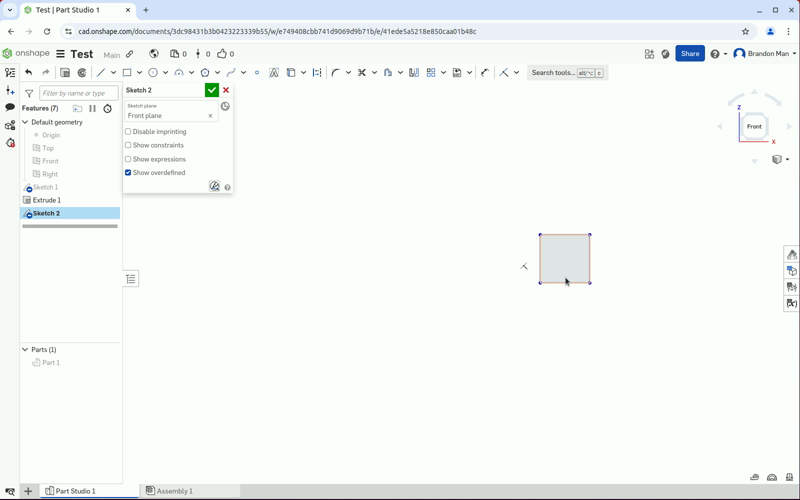
scroll(6)
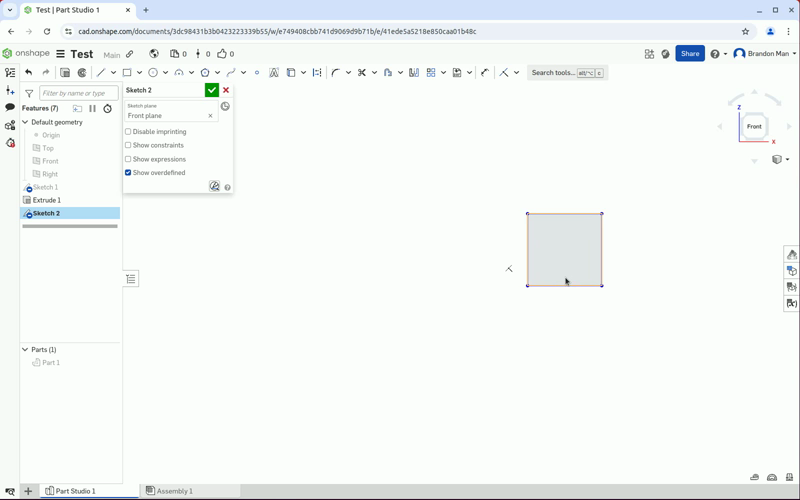
scroll(6)
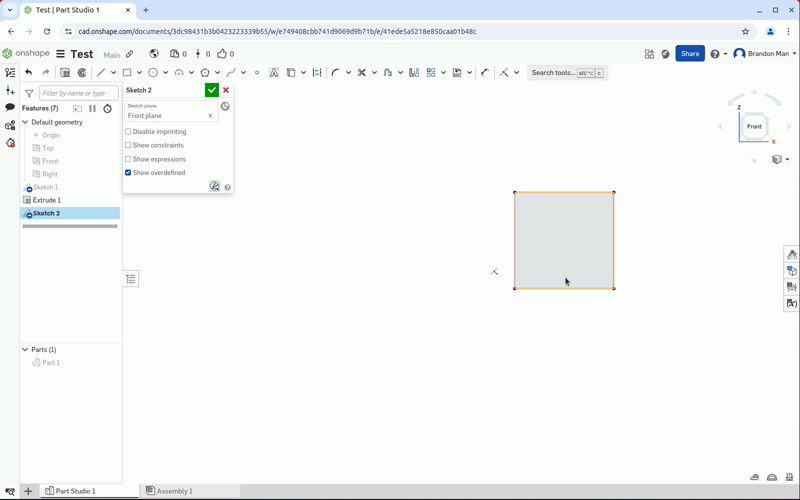
scroll(6)
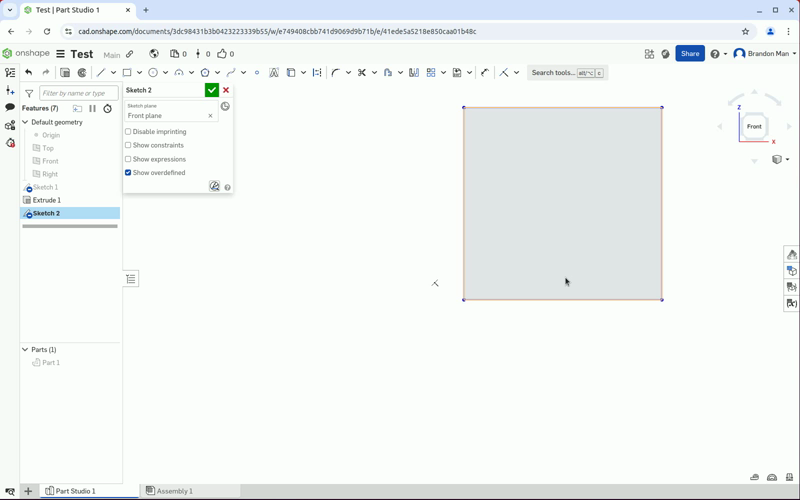
click(565, 277)
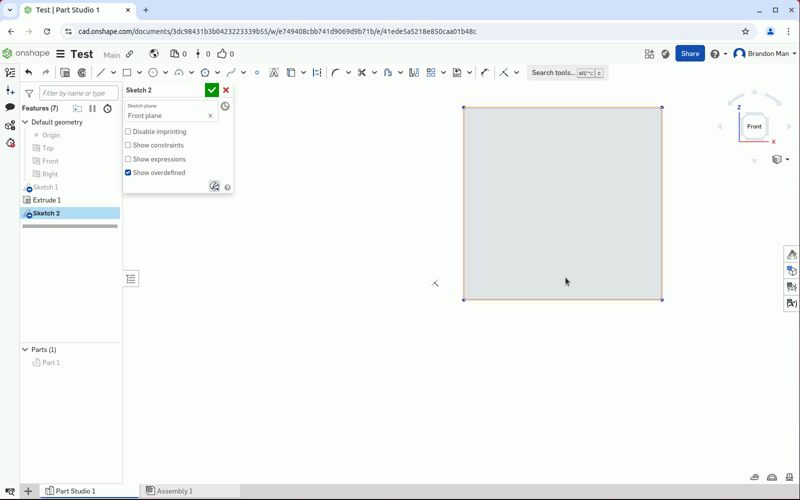
scroll(-6)
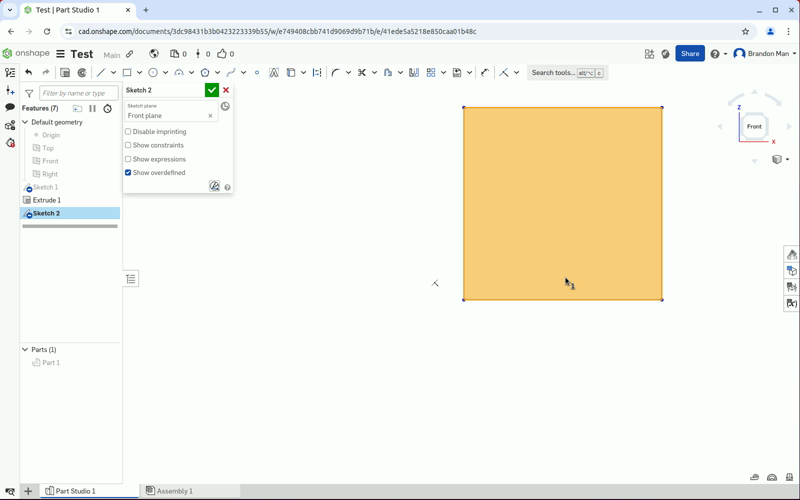
scroll(-6)
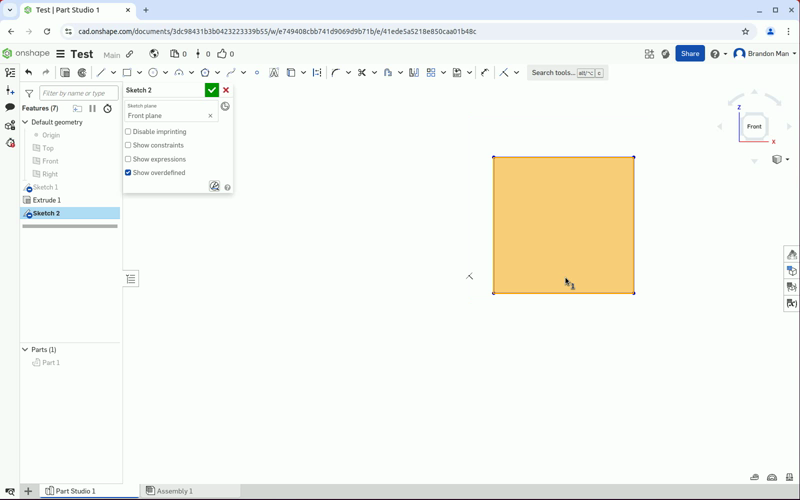
scroll(-6)
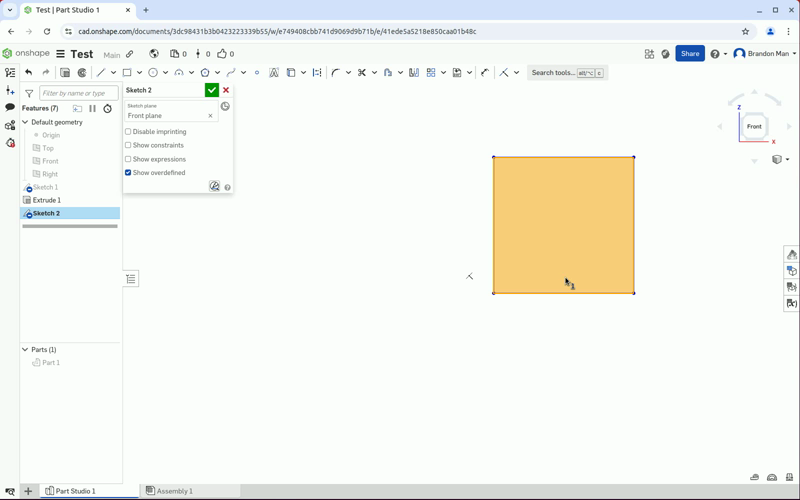
scroll(-6)
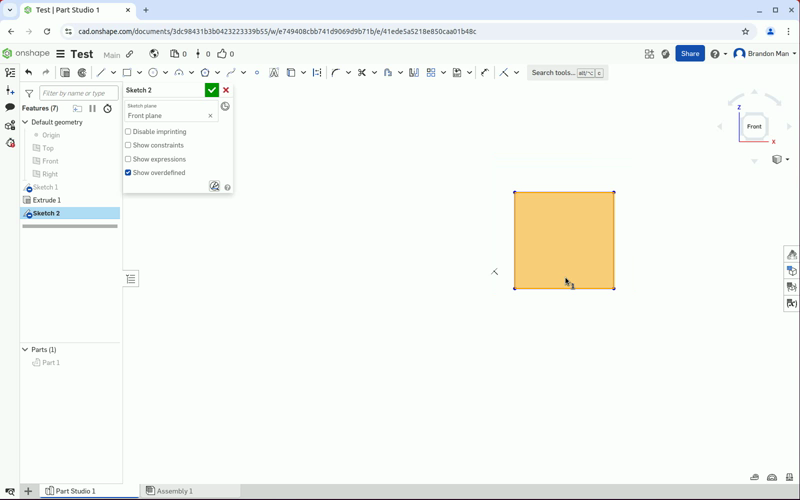
scroll(-6)
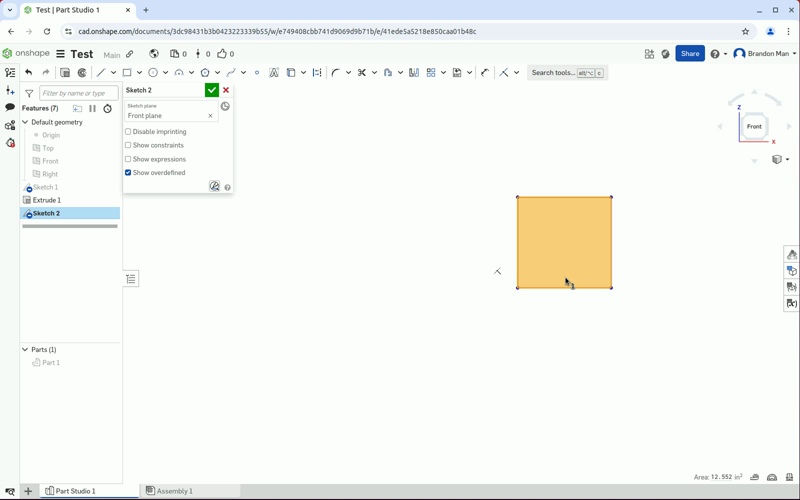
scroll(-6)
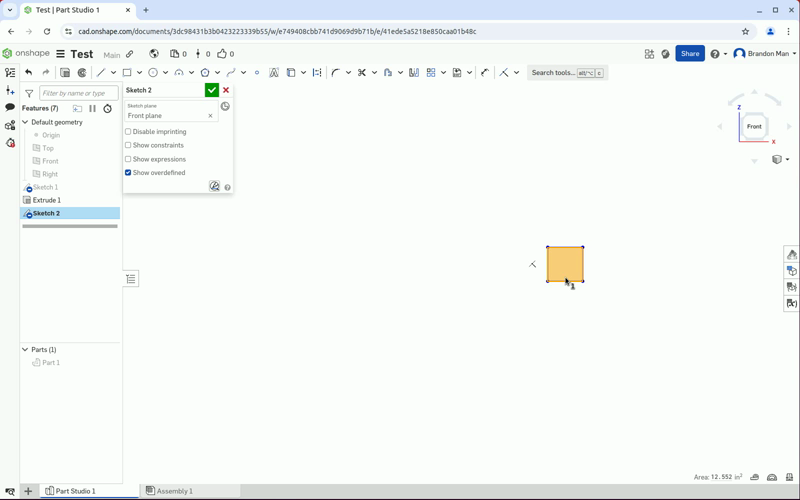
scroll(-6)
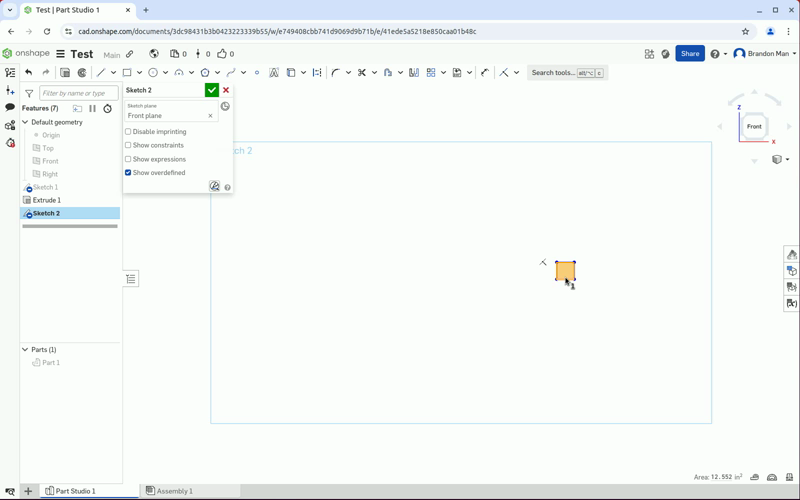
mouse_move(73, 352)
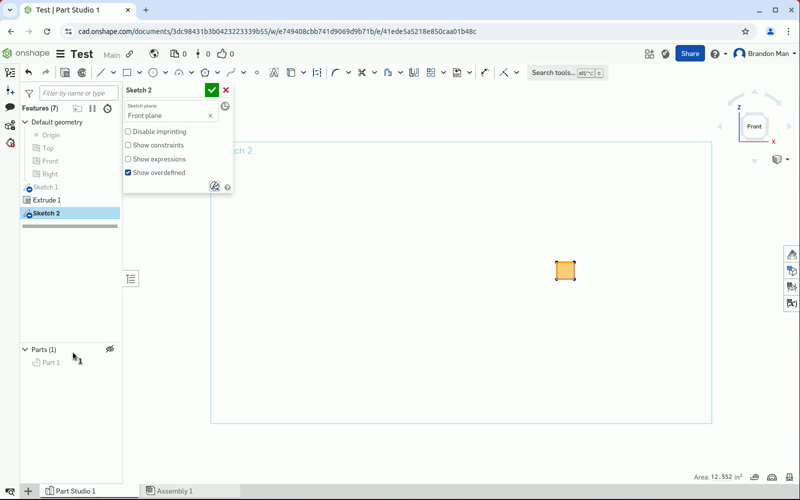
key(shift+y)
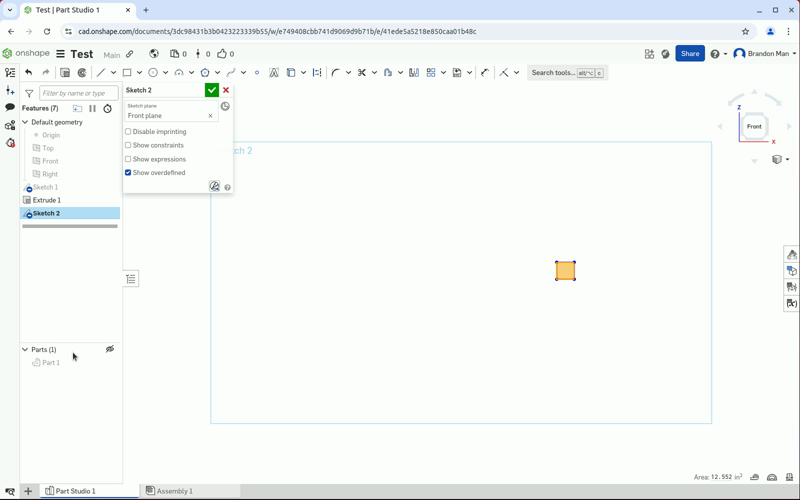
key(shift+e)
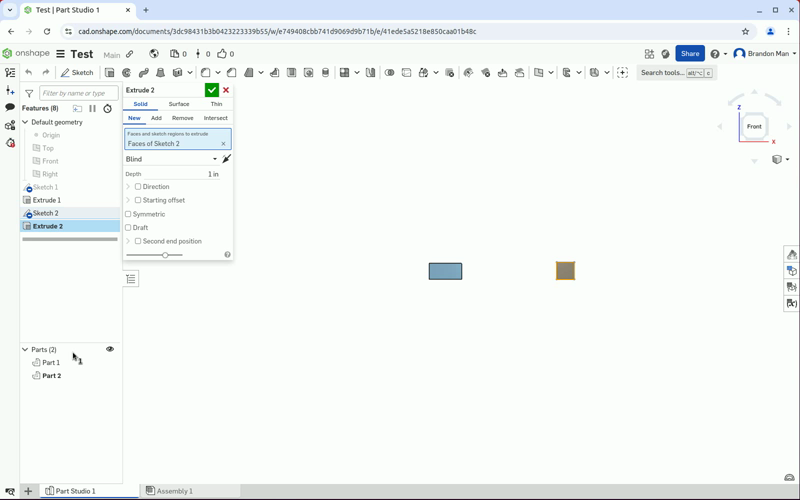
mouse_move(143, 106)
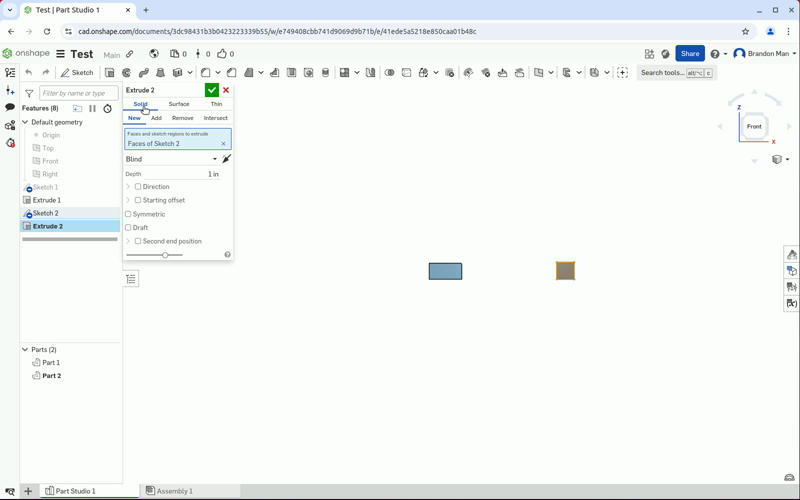
click(143, 106)
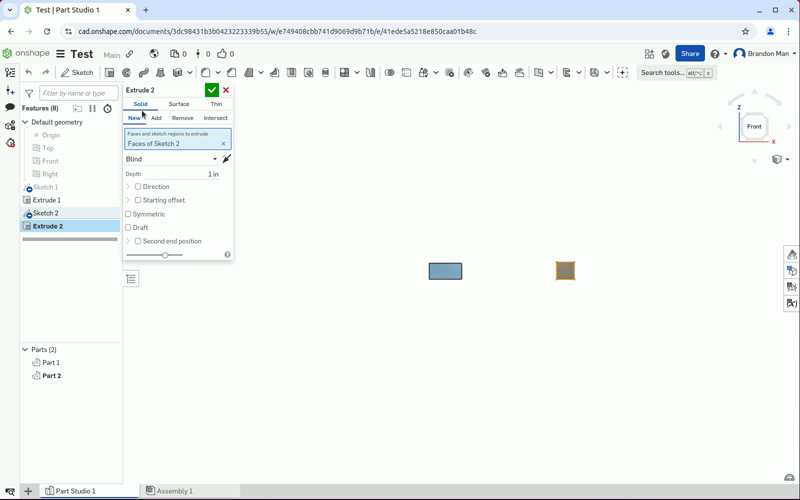
mouse_move(137, 120)
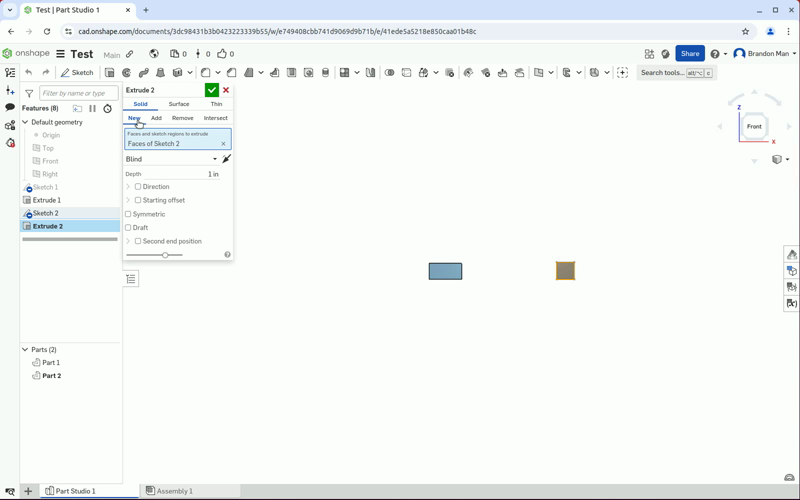
click(137, 120)
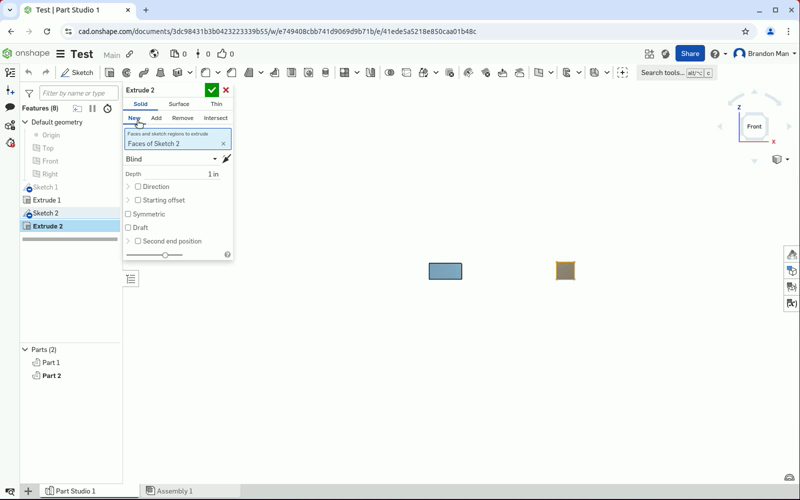
key(tab, 4)
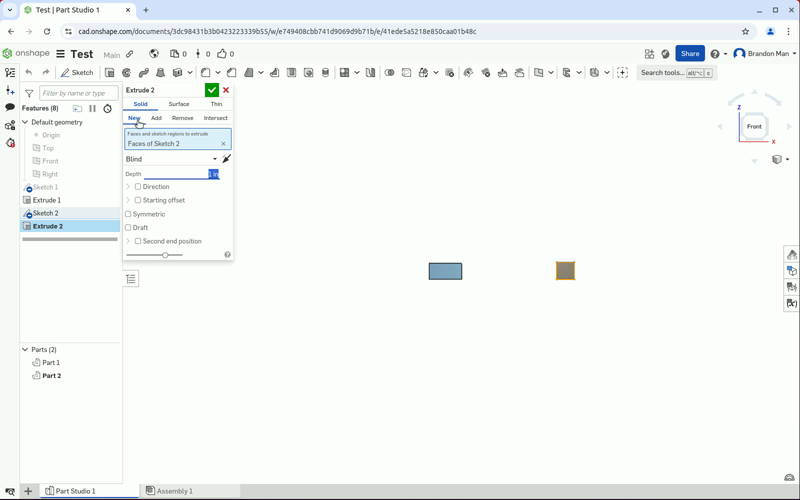
text(6.74)
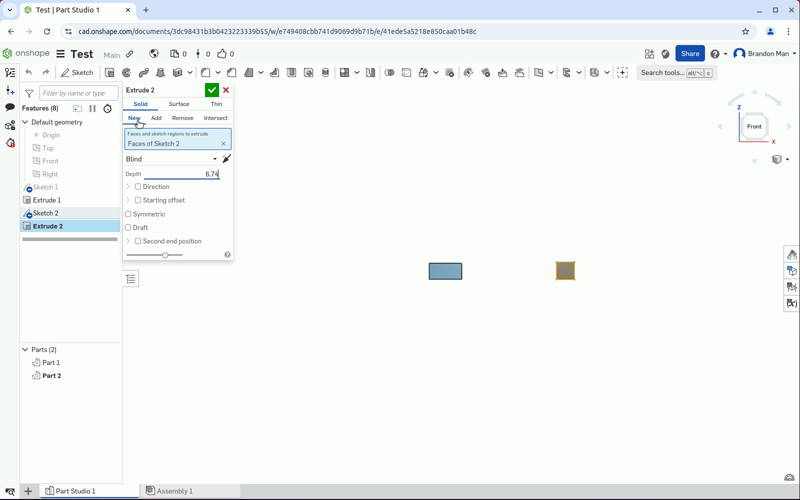
key(tab, 3)
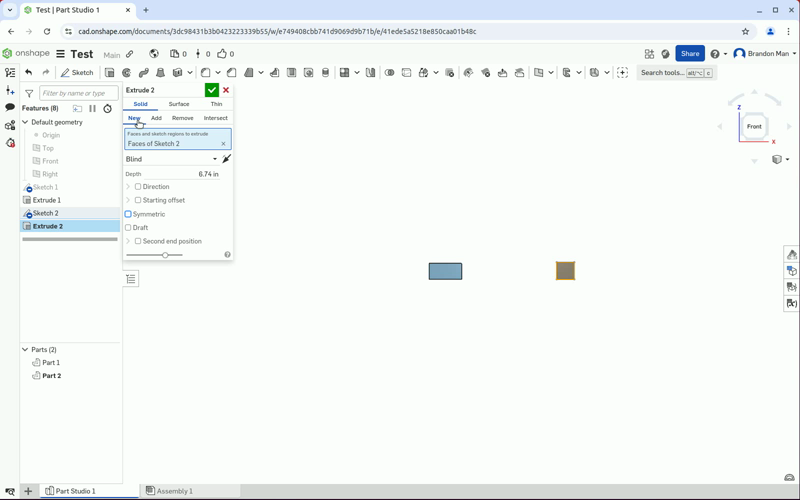
key(space)
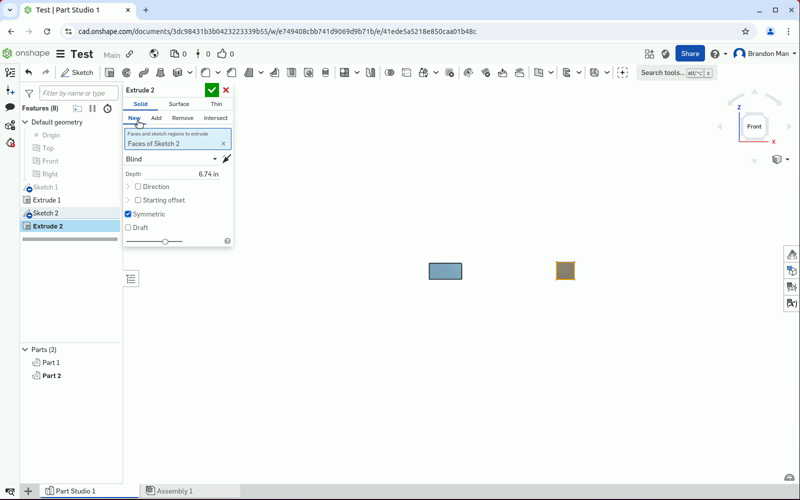
key(enter)
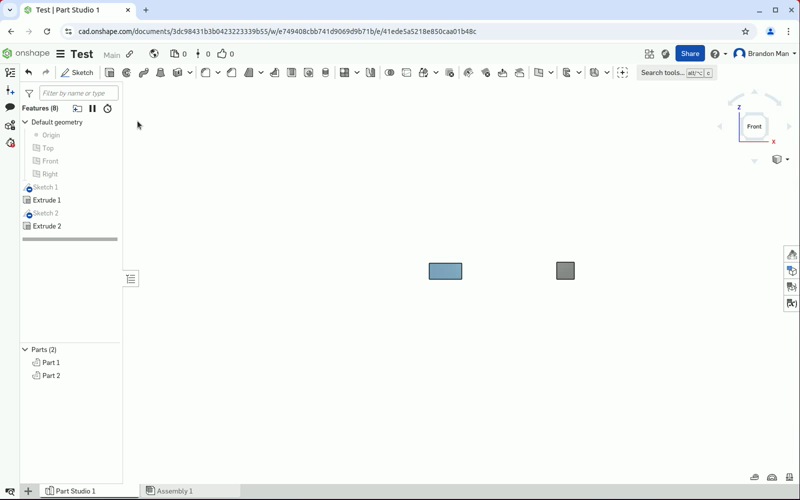
key(shift+h)
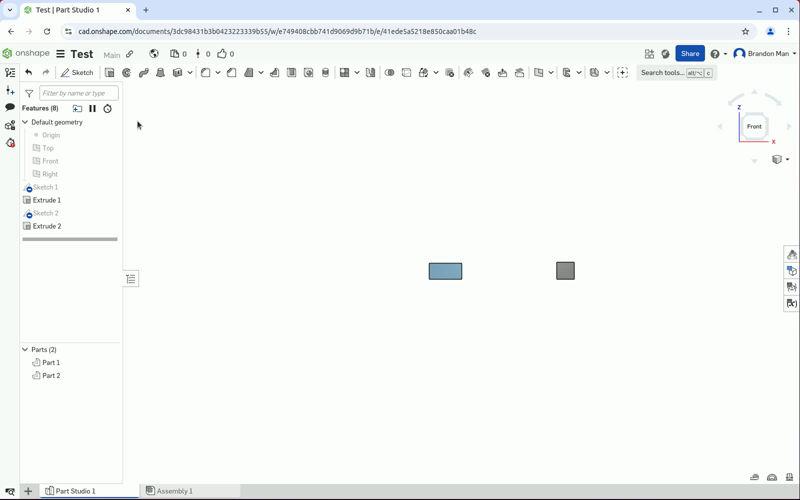
key(shift+h)
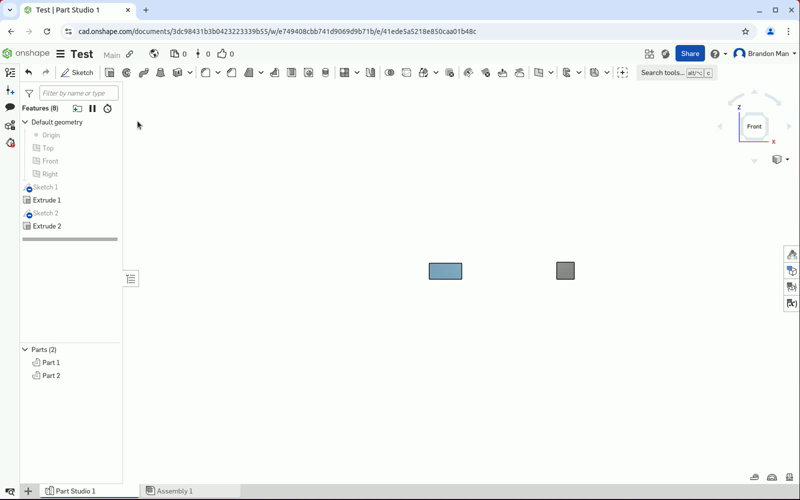
mouse_move(73, 189)
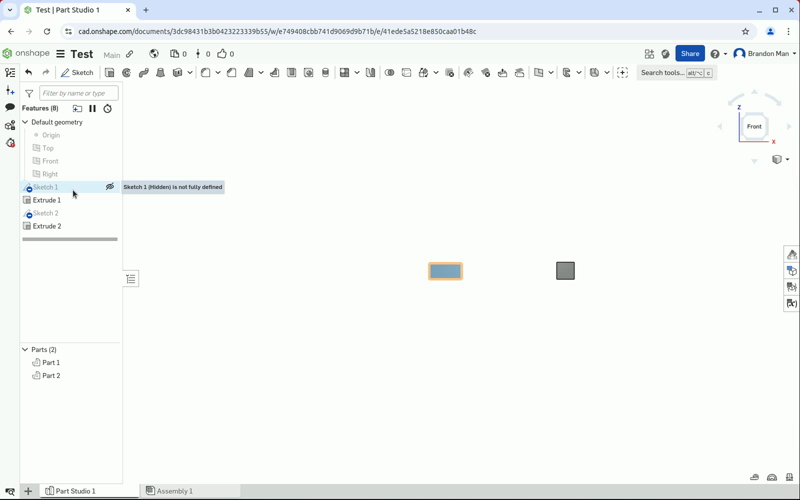
click(73, 189)
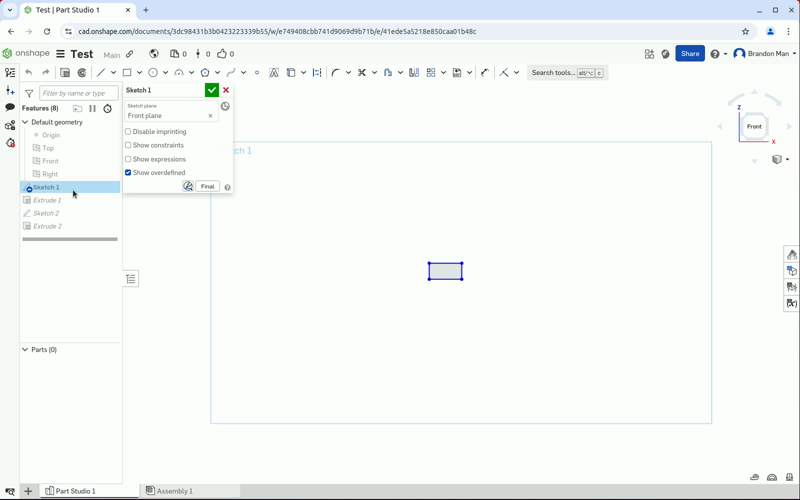
mouse_move(229, 92)
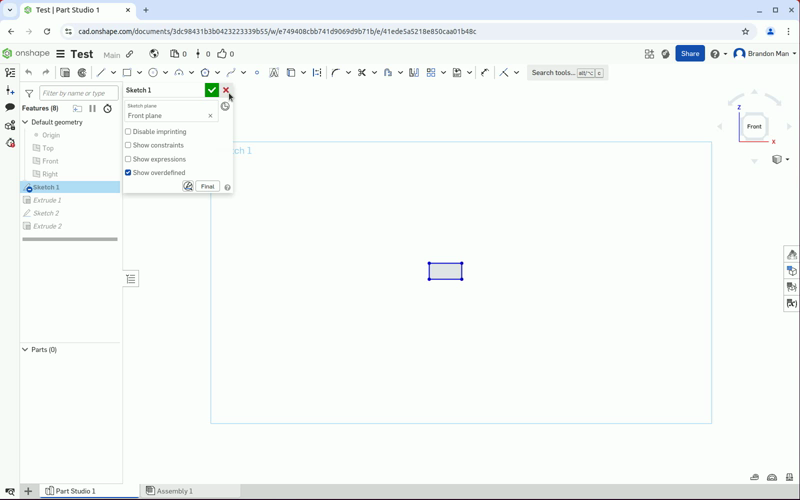
click(229, 92)
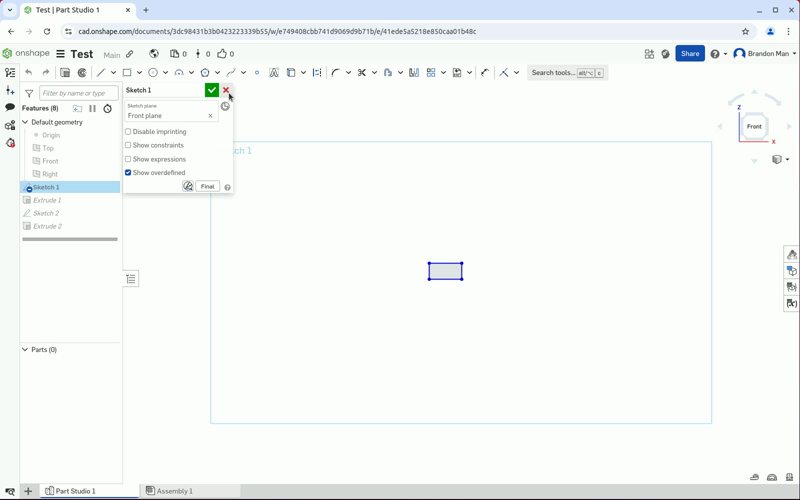
key(shift+s)
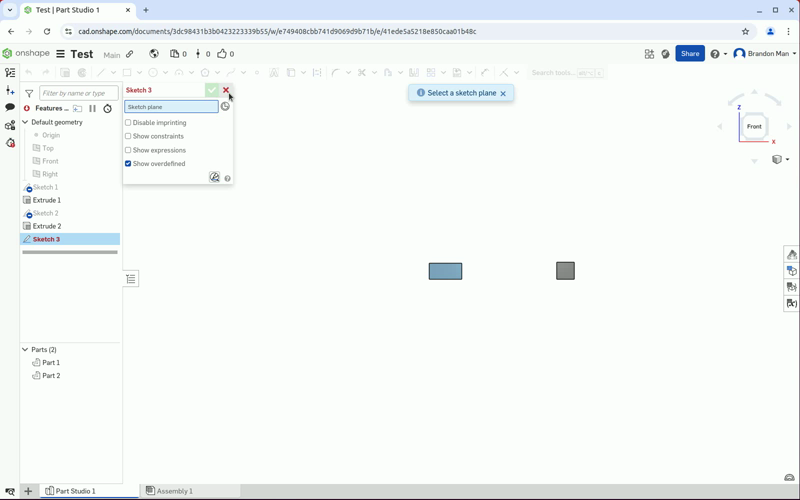
mouse_move(73, 163)
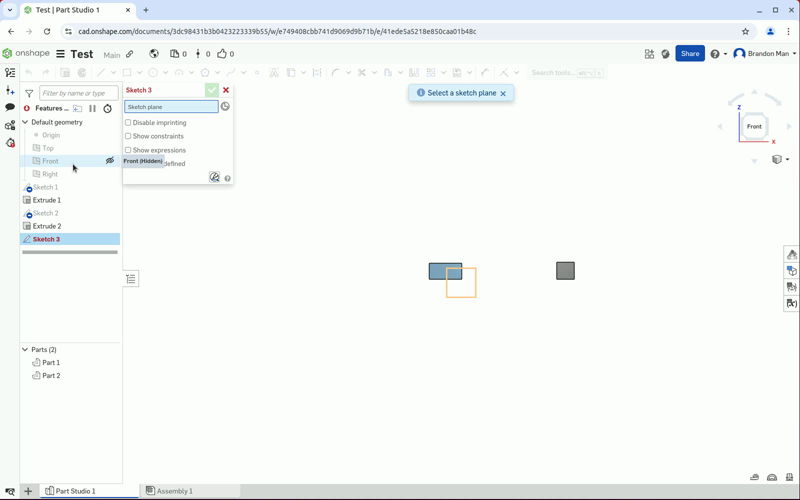
click(73, 163)
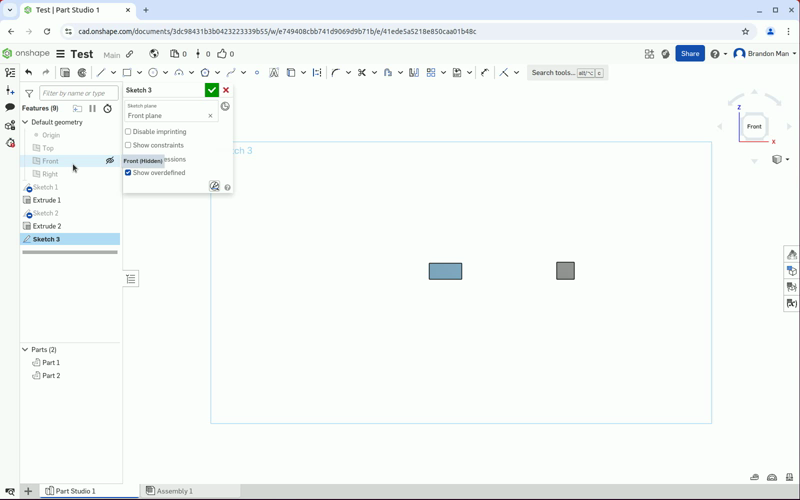
mouse_move(73, 352)
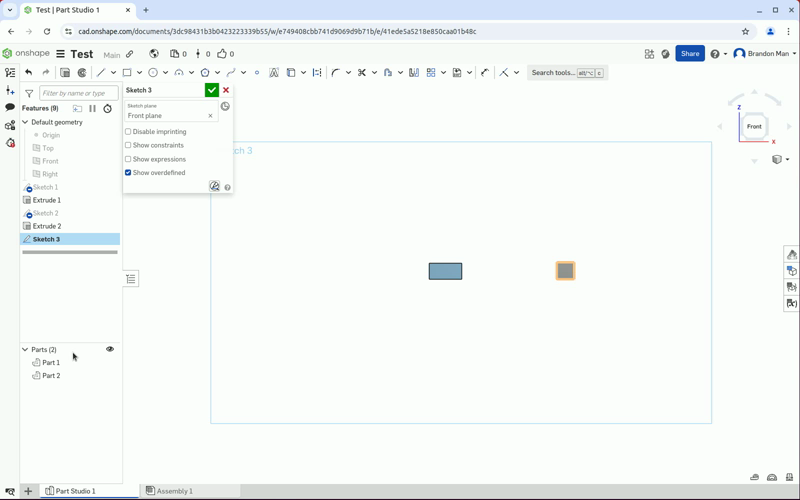
key(y)
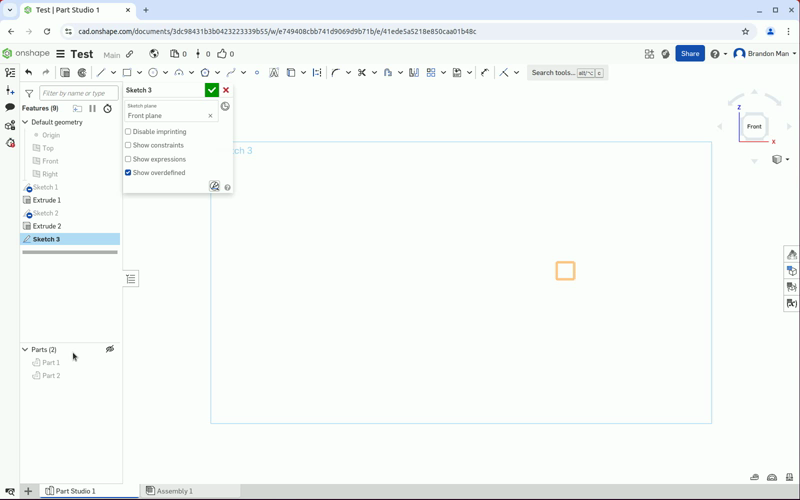
key(l)
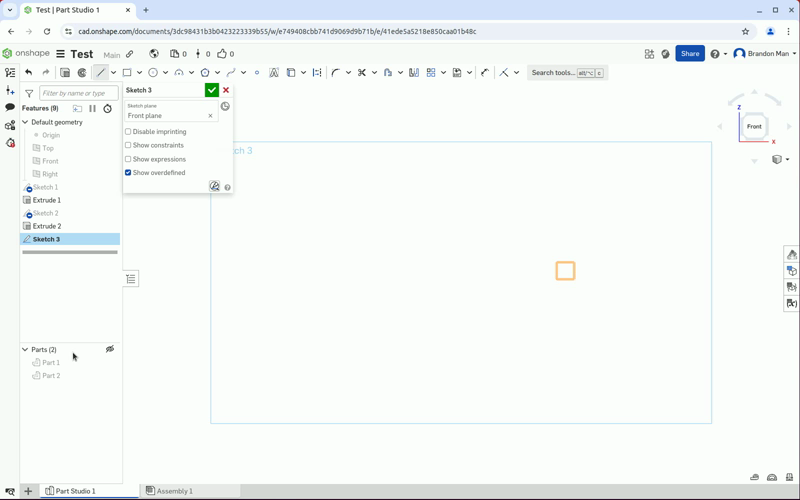
key_down(shift)
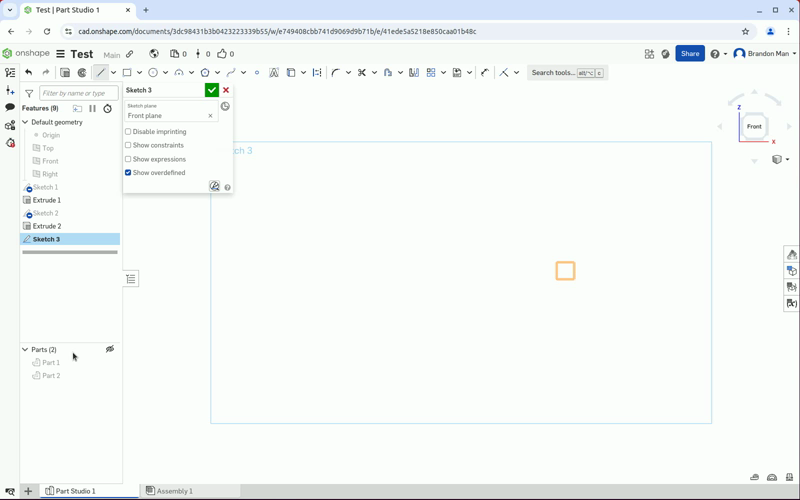
mouse_move(460, 282)
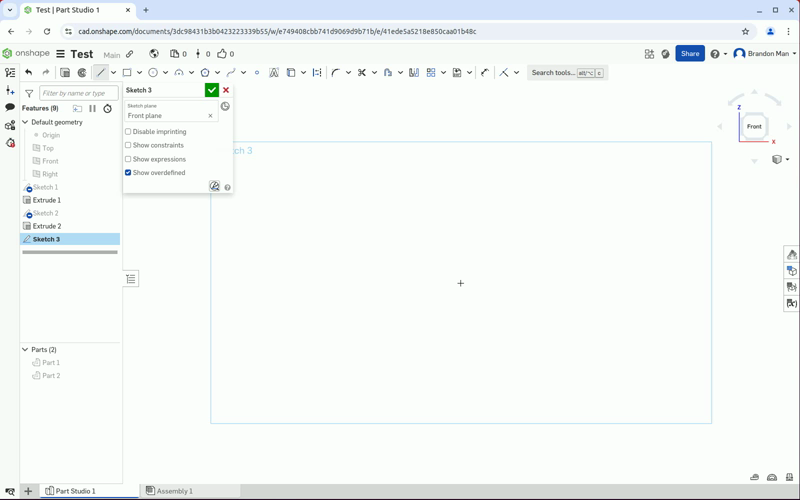
click(460, 282)
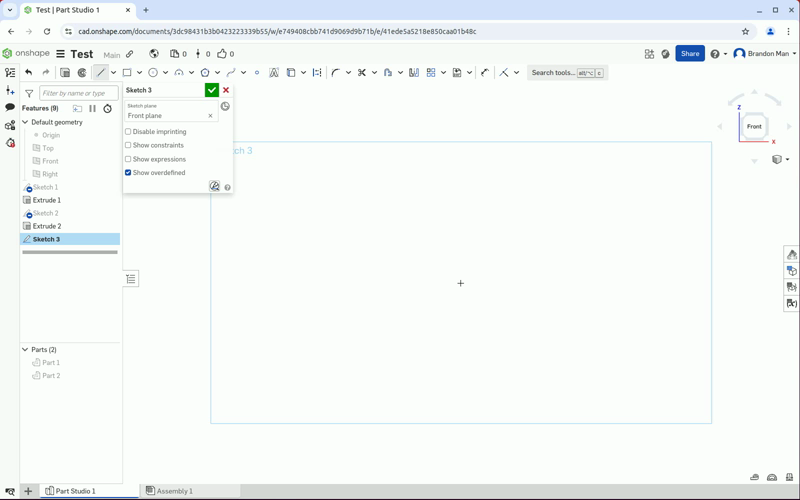
key_up(shift)
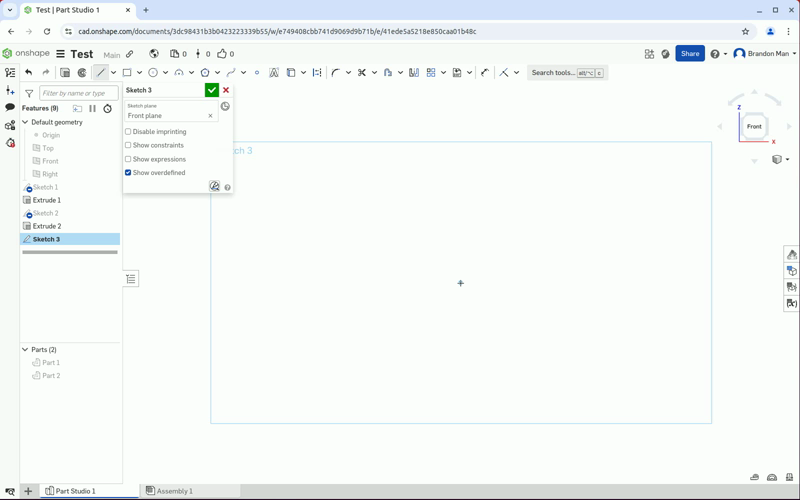
key_down(shift)
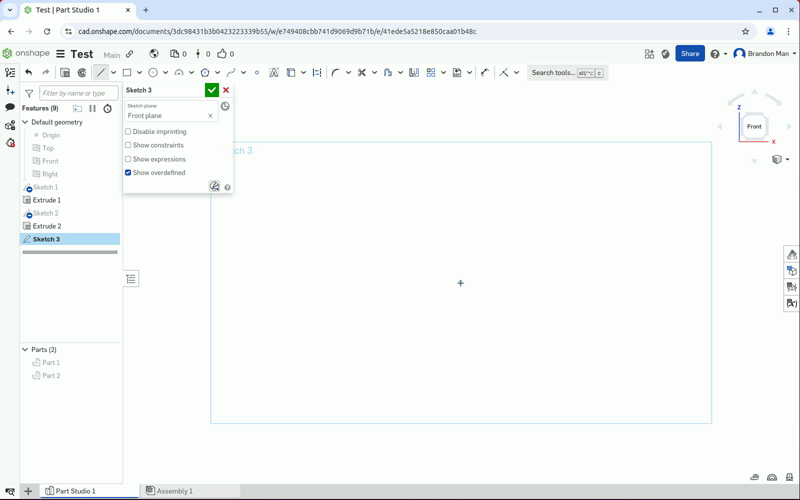
mouse_move(557, 282)
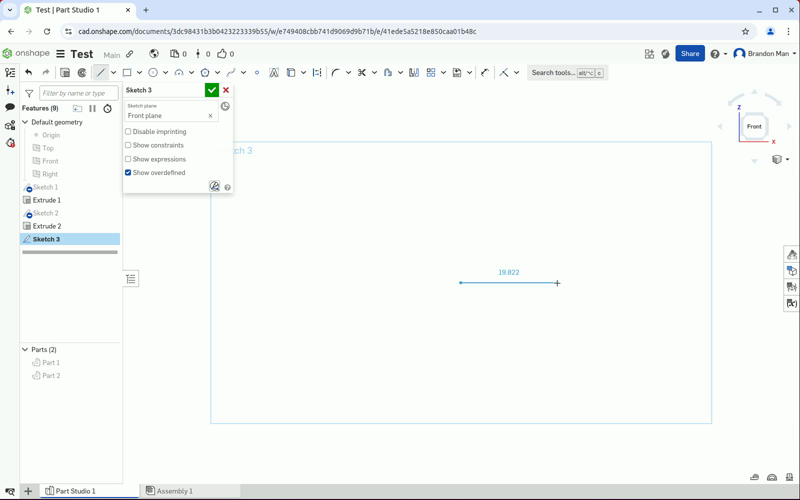
click(557, 282)
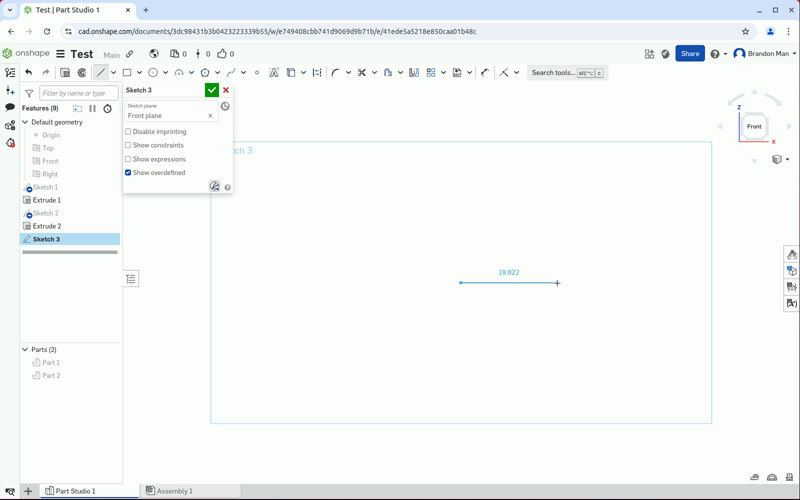
key_up(shift)
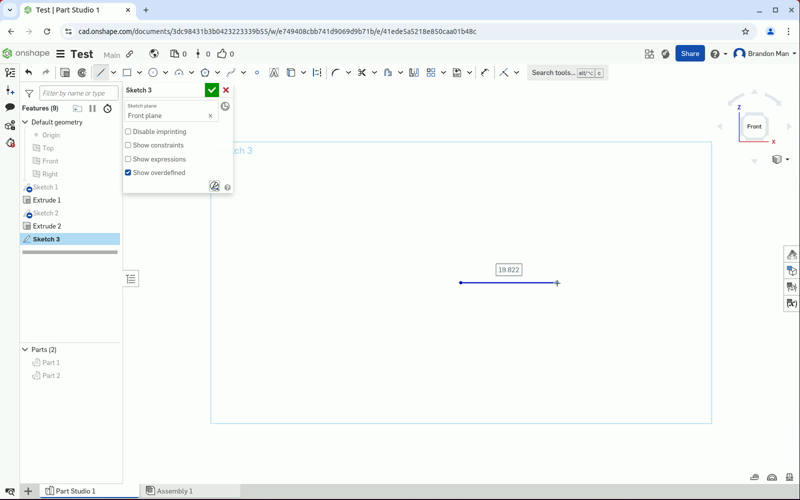
key_down(shift)
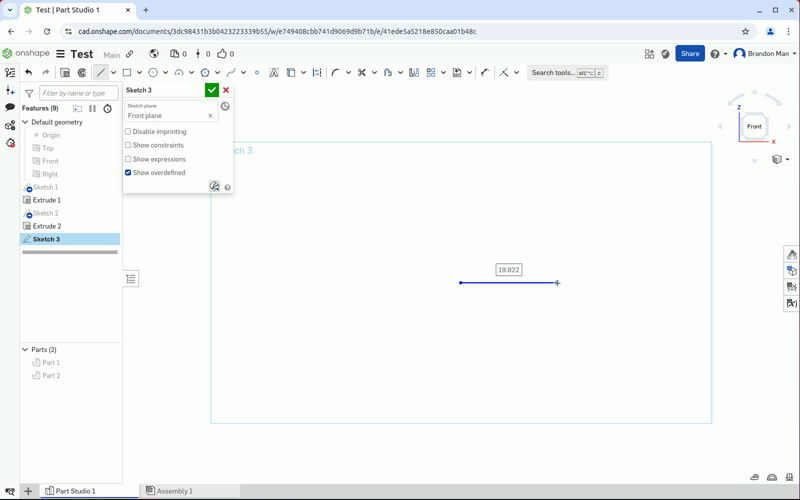
mouse_move(587, 282)
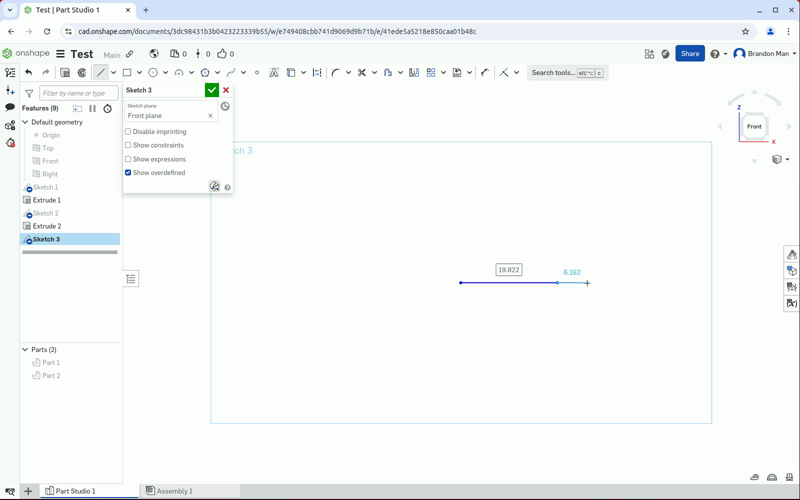
mouse_move(557, 278)
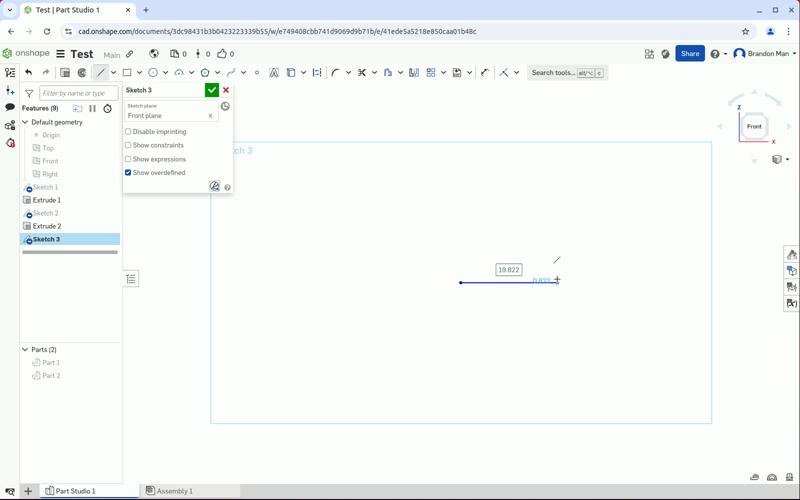
scroll(6)
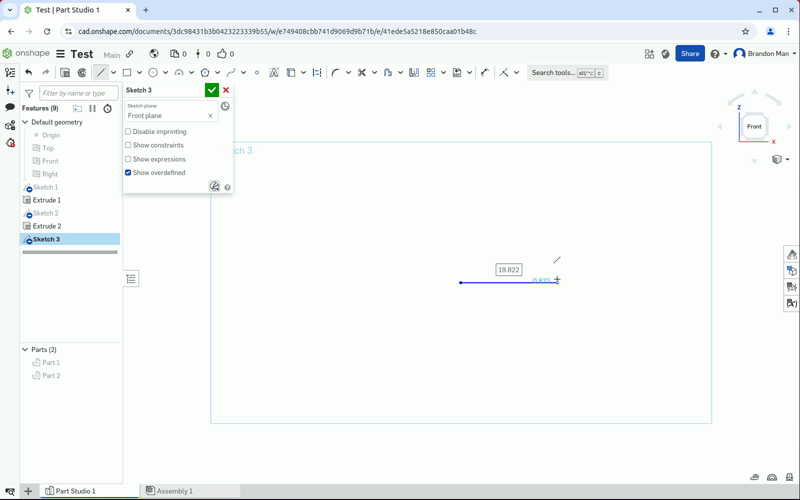
scroll(6)
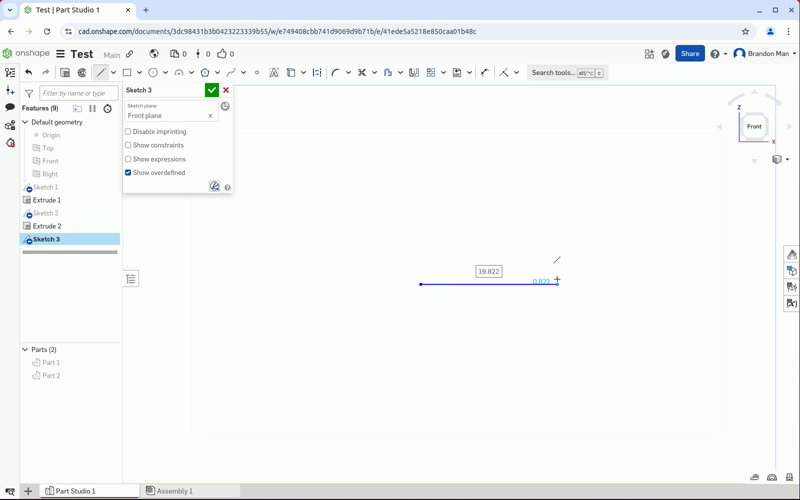
scroll(6)
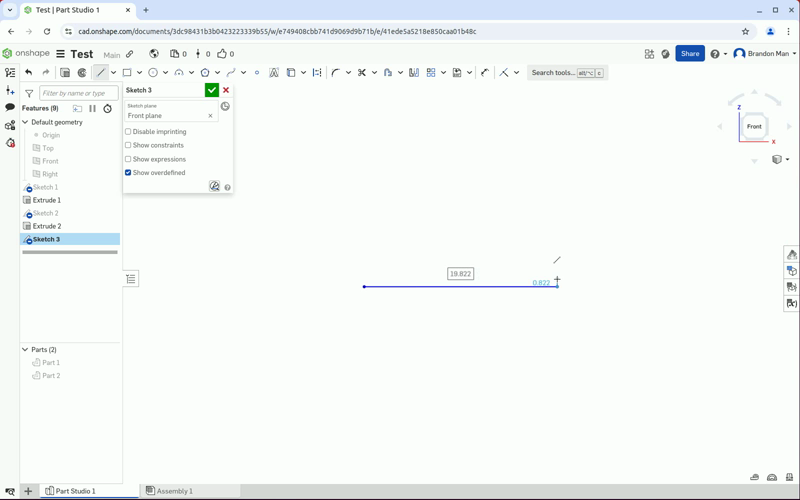
scroll(6)
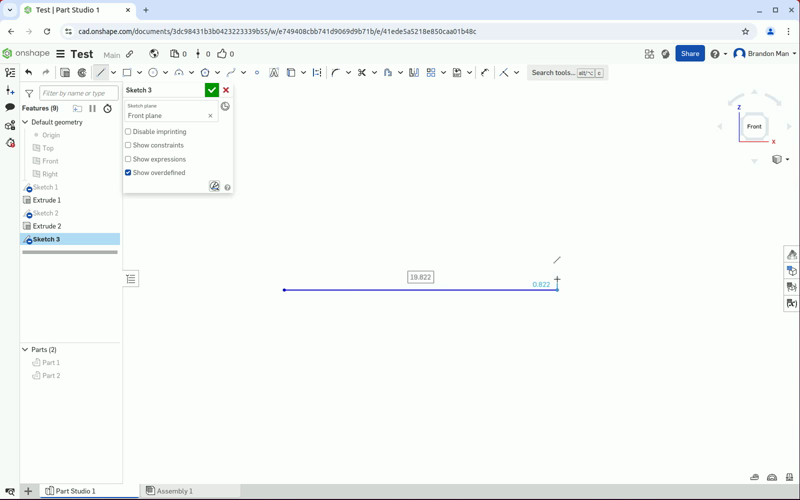
scroll(6)
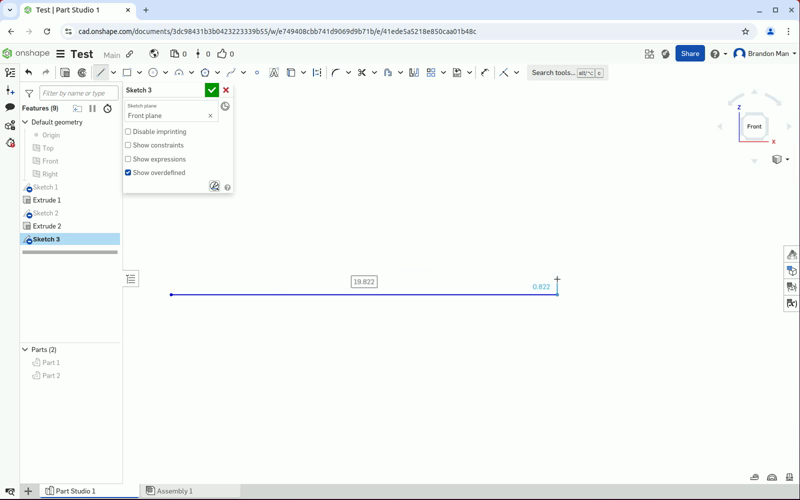
scroll(6)
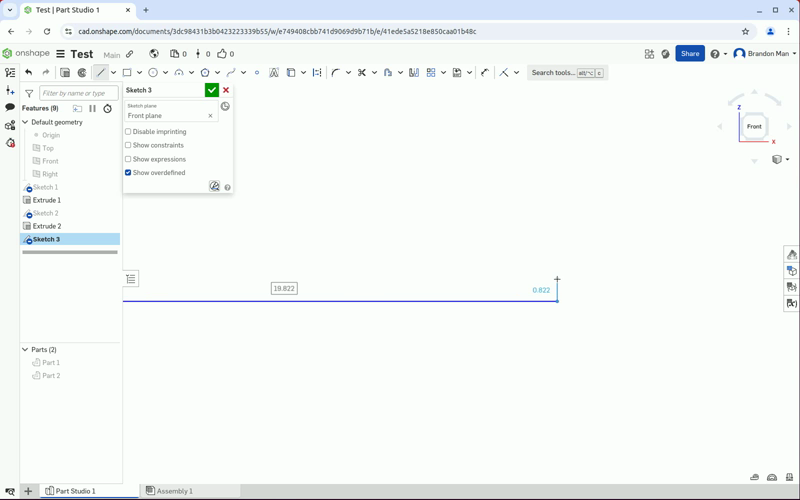
scroll(6)
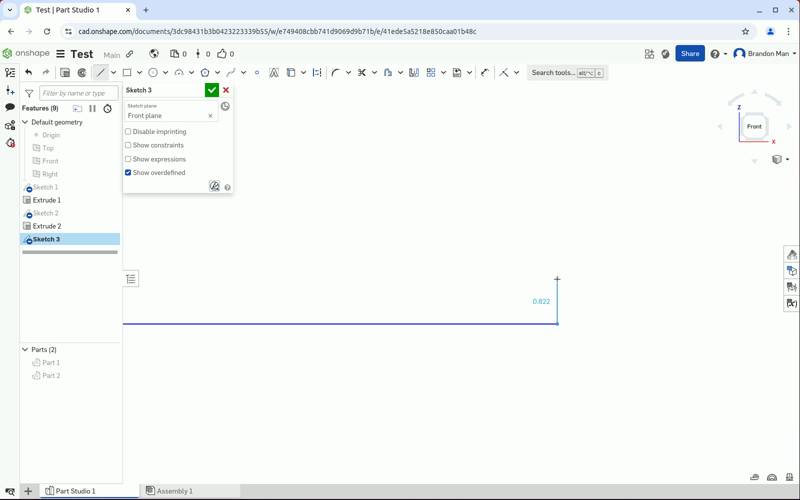
click(557, 278)
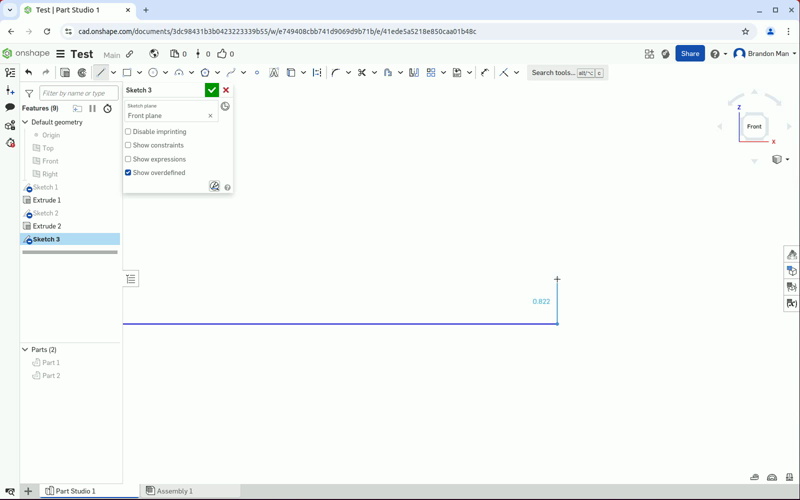
scroll(-6)
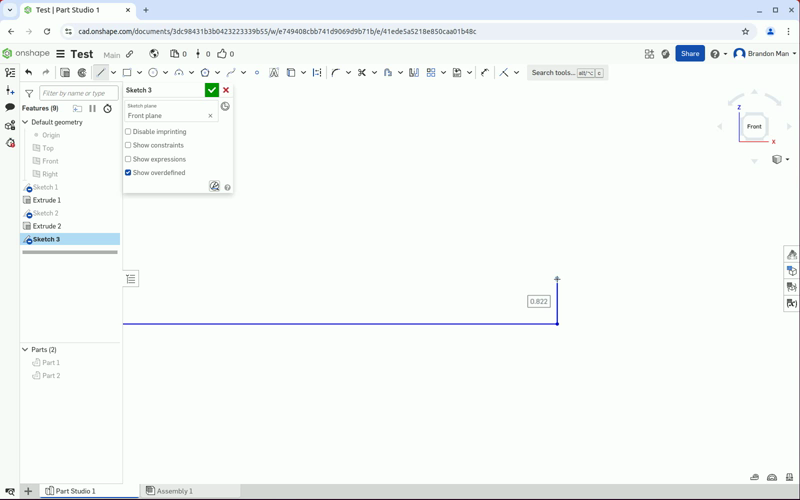
scroll(-6)
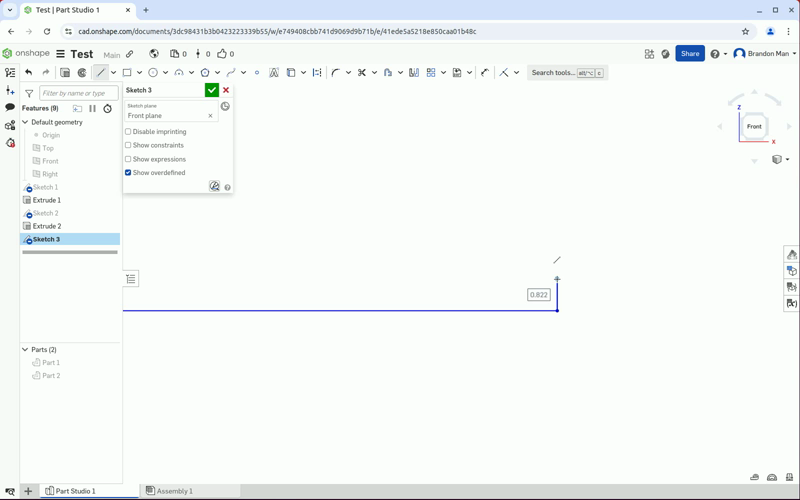
scroll(-6)
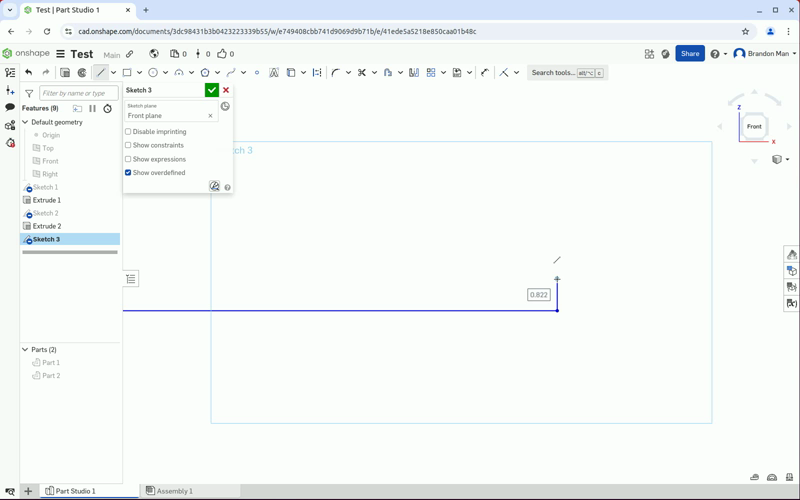
scroll(-6)
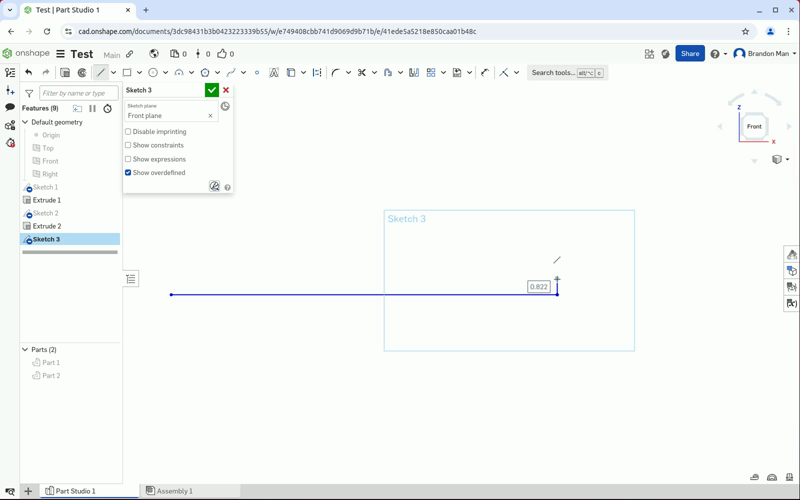
scroll(-6)
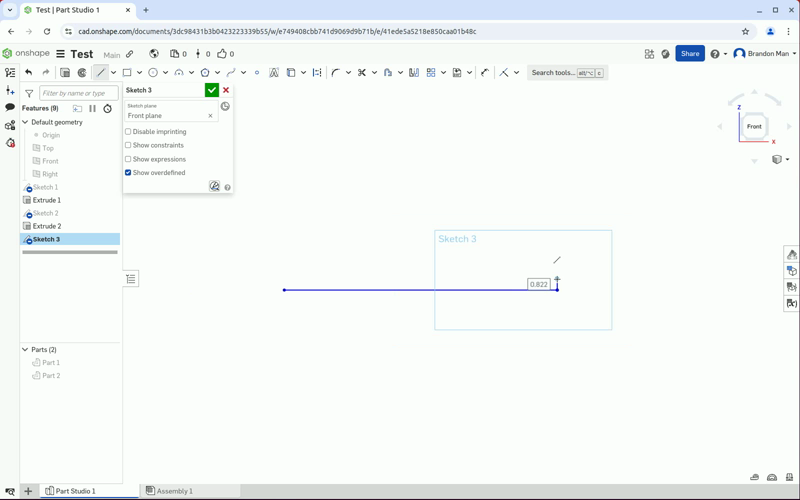
scroll(-6)
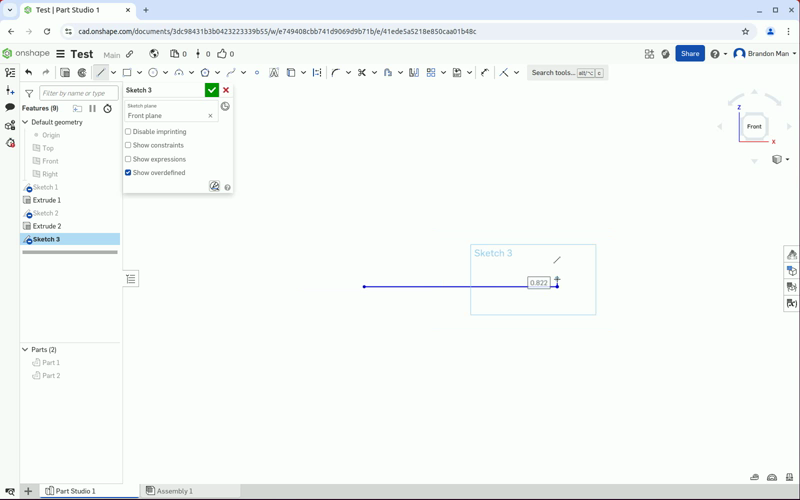
scroll(-6)
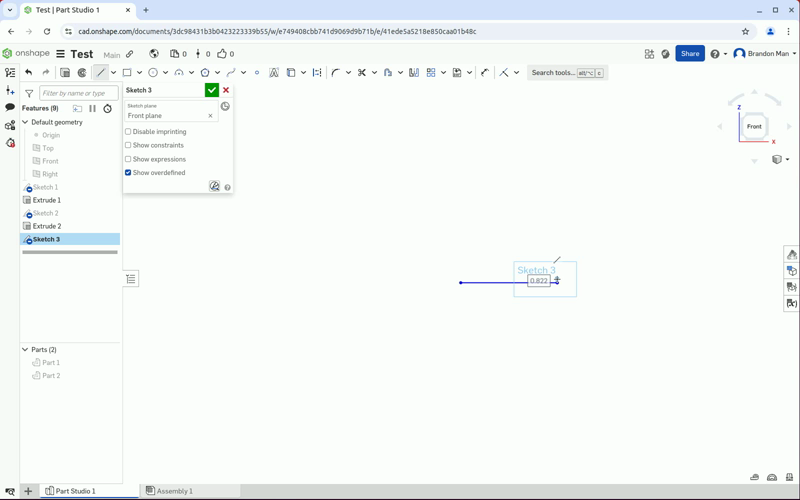
key_up(shift)
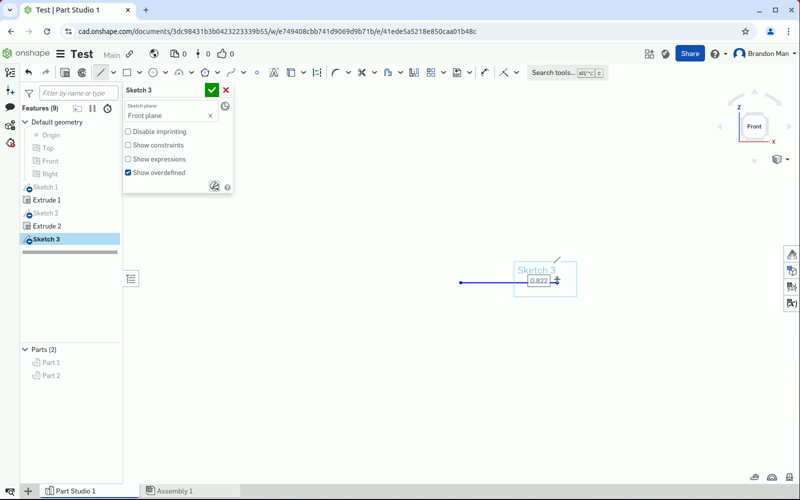
key_down(shift)
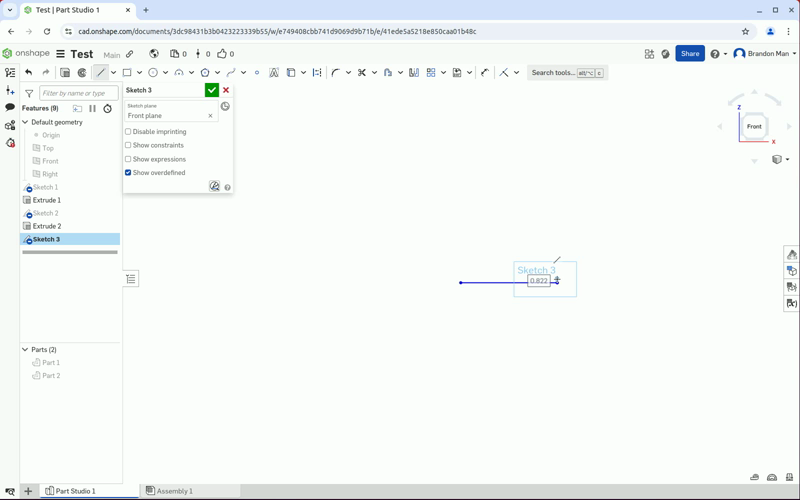
mouse_move(587, 278)
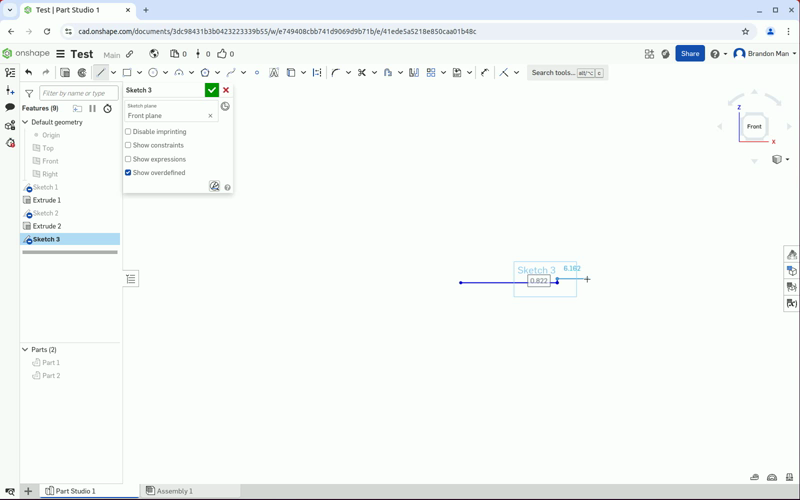
mouse_move(557, 262)
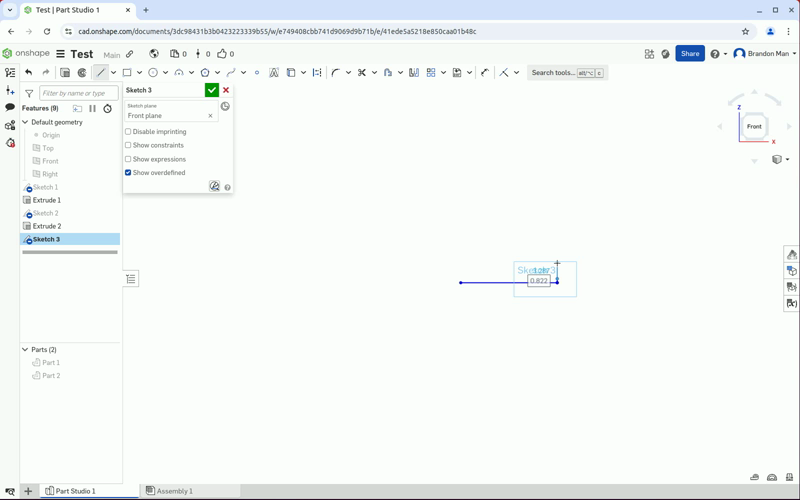
click(557, 262)
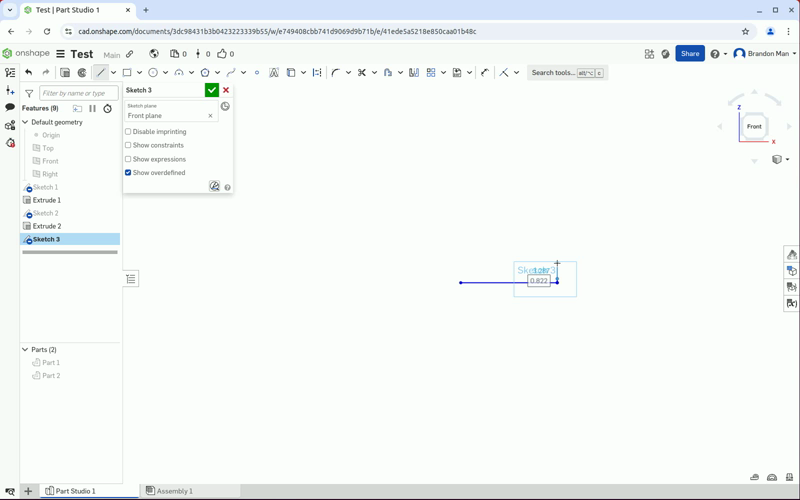
key_up(shift)
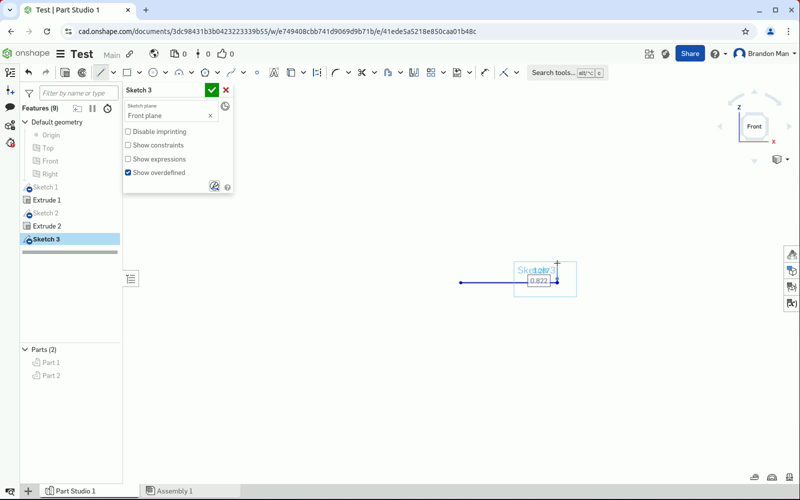
key_down(shift)
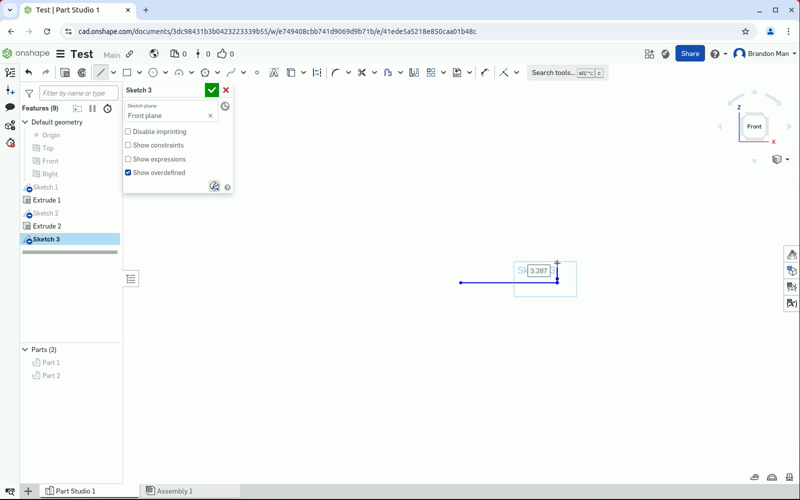
mouse_move(587, 262)
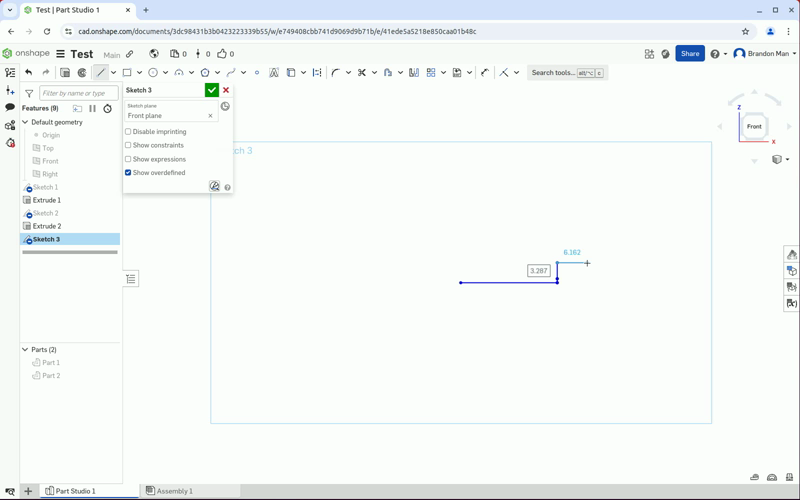
mouse_move(557, 258)
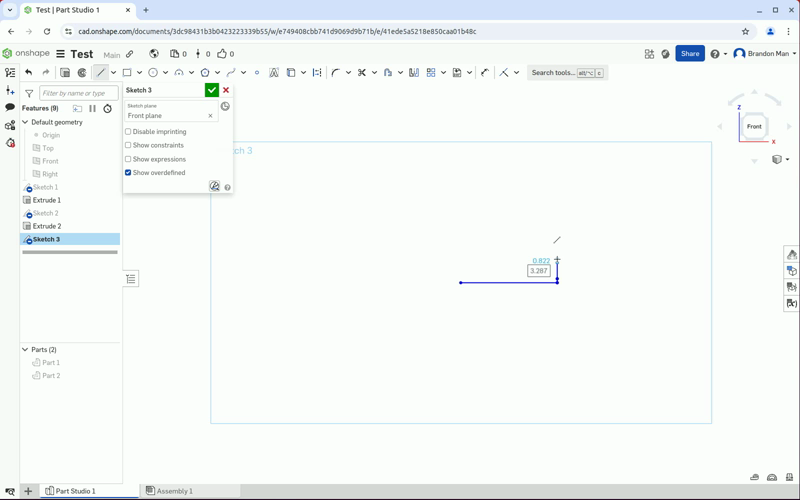
scroll(6)
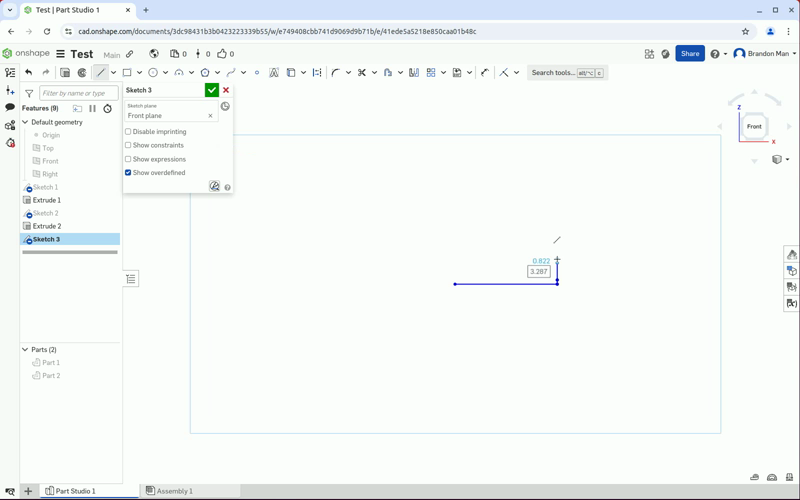
scroll(6)
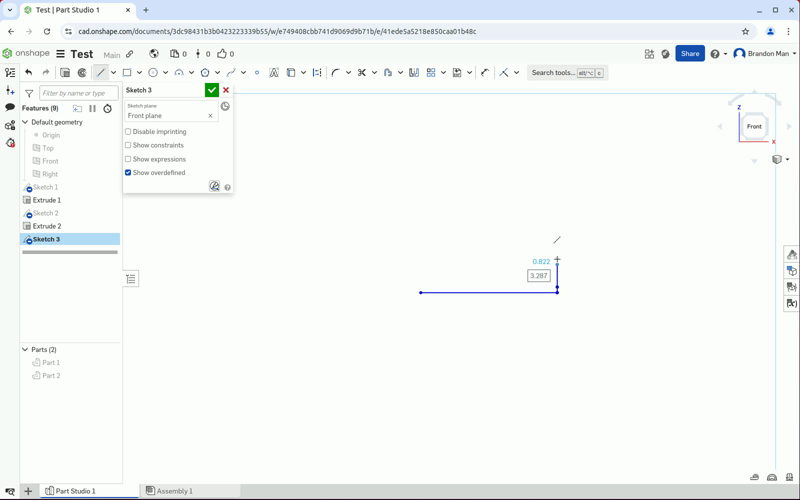
scroll(6)
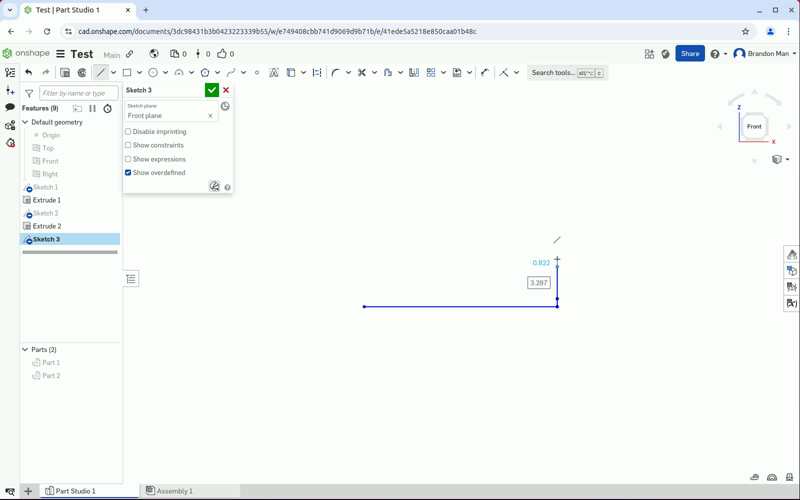
scroll(6)
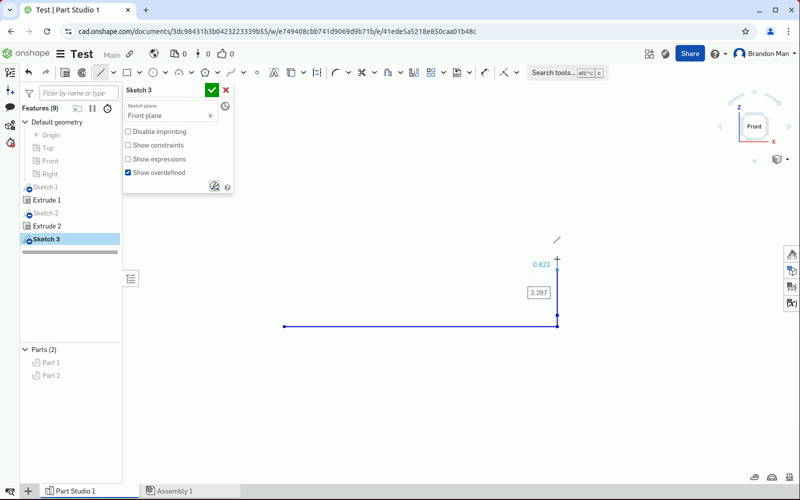
scroll(6)
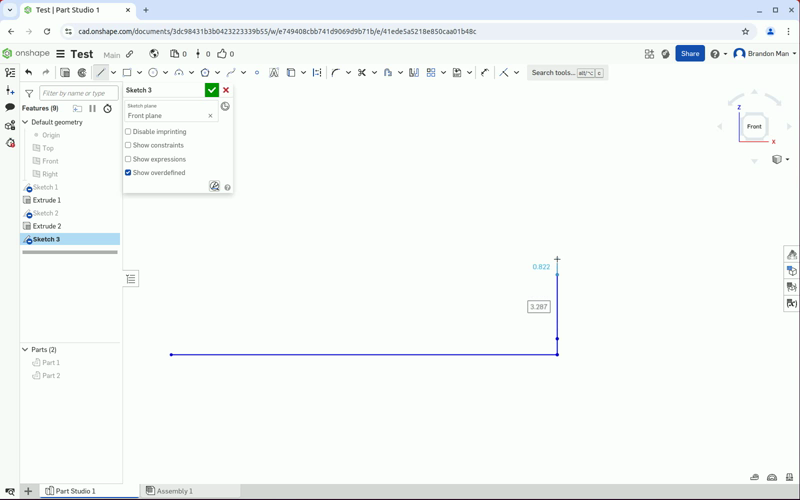
scroll(6)
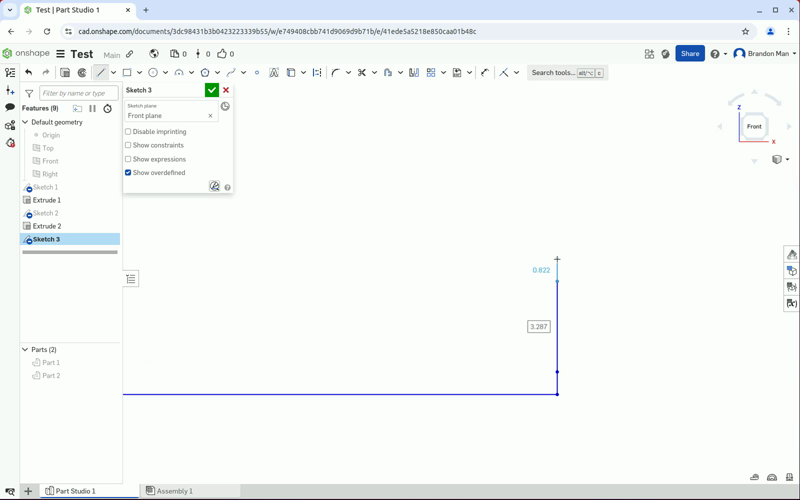
scroll(6)
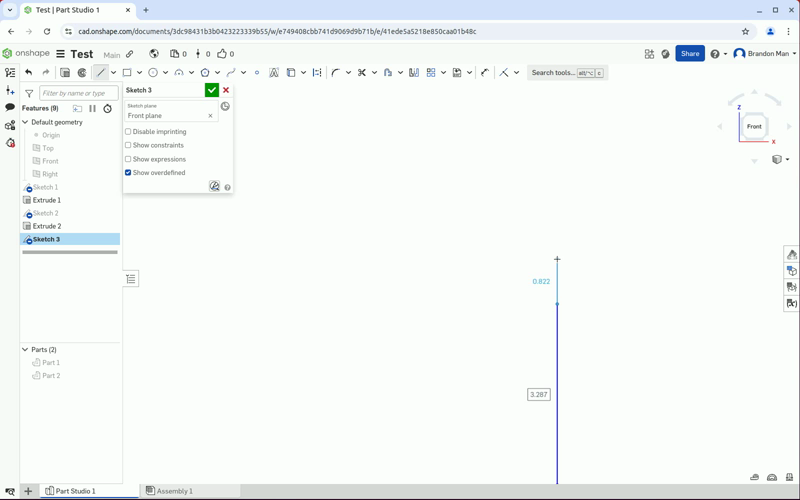
click(557, 258)
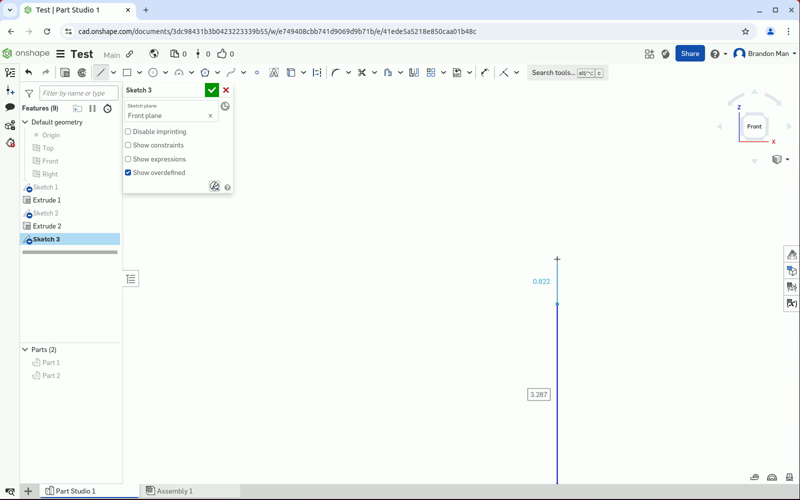
scroll(-6)
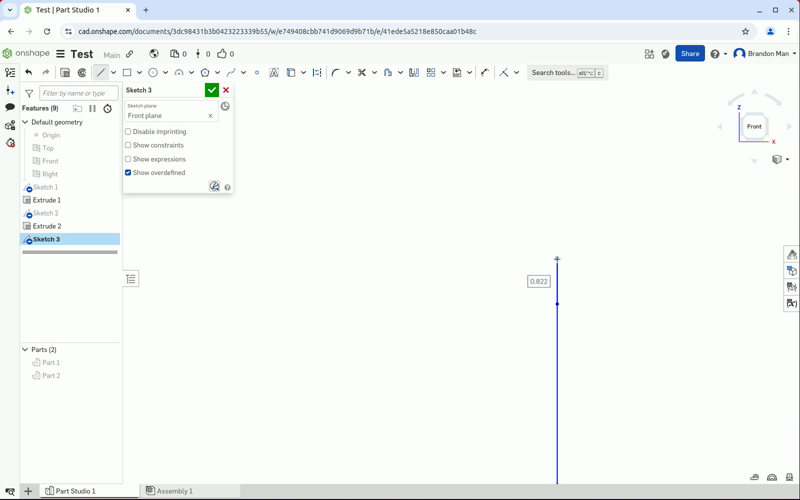
scroll(-6)
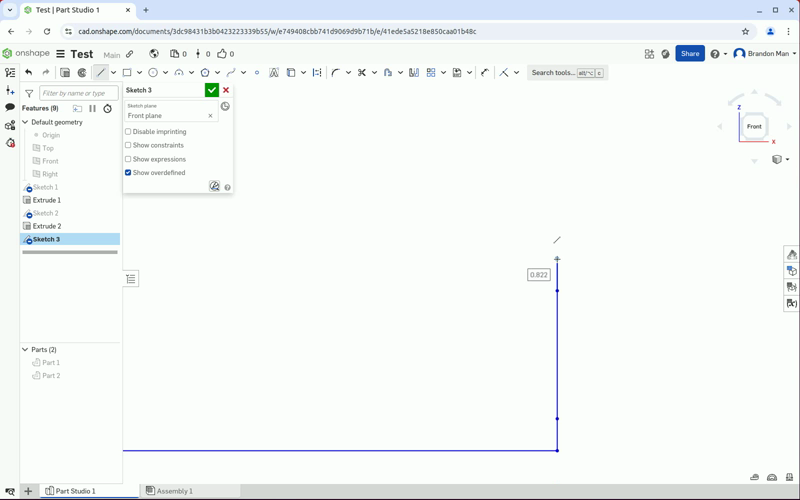
scroll(-6)
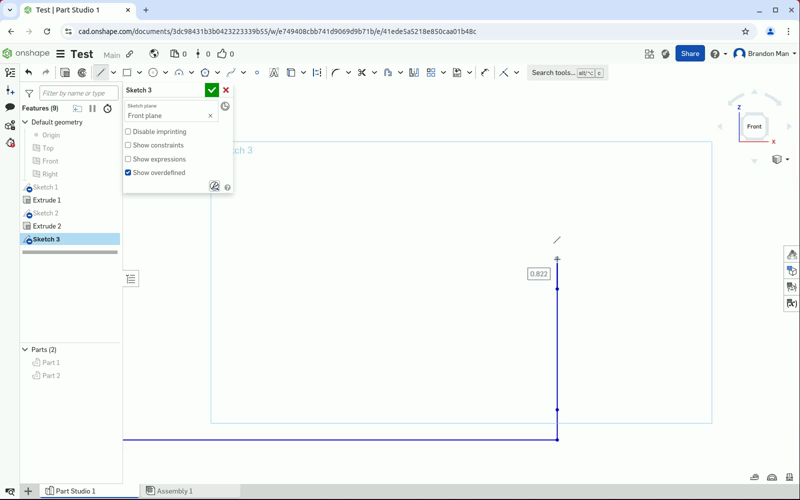
scroll(-6)
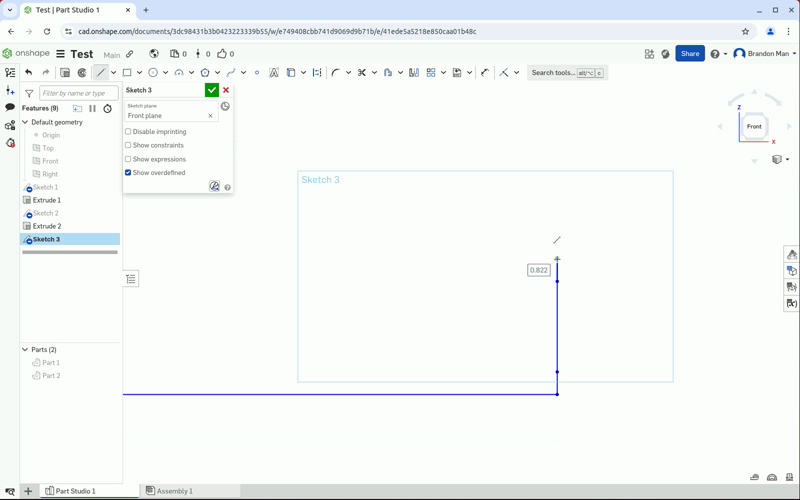
scroll(-6)
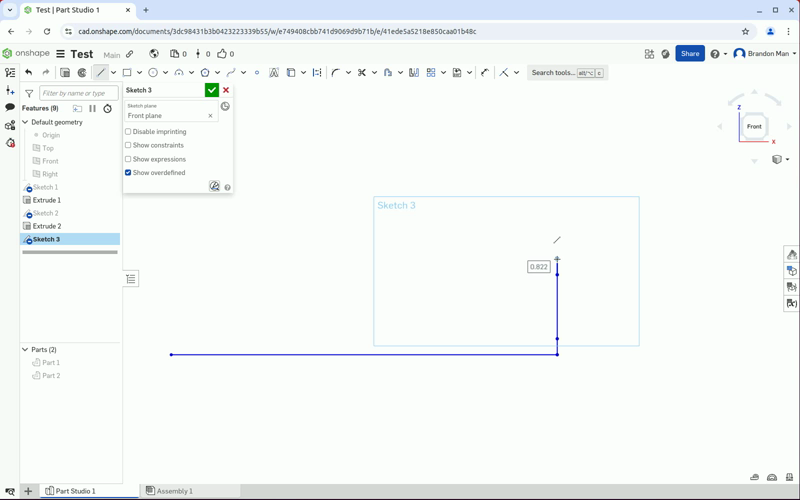
scroll(-6)
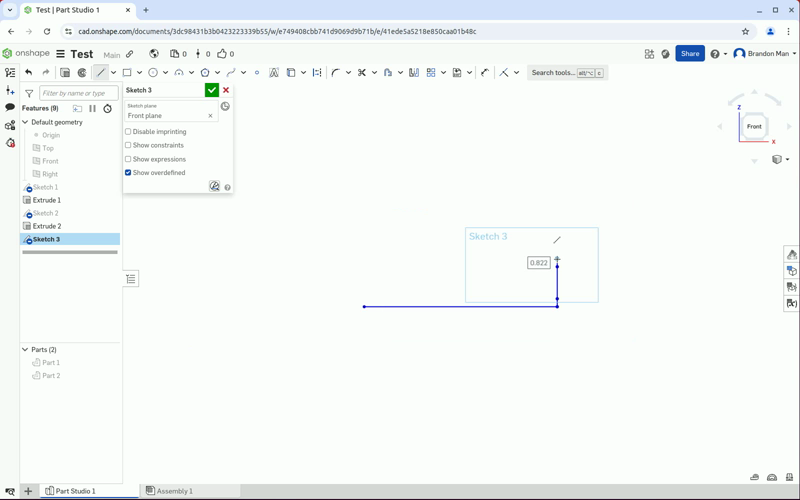
scroll(-6)
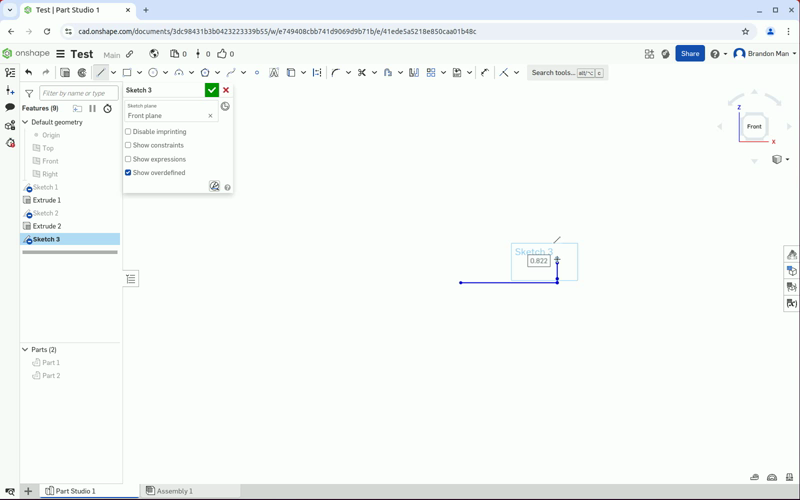
key_up(shift)
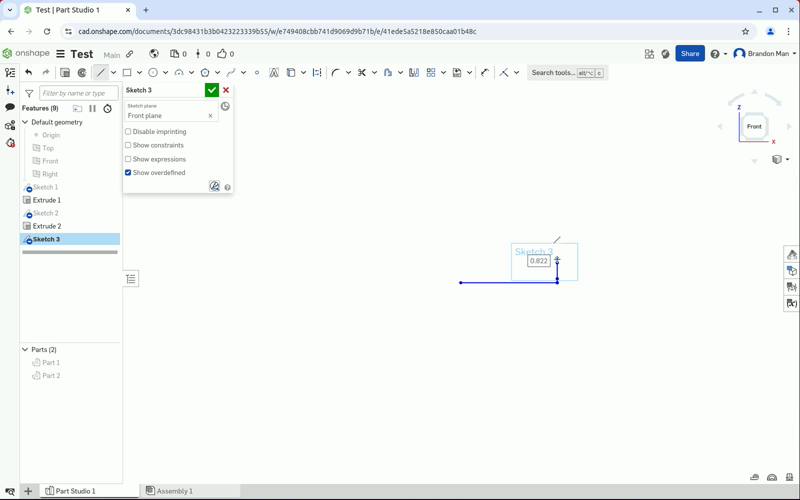
key_down(shift)
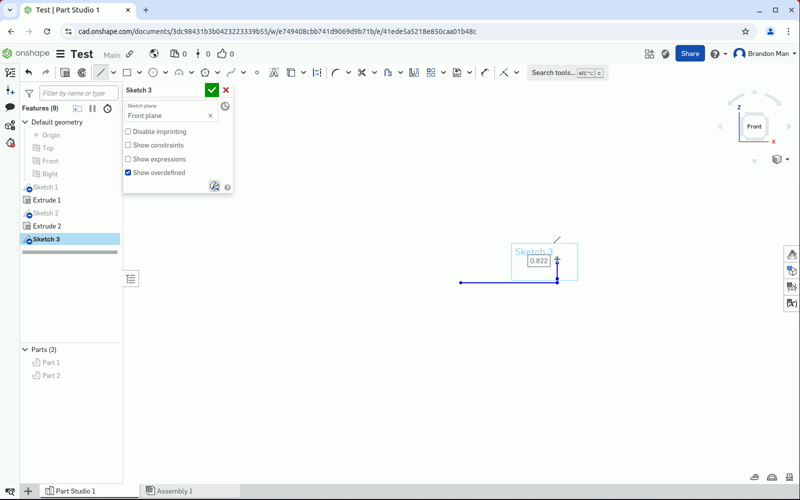
mouse_move(460, 258)
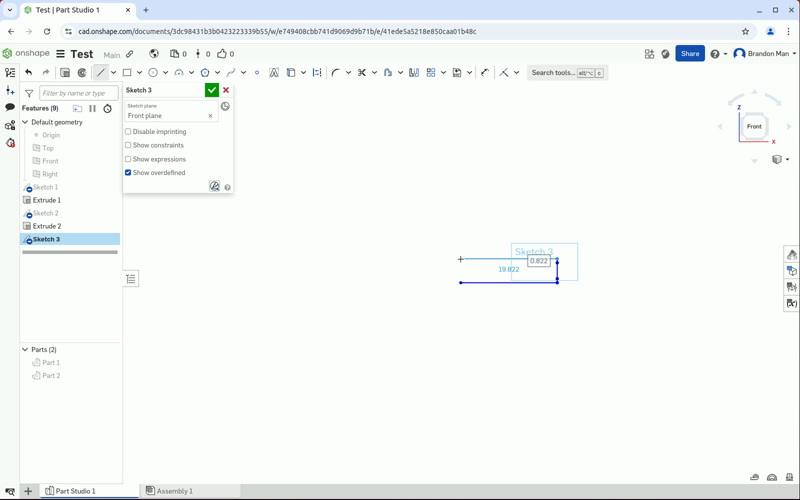
click(460, 258)
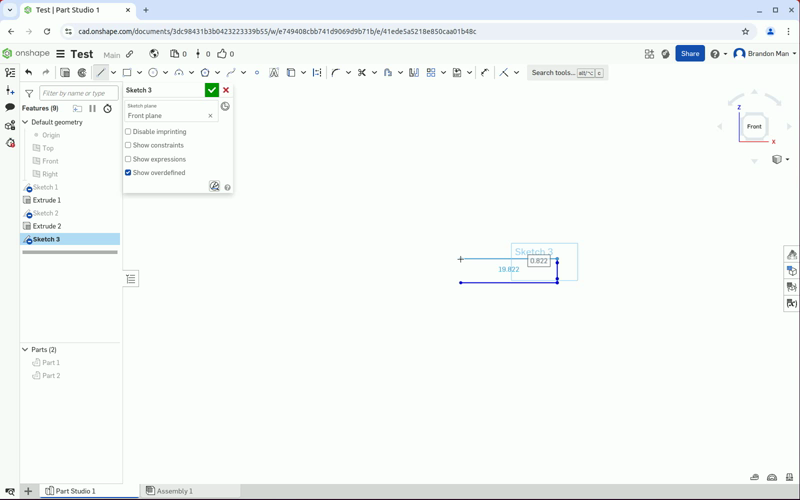
key_up(shift)
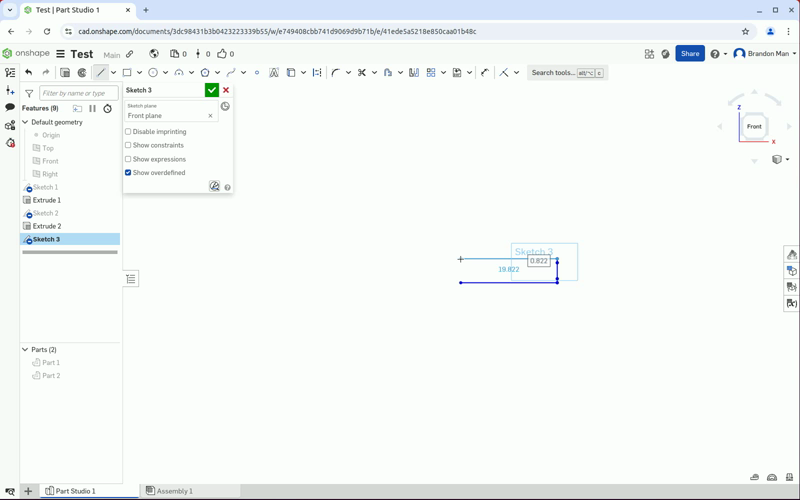
key_down(shift)
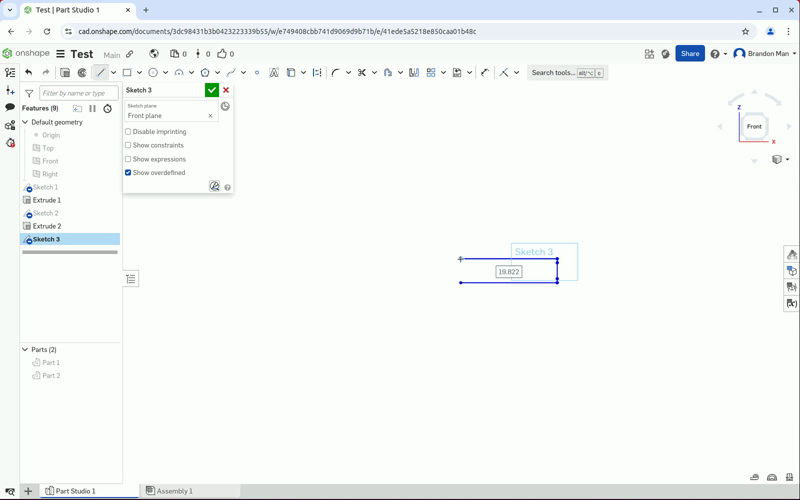
mouse_move(490, 258)
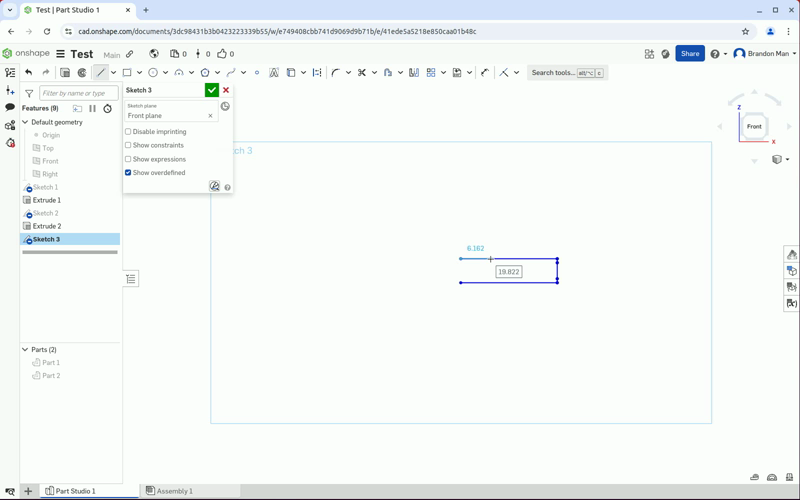
mouse_move(460, 262)
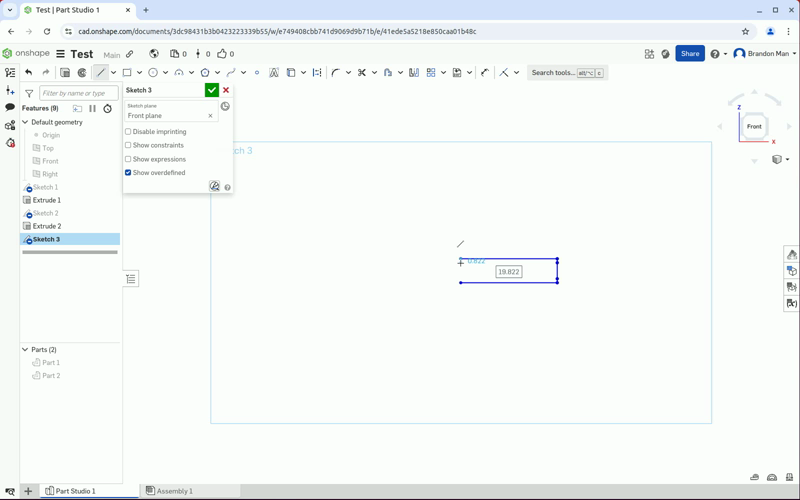
scroll(6)
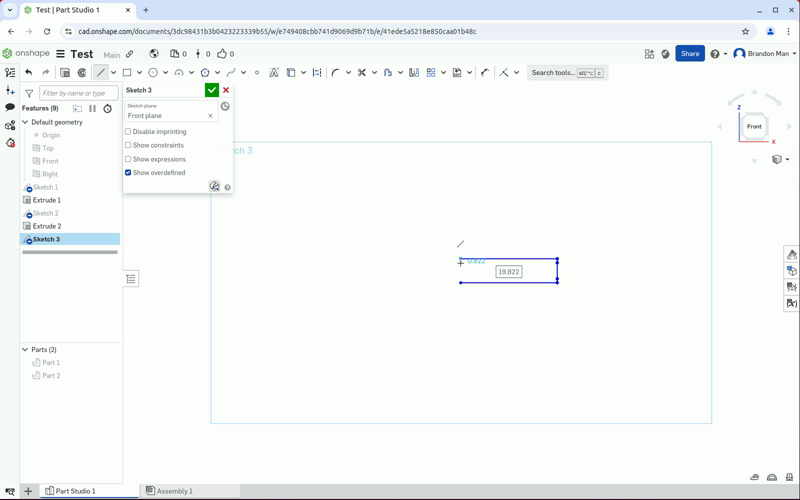
scroll(6)
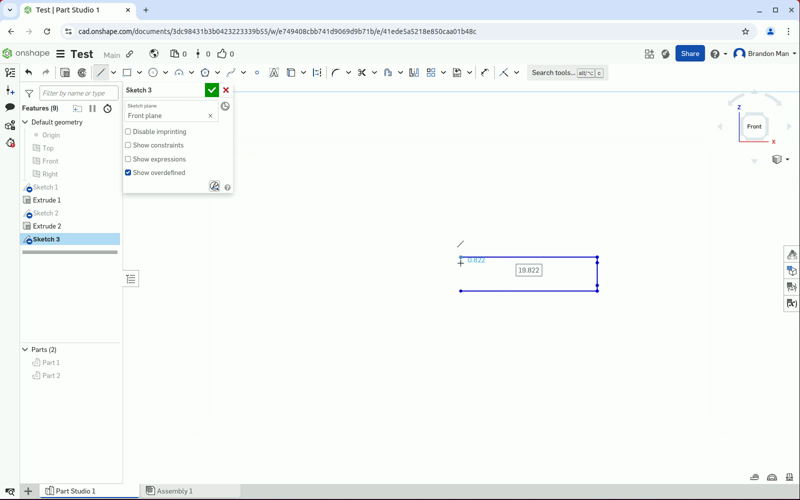
scroll(6)
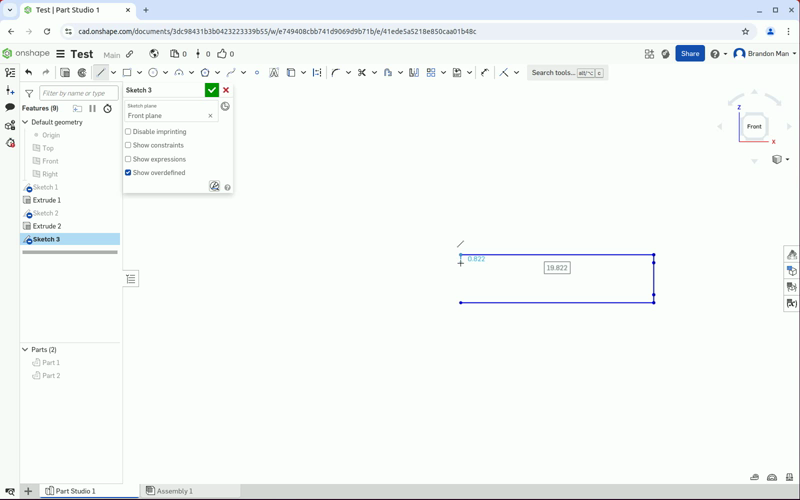
scroll(6)
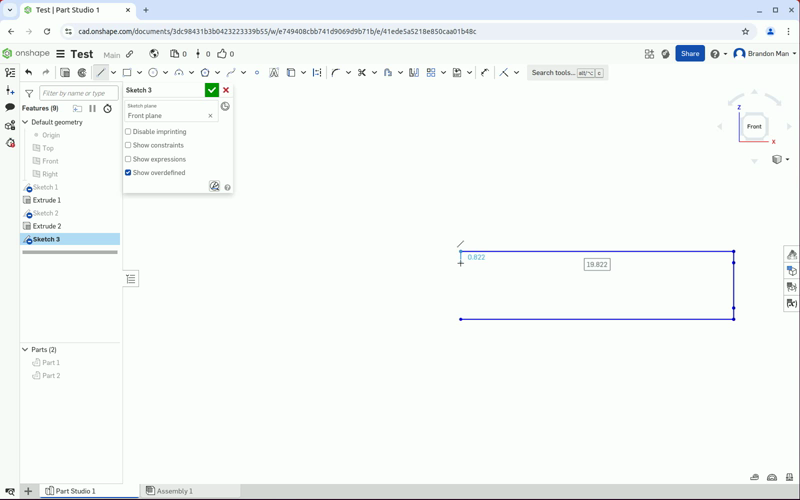
scroll(6)
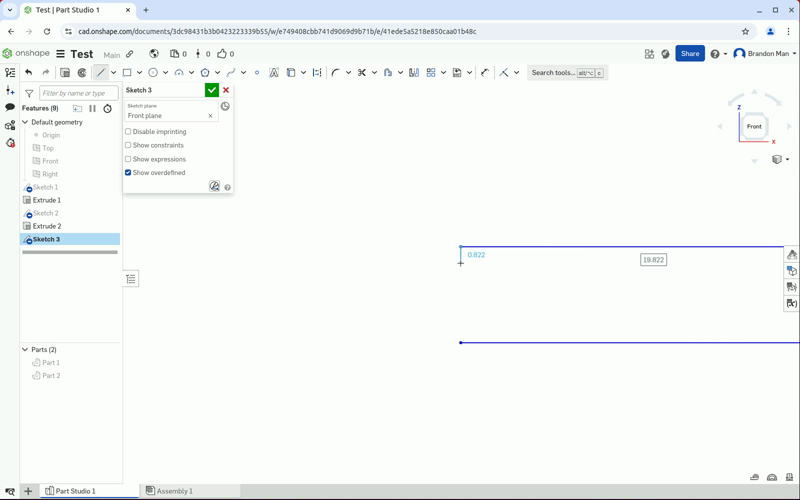
scroll(6)
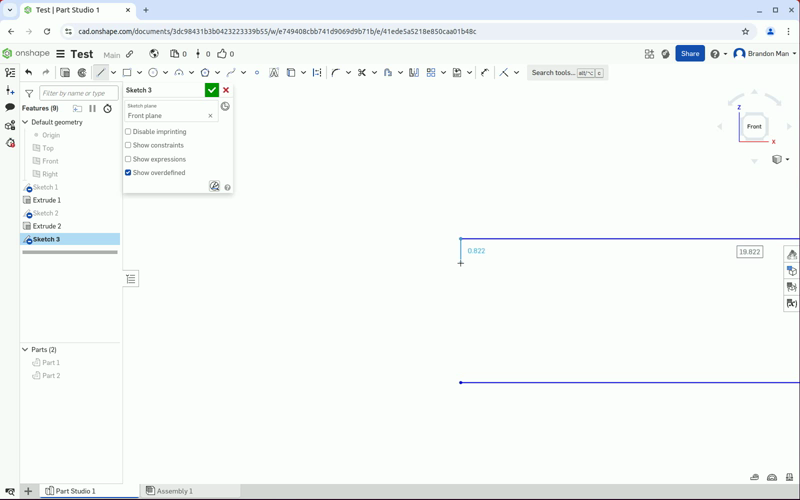
scroll(6)
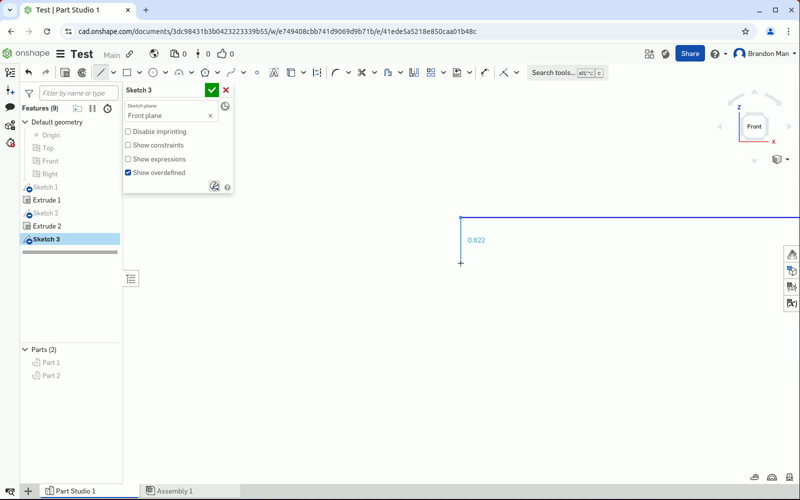
click(460, 262)
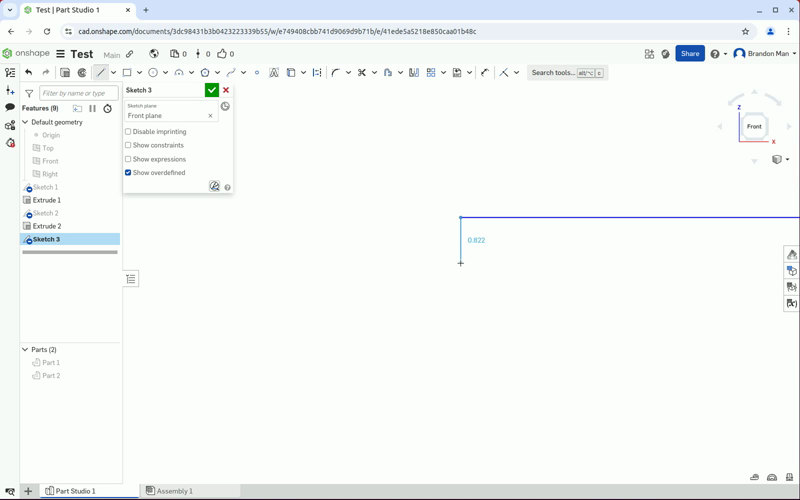
scroll(-6)
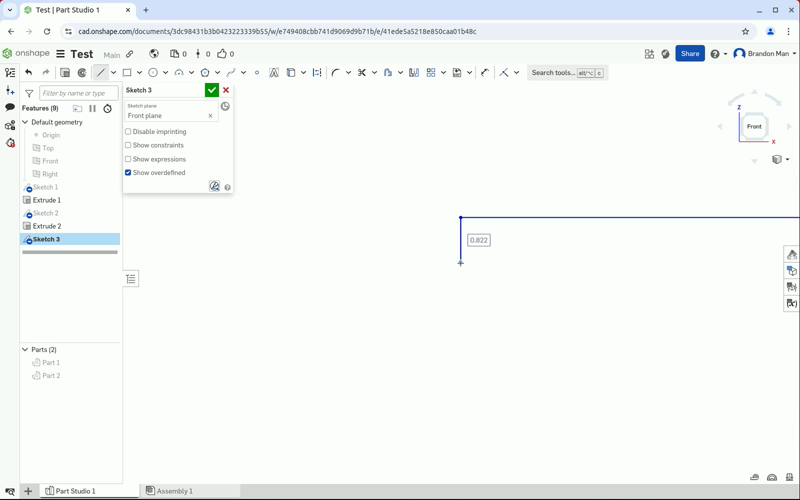
scroll(-6)
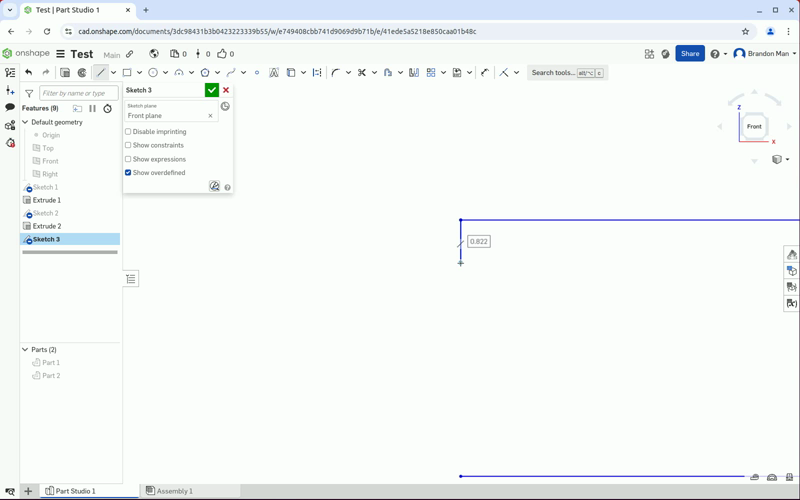
scroll(-6)
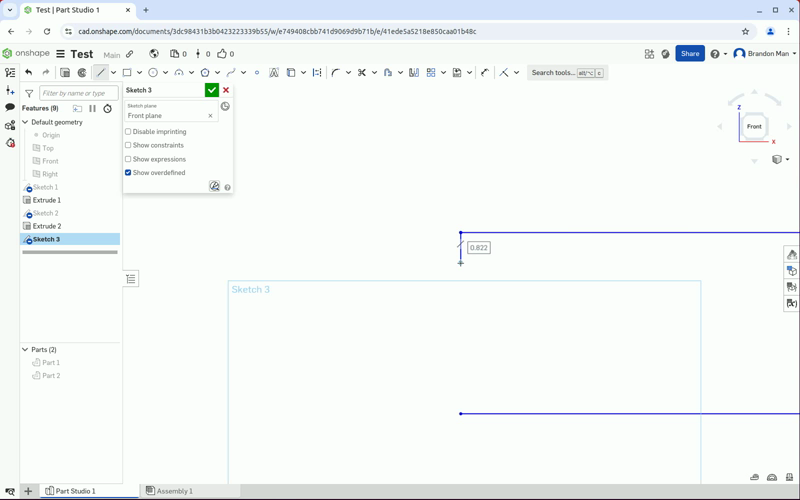
scroll(-6)
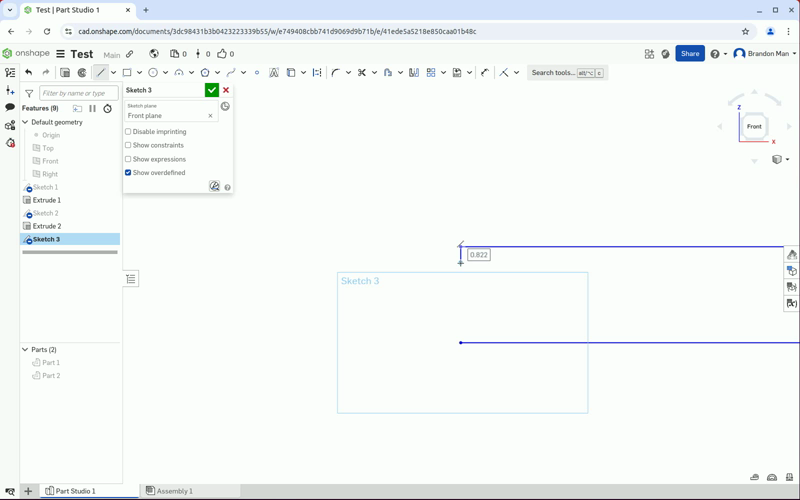
scroll(-6)
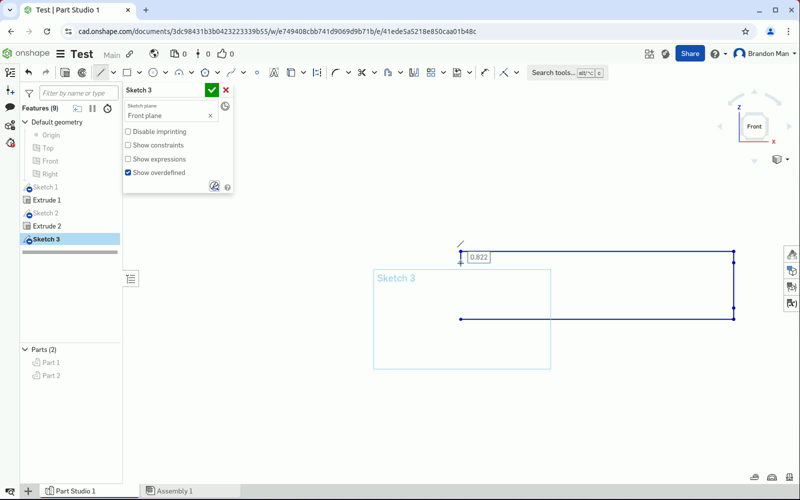
scroll(-6)
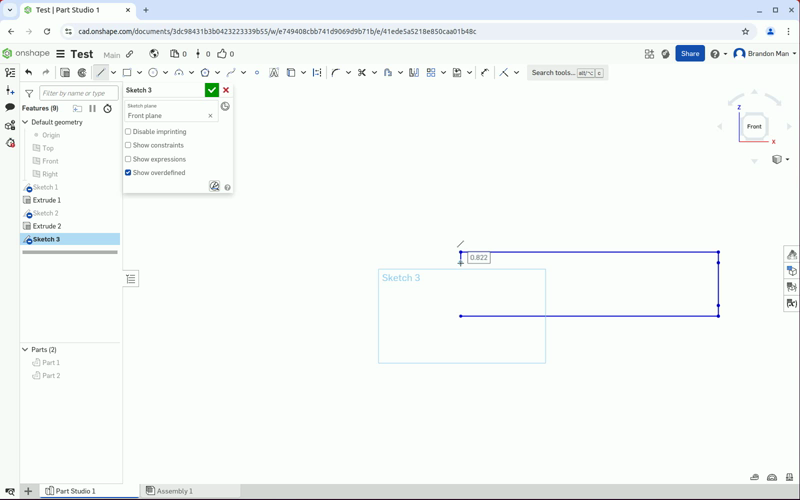
scroll(-6)
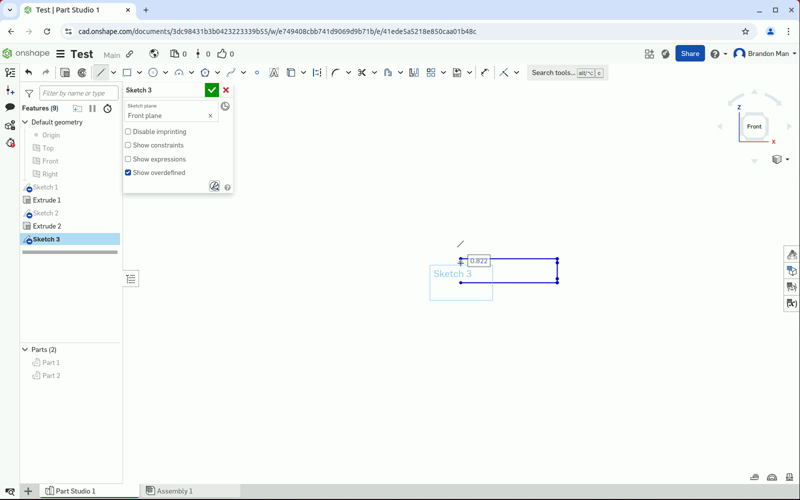
key_up(shift)
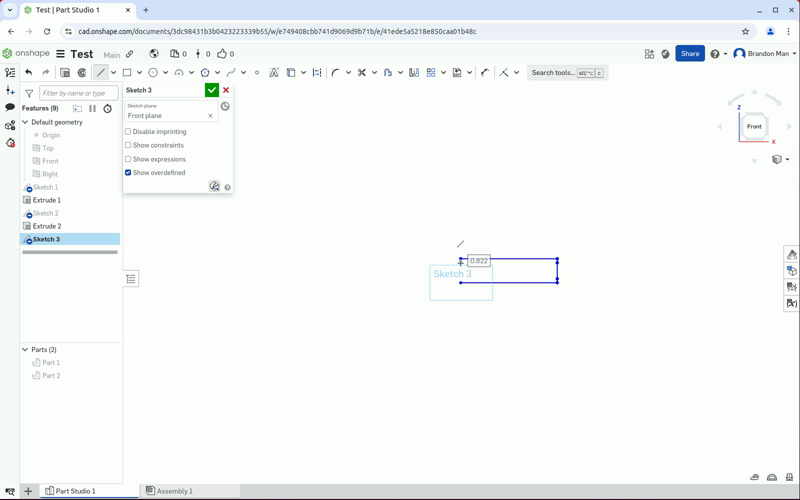
key_down(shift)
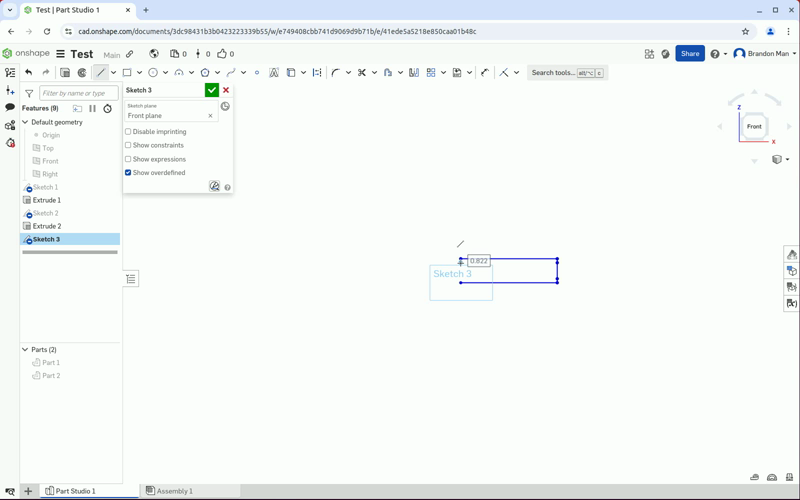
mouse_move(490, 262)
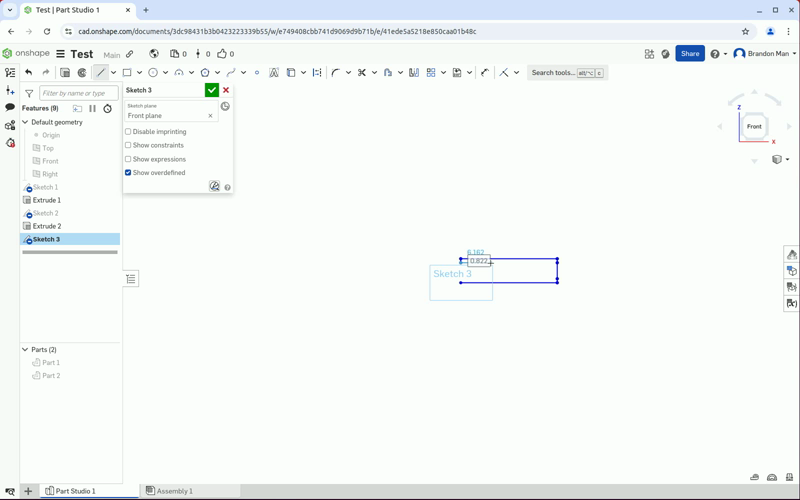
mouse_move(460, 278)
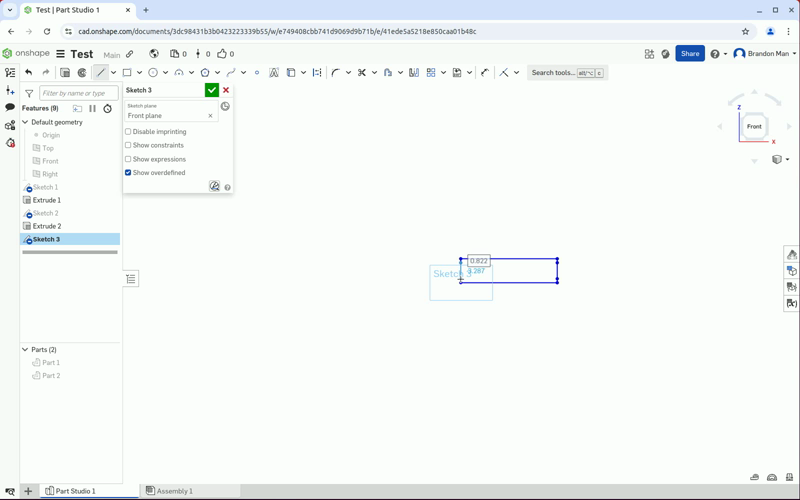
scroll(6)
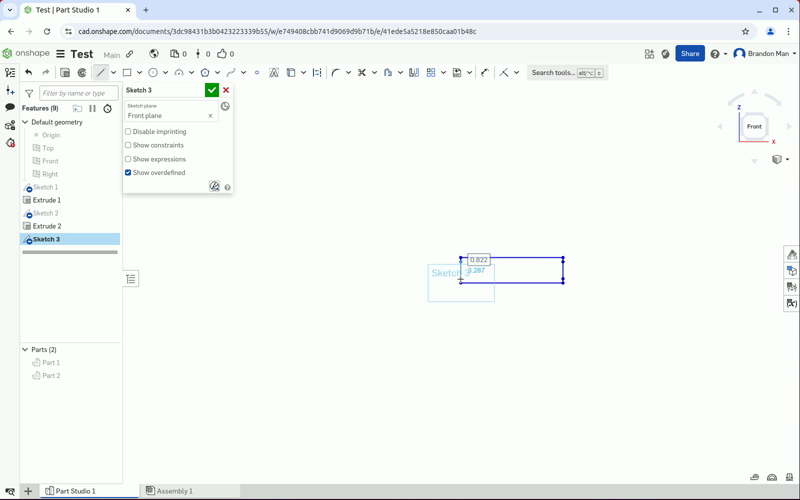
scroll(6)
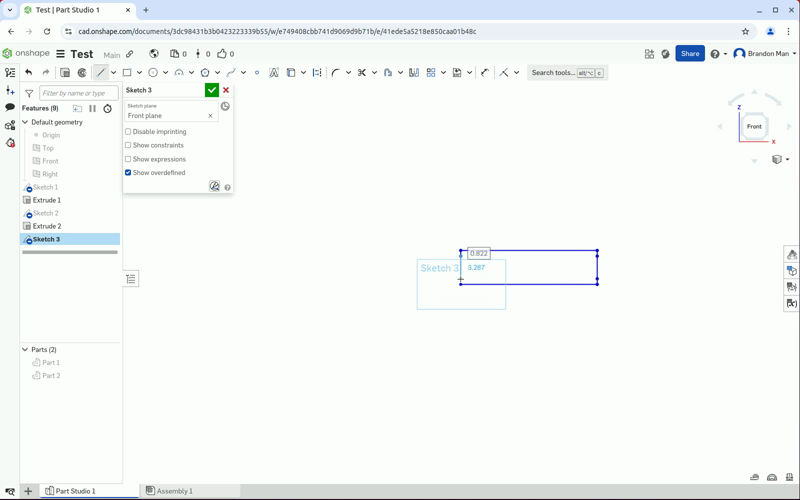
scroll(6)
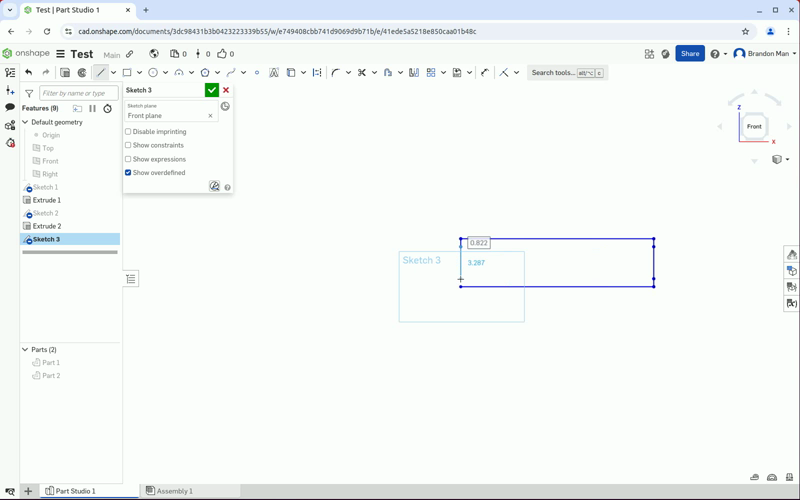
scroll(6)
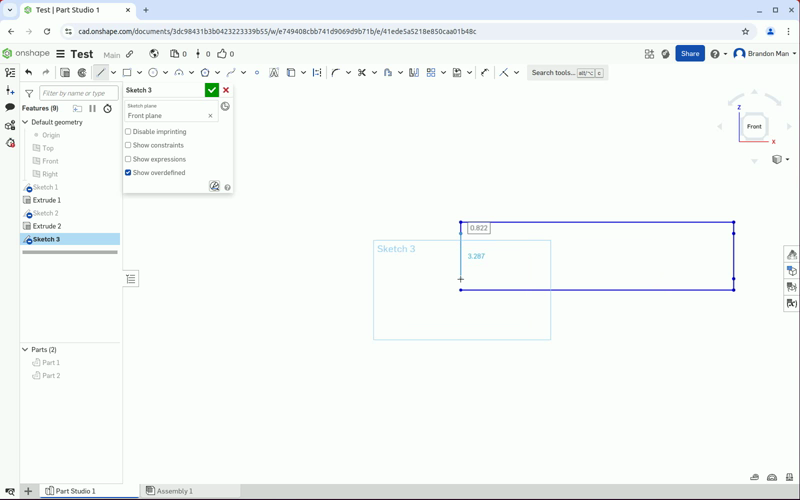
scroll(6)
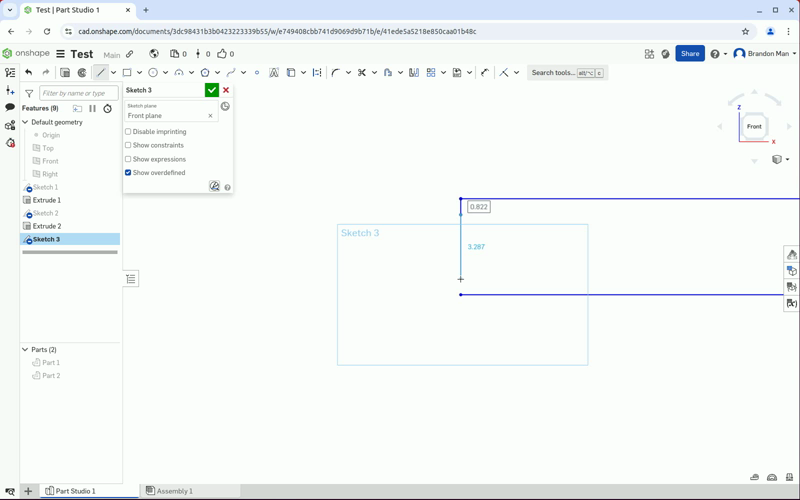
scroll(6)
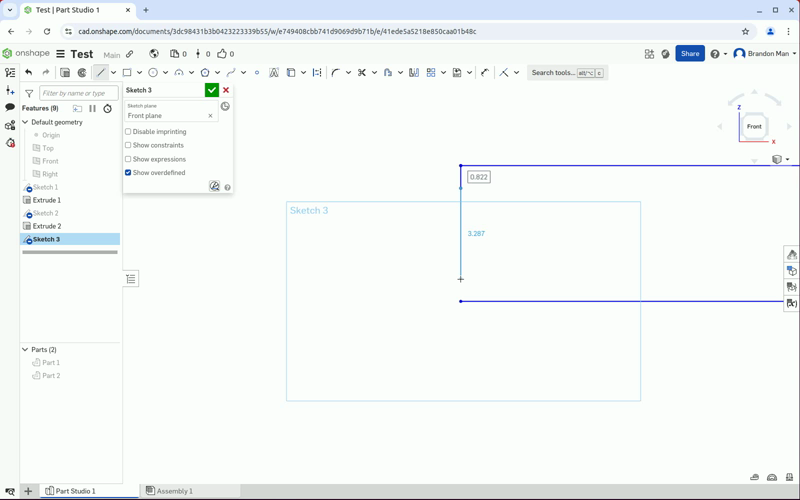
scroll(6)
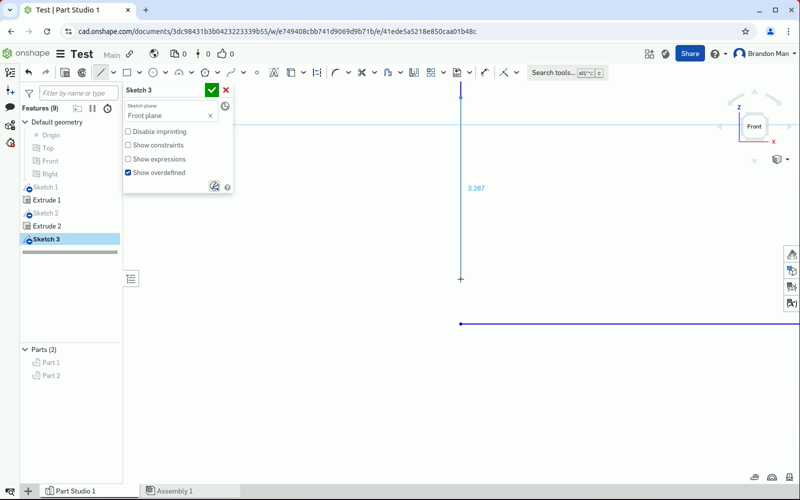
click(460, 278)
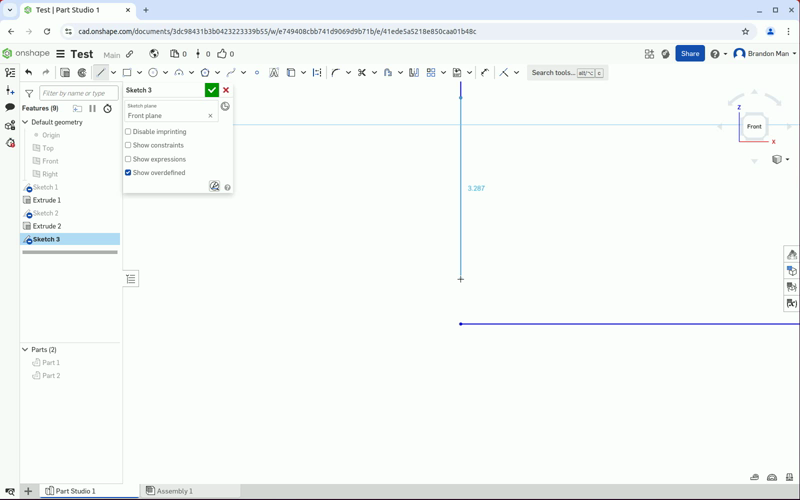
scroll(-6)
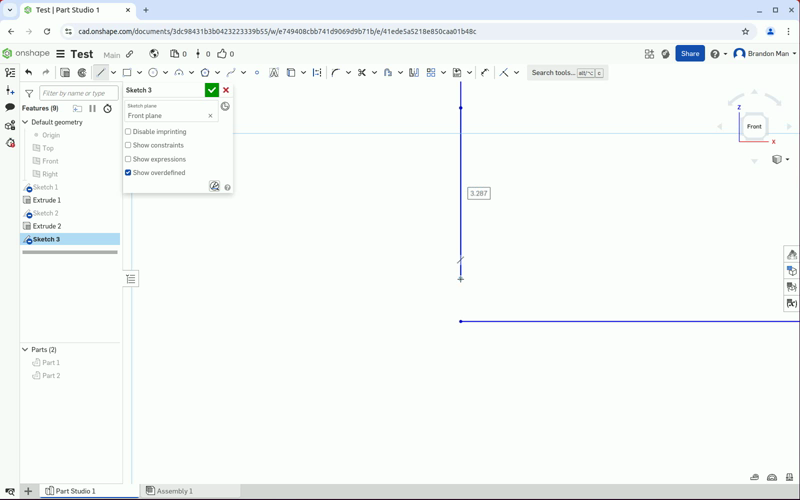
scroll(-6)
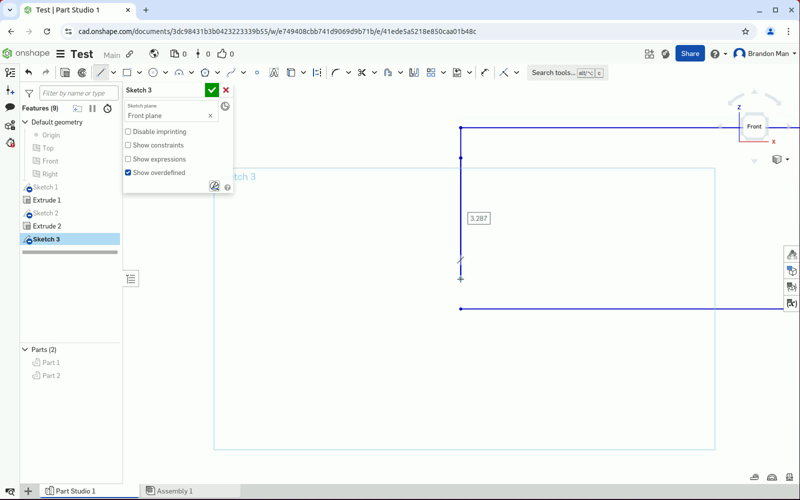
scroll(-6)
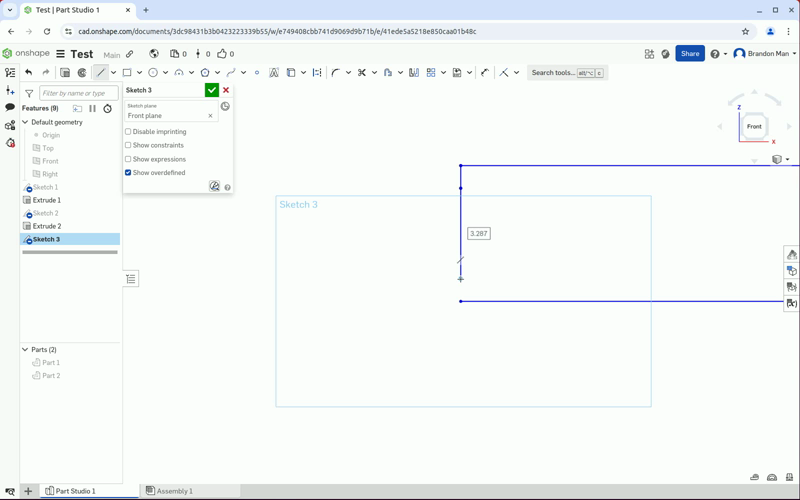
scroll(-6)
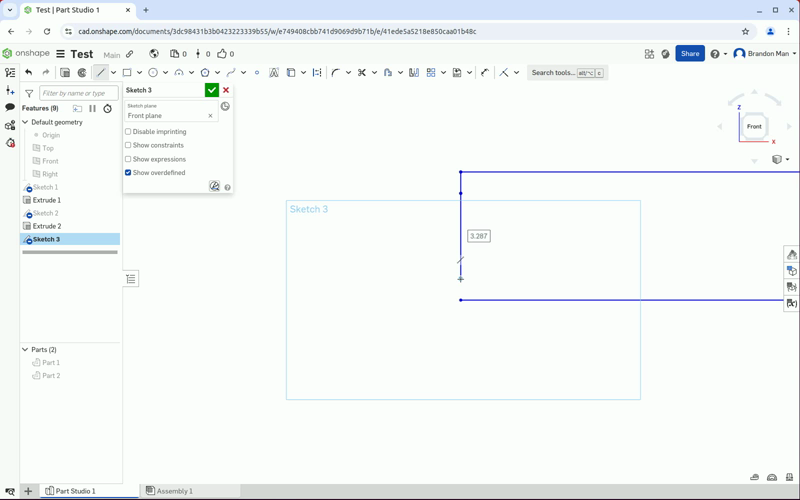
scroll(-6)
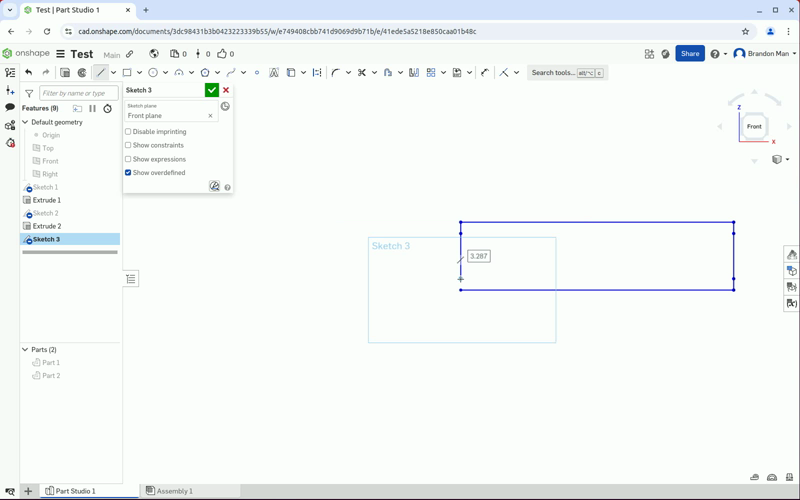
scroll(-6)
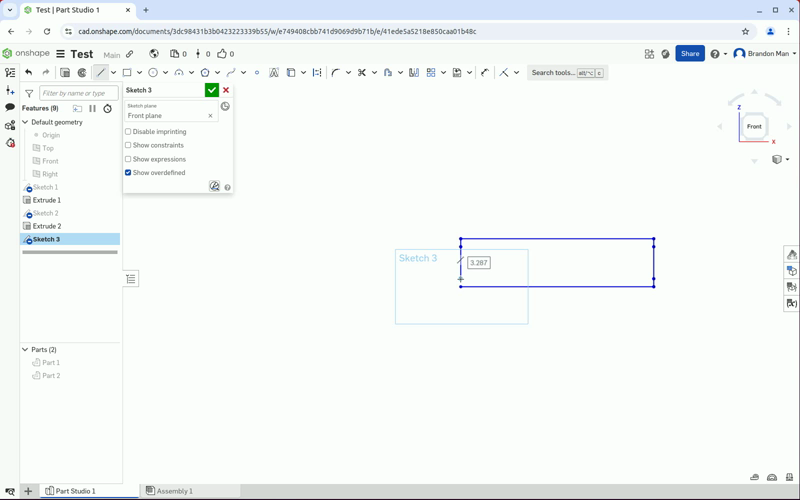
scroll(-6)
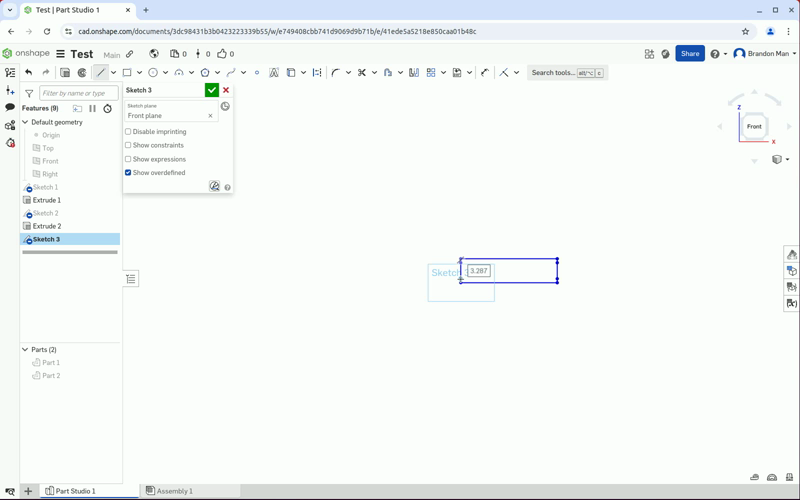
key_up(shift)
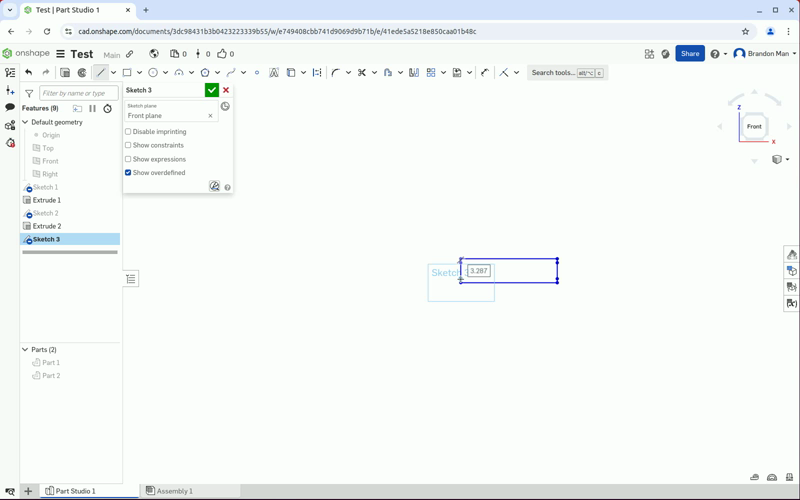
mouse_move(490, 278)
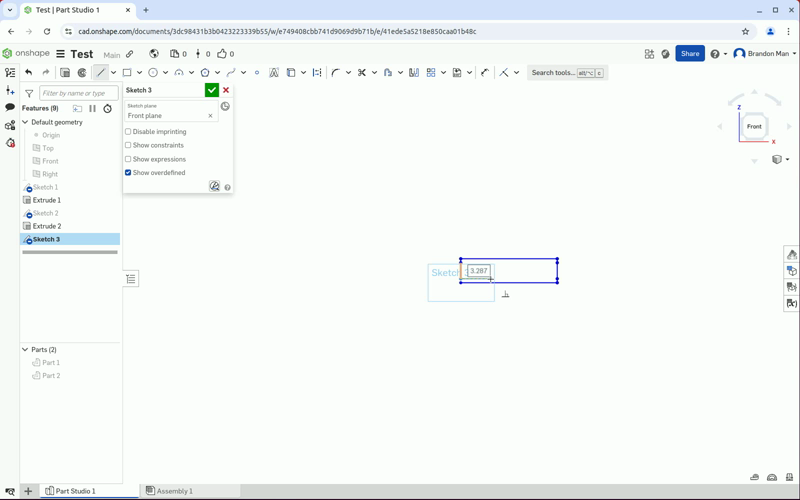
key_down(shift)
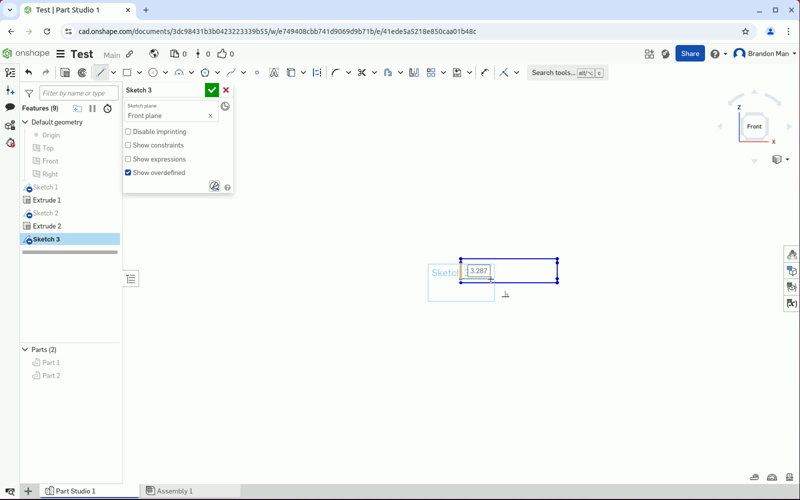
mouse_move(460, 282)
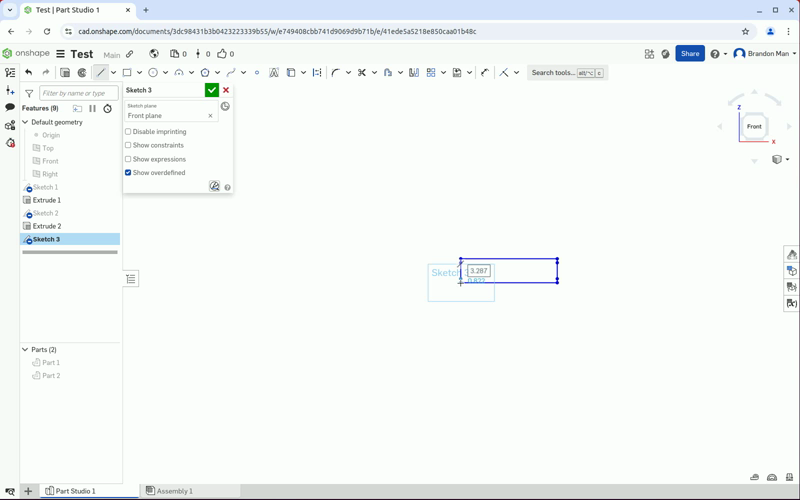
scroll(6)
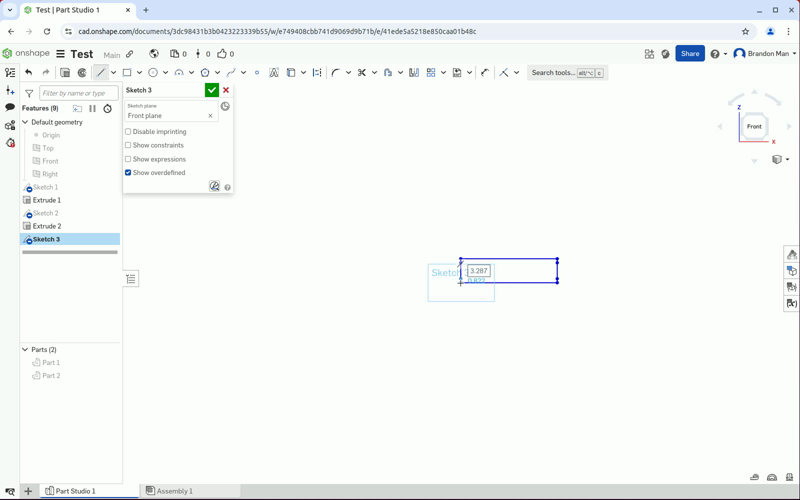
scroll(6)
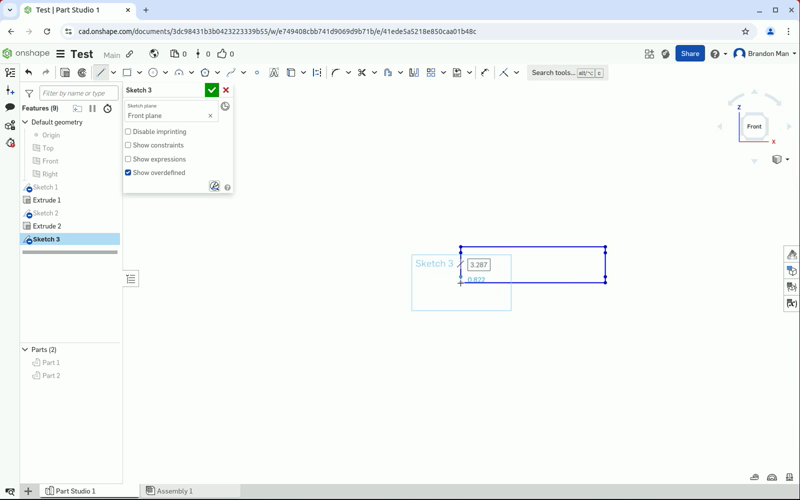
scroll(6)
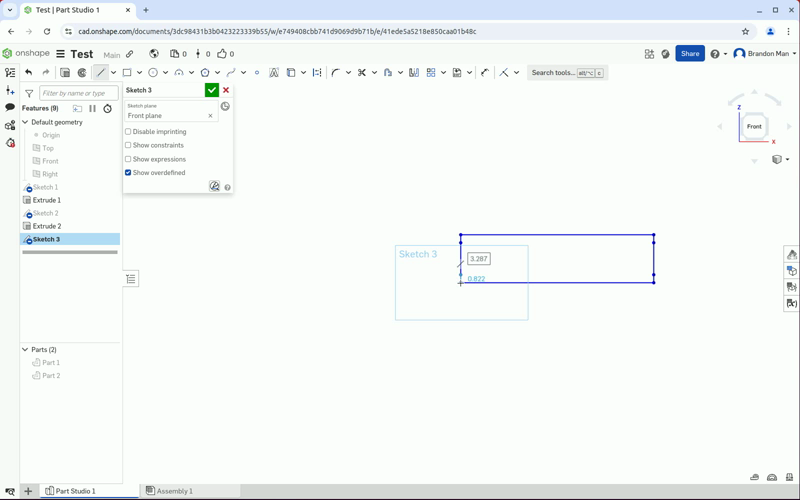
scroll(6)
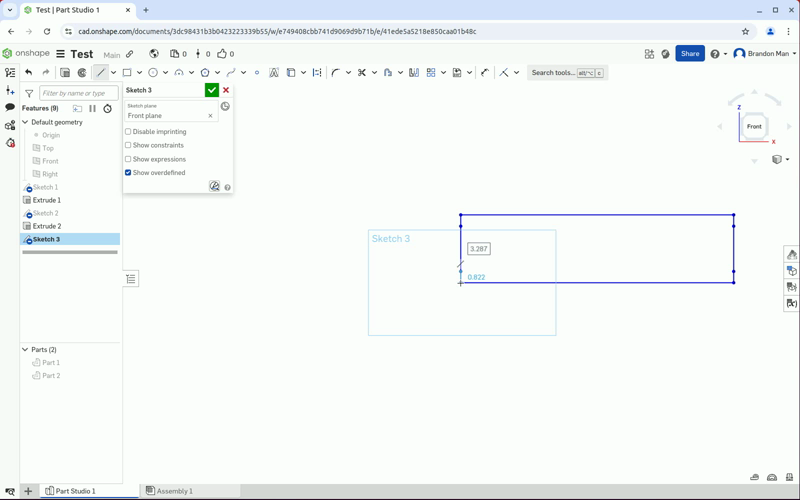
scroll(6)
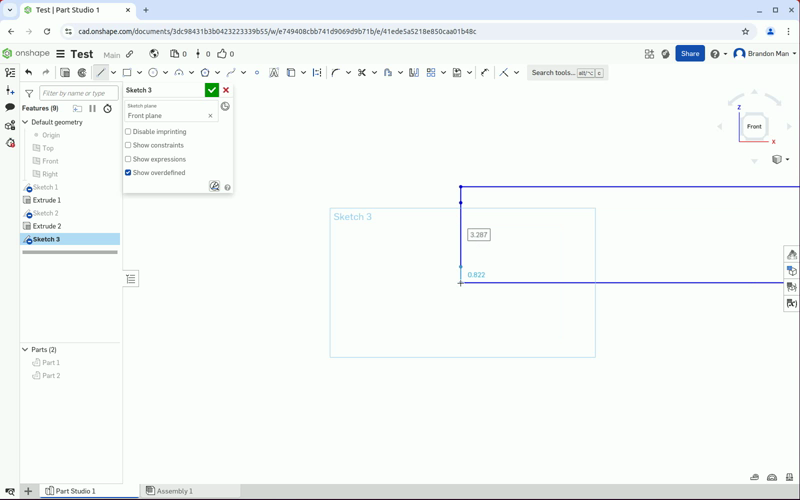
scroll(6)
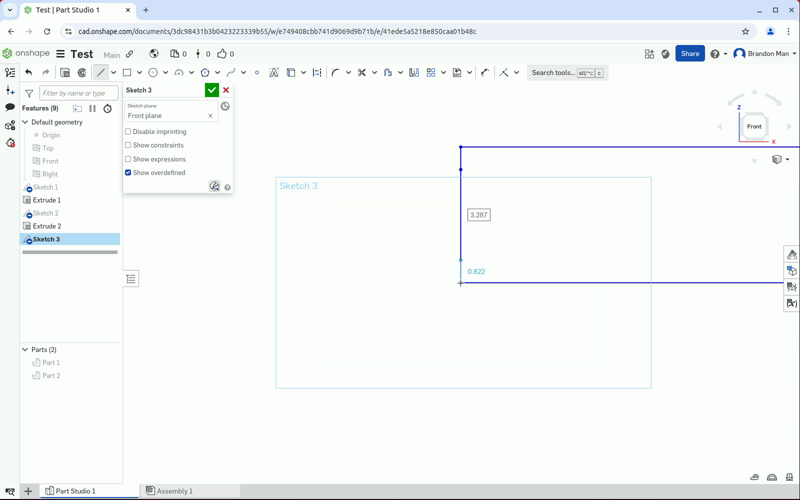
scroll(6)
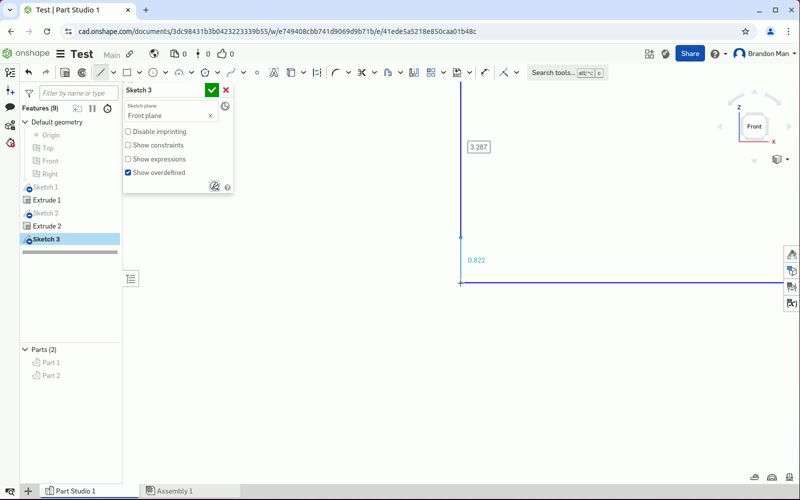
key_up(shift)
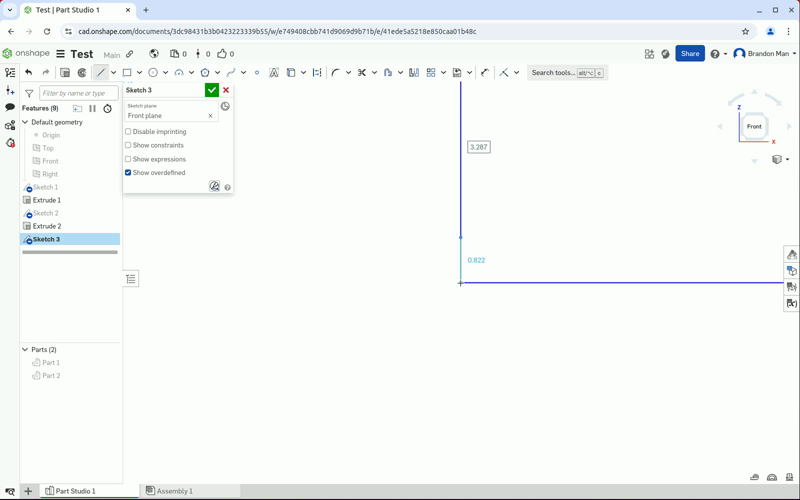
click(460, 282)
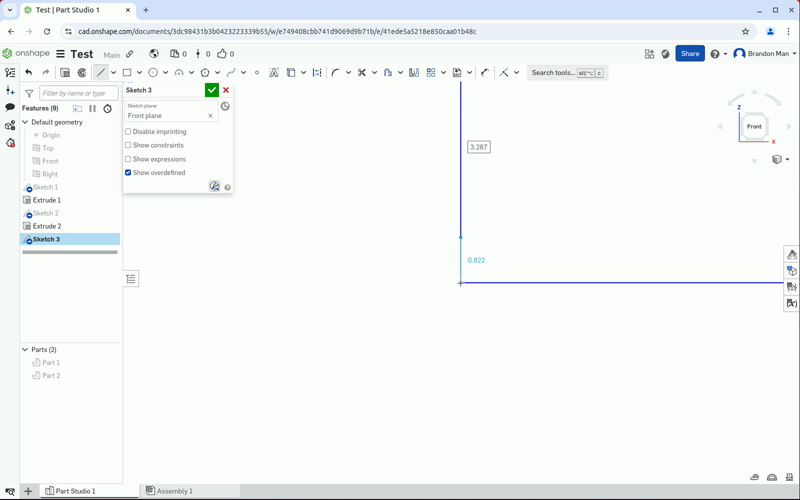
scroll(-6)
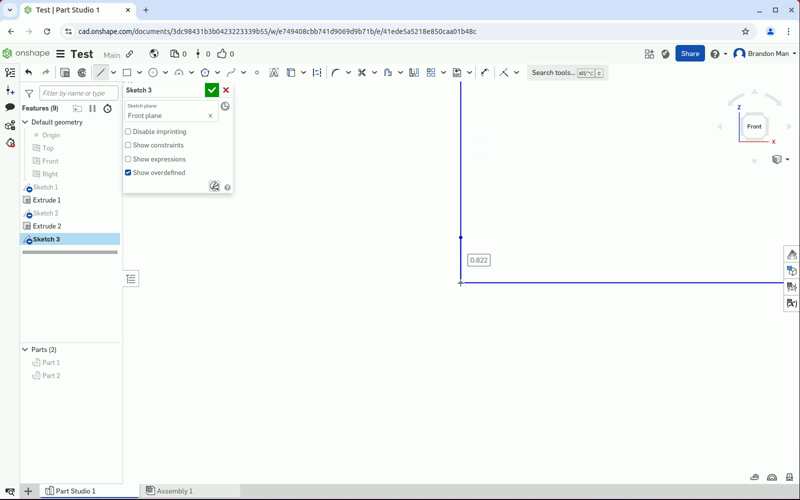
scroll(-6)
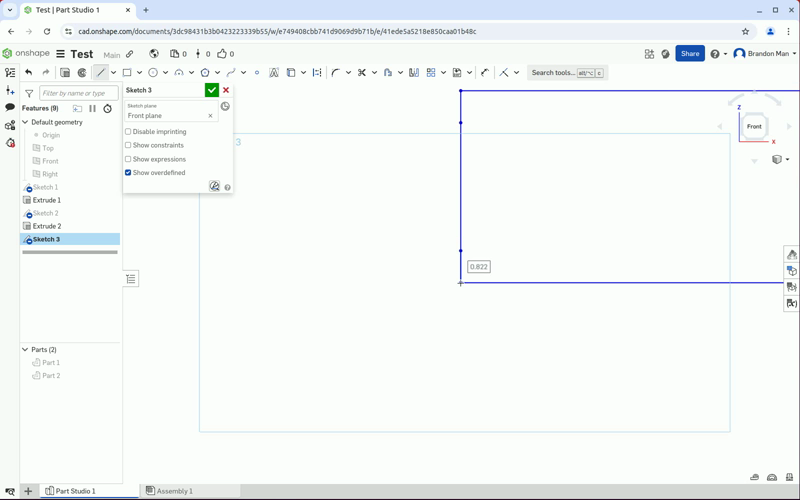
scroll(-6)
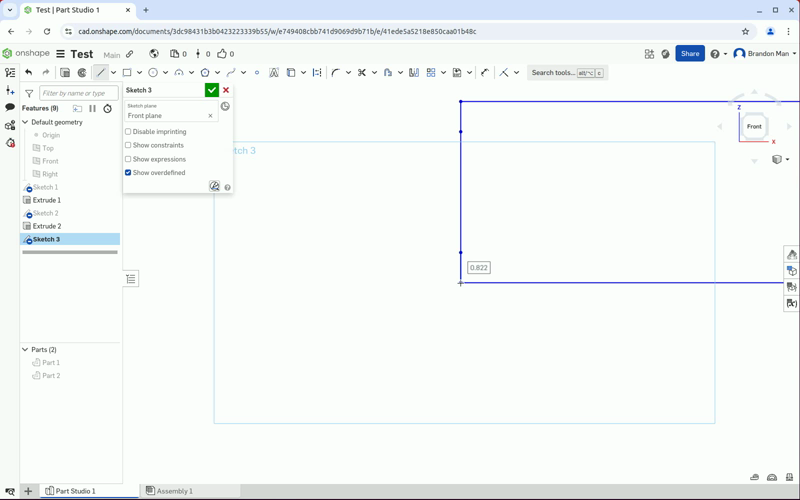
scroll(-6)
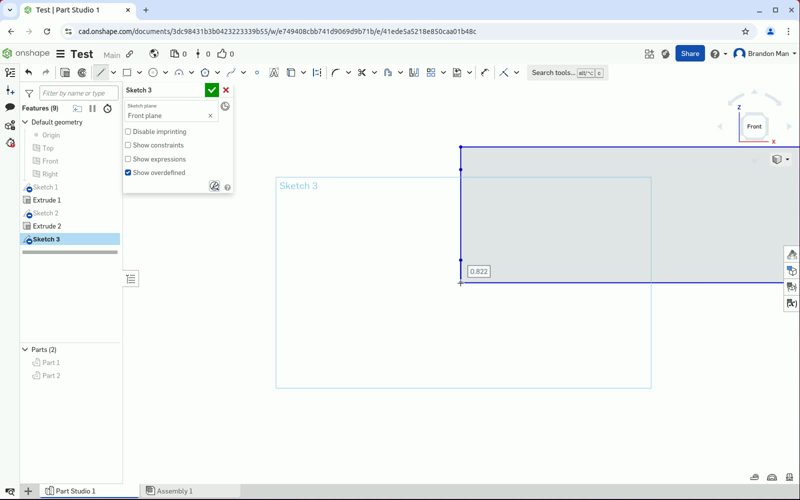
scroll(-6)
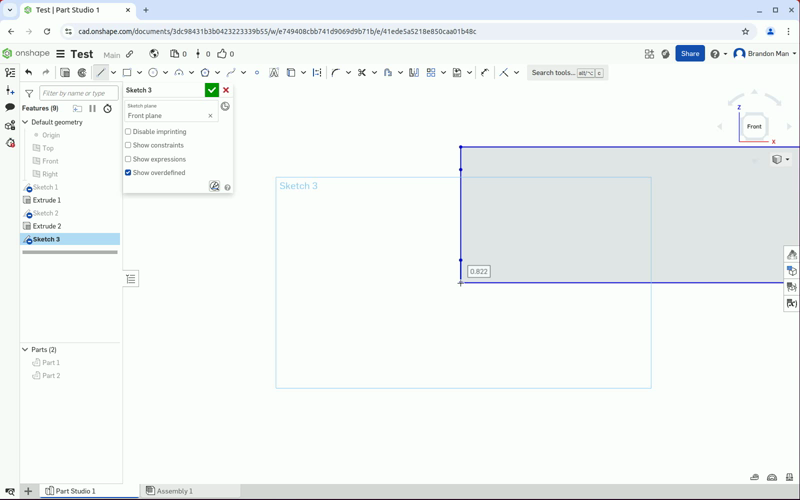
scroll(-6)
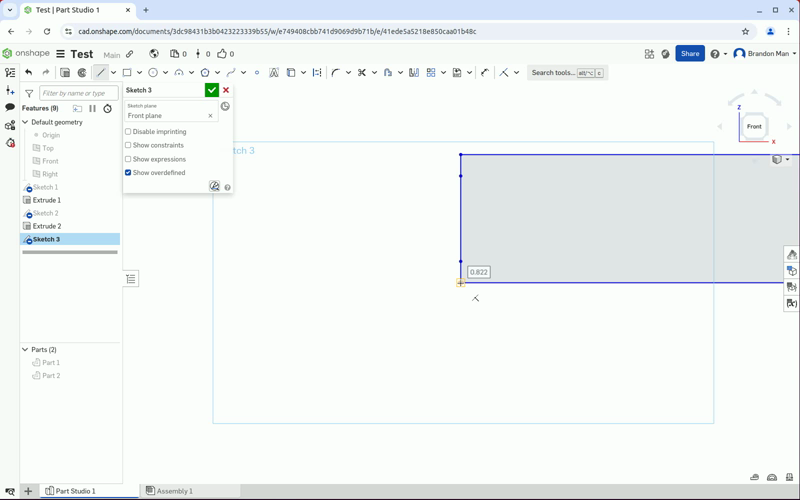
scroll(-6)
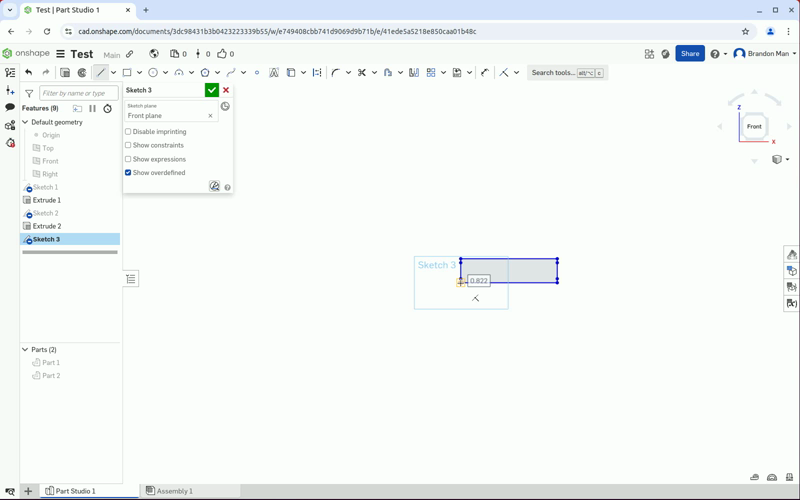
key(esc)
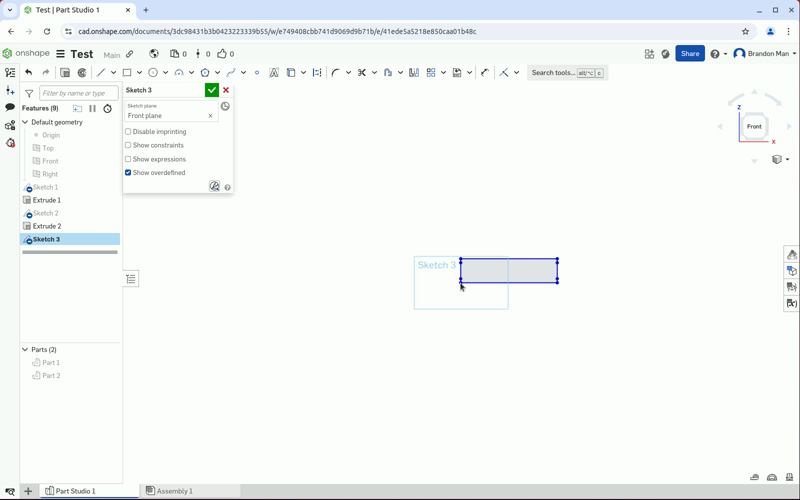
mouse_move(537, 274)
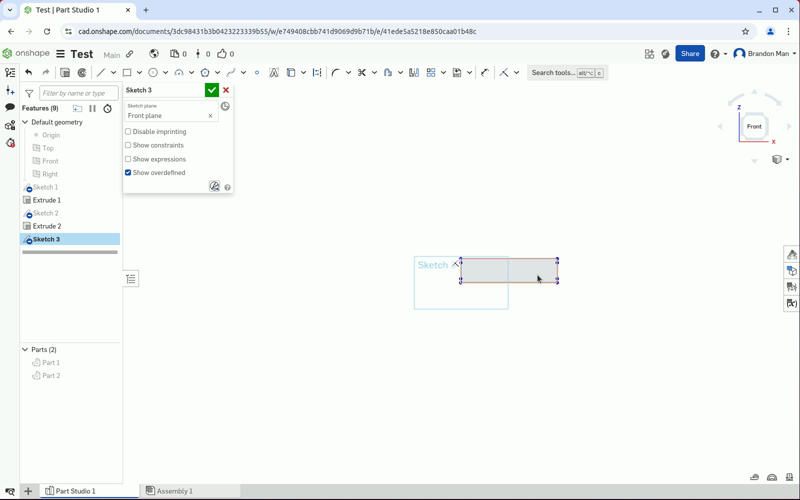
click(537, 274)
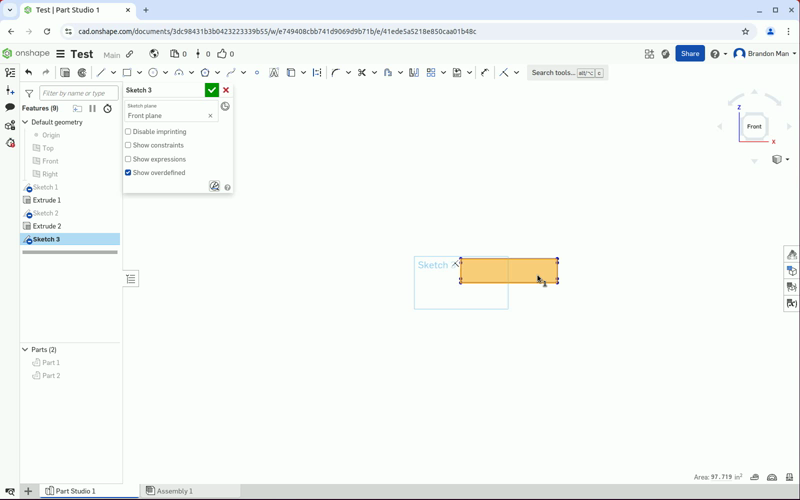
mouse_move(73, 352)
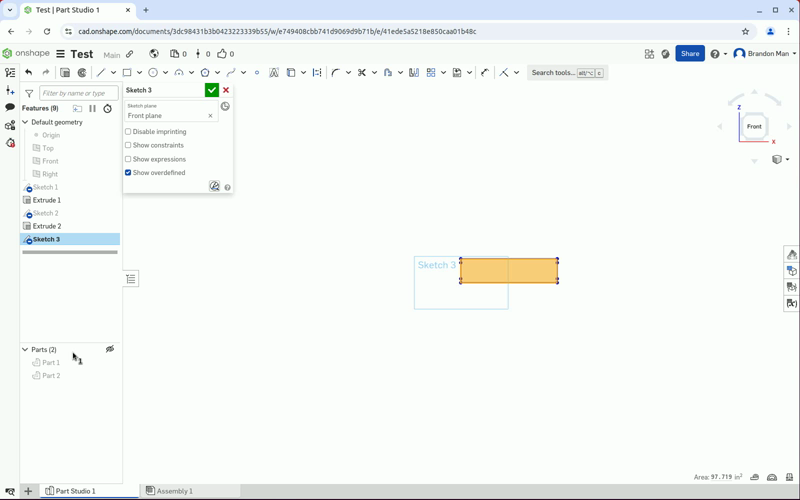
key(shift+y)
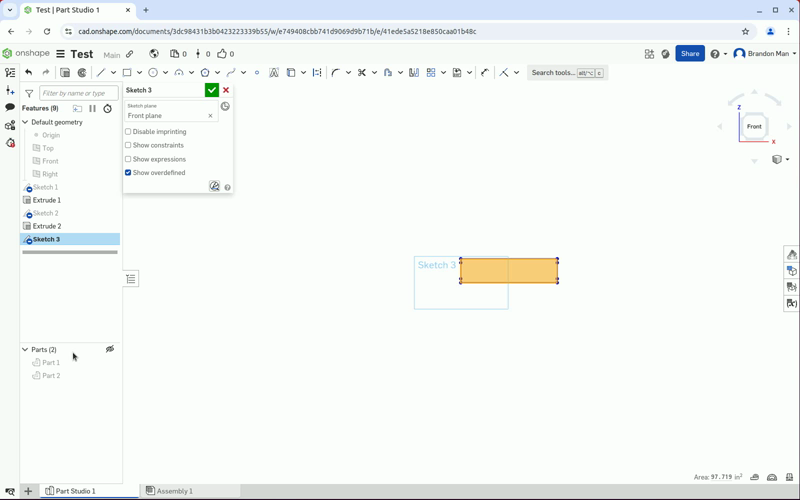
key(shift+e)
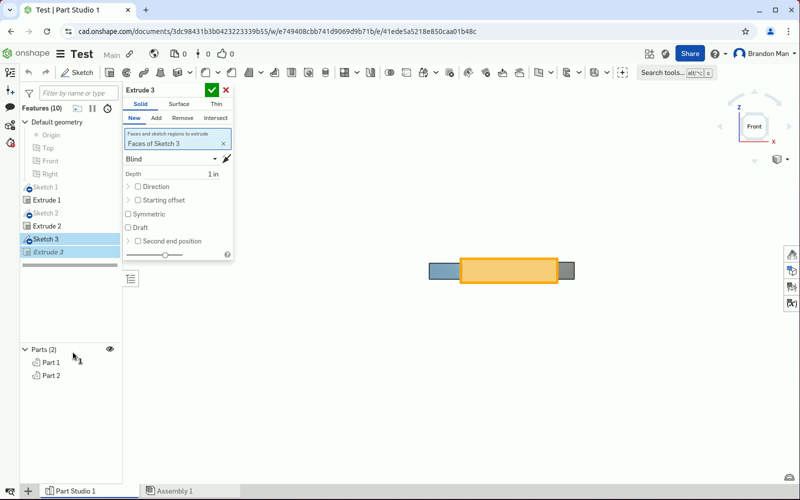
mouse_move(143, 106)
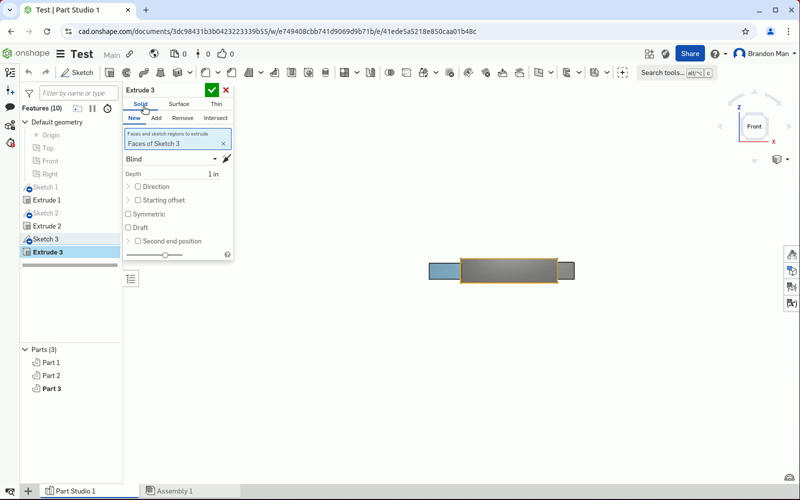
click(143, 106)
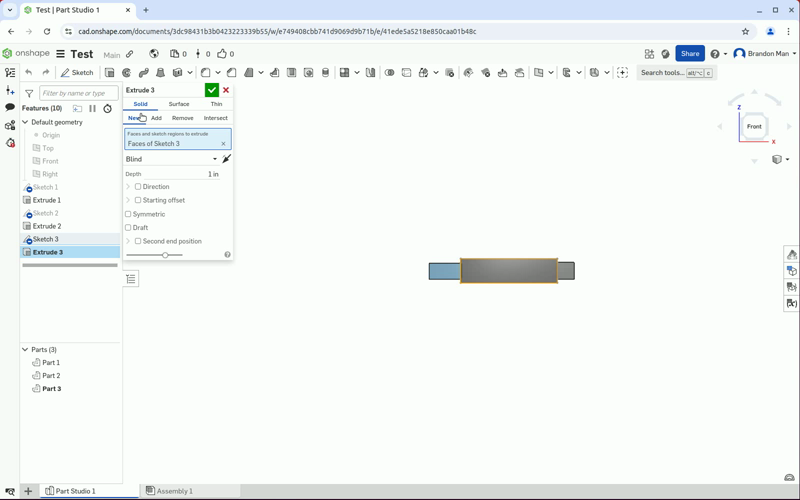
mouse_move(137, 120)
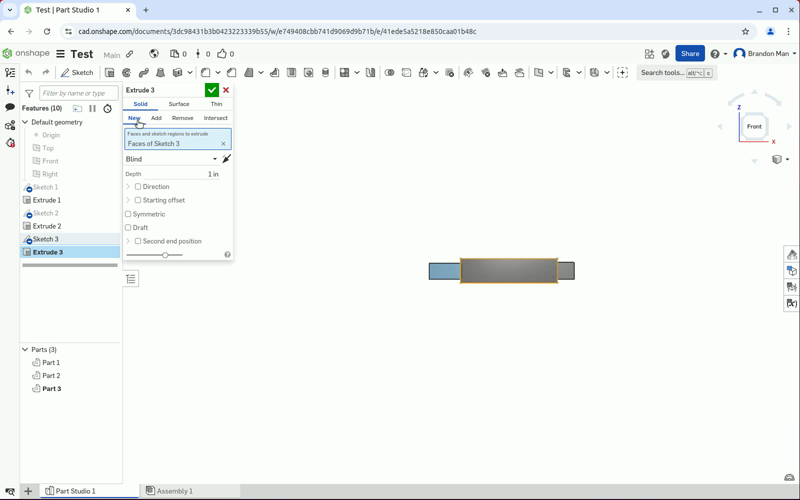
click(137, 120)
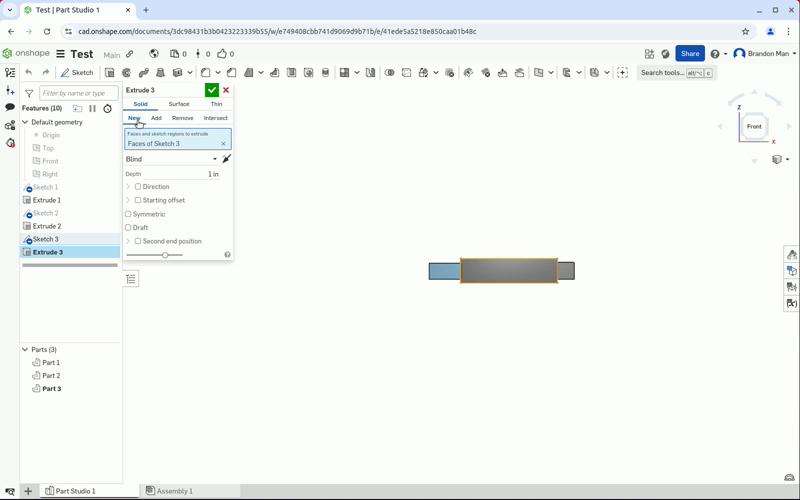
key(tab, 4)
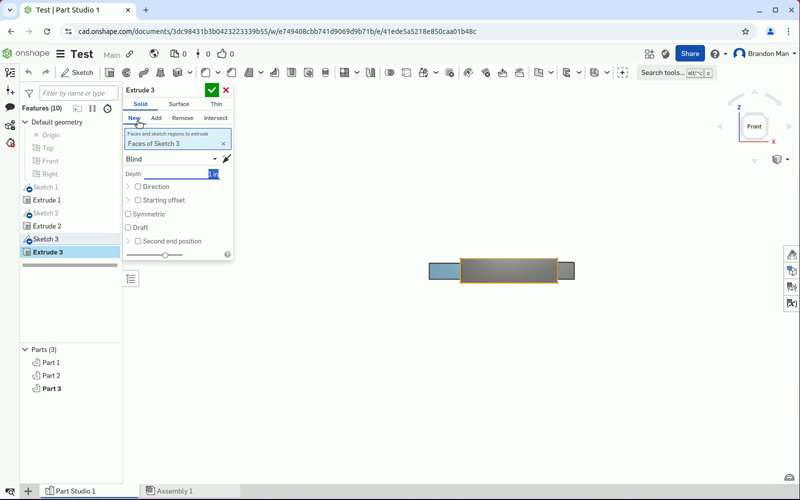
text(6.74)
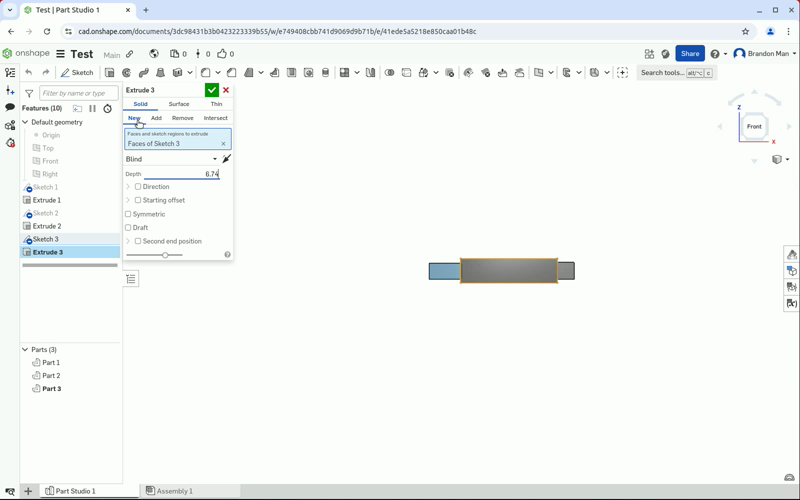
key(tab, 3)
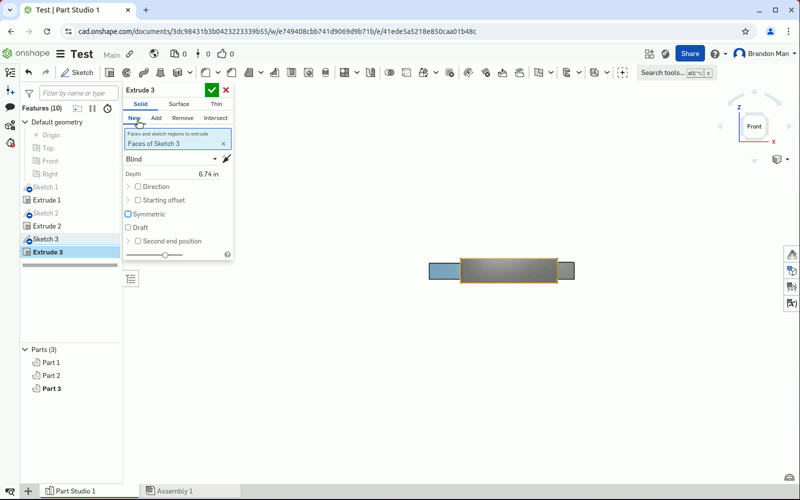
key(space)
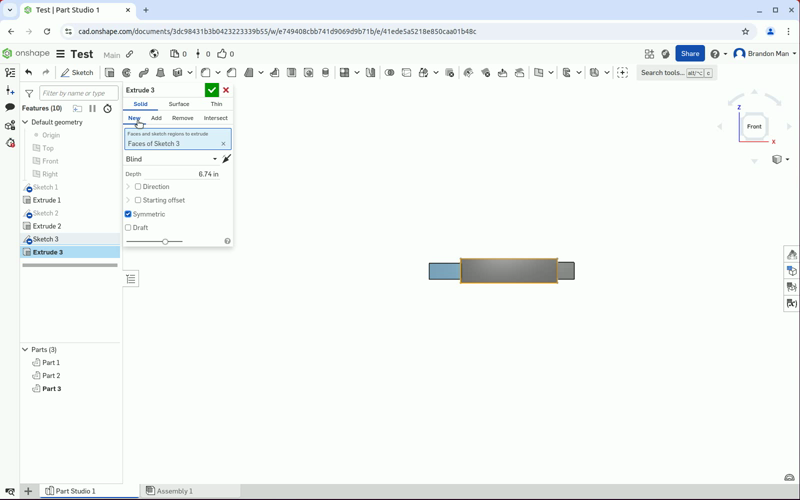
key(enter)
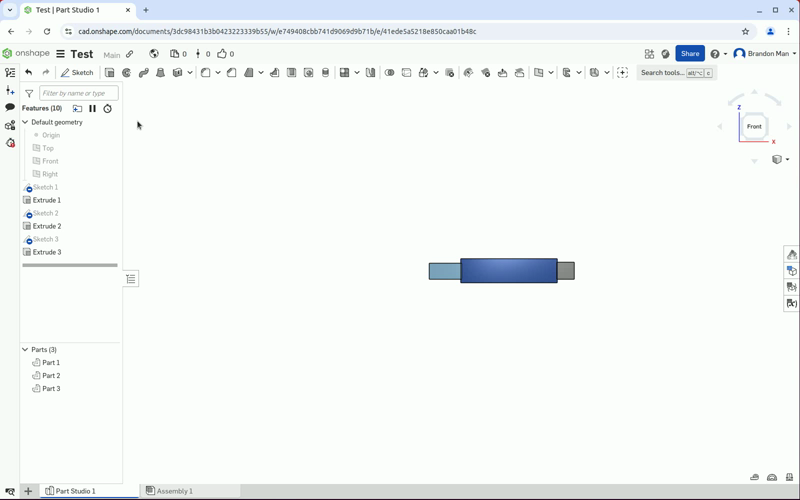
key(shift+h)
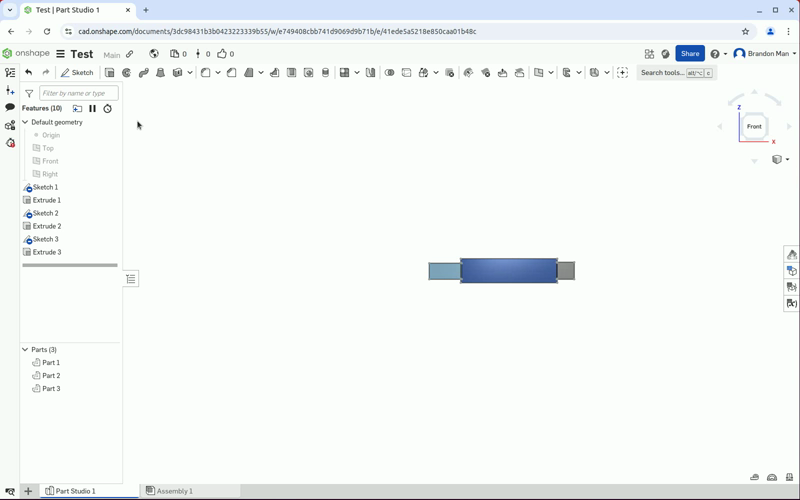
key(shift+h)
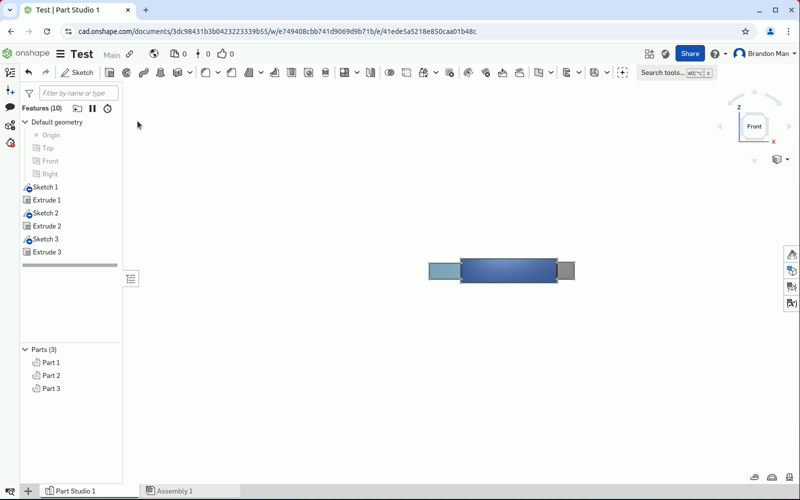
key(shift+7)
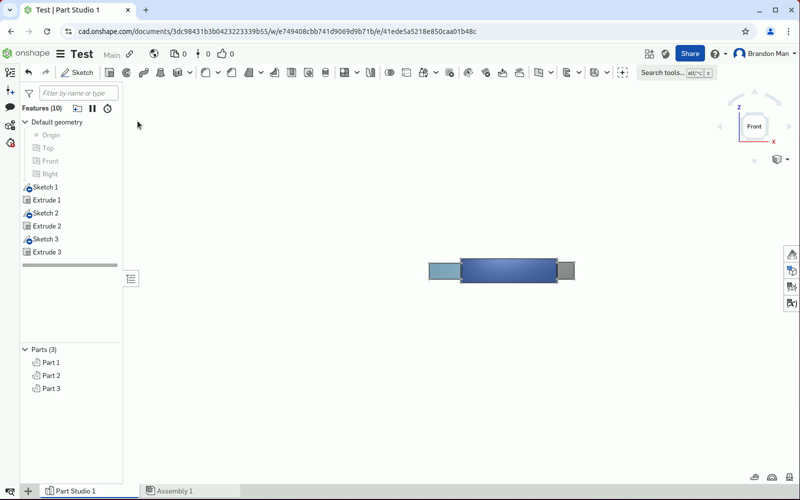
key(left, 2)
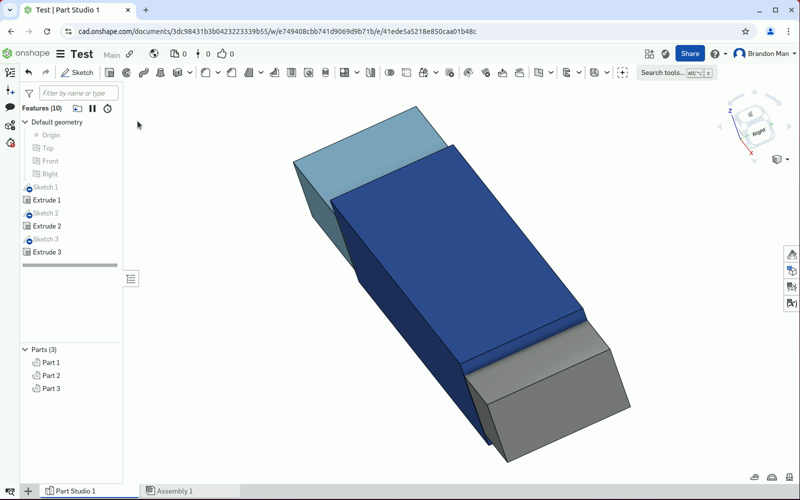
key(down, 2)
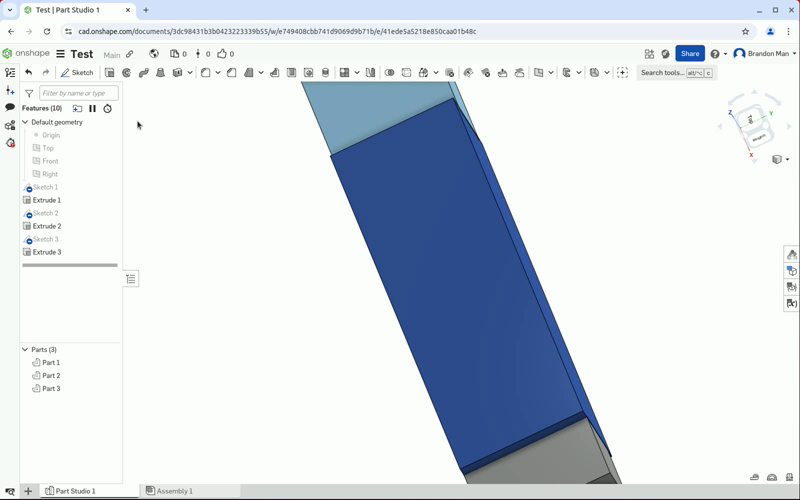
key(up, 2)
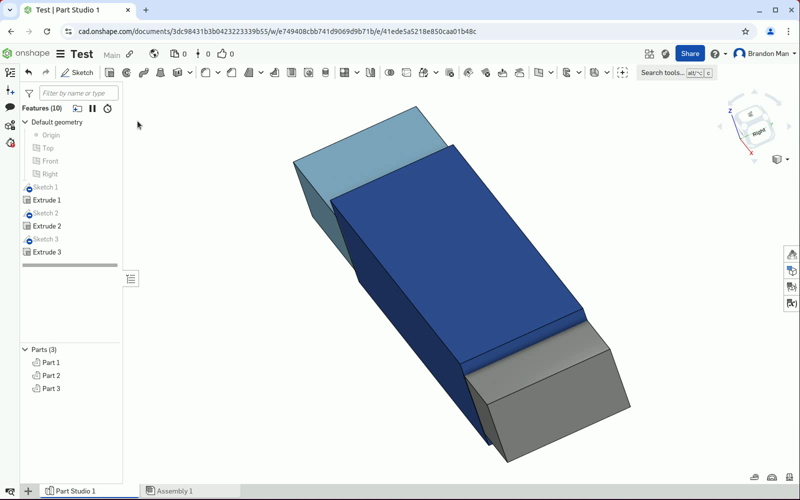
key(right, 2)
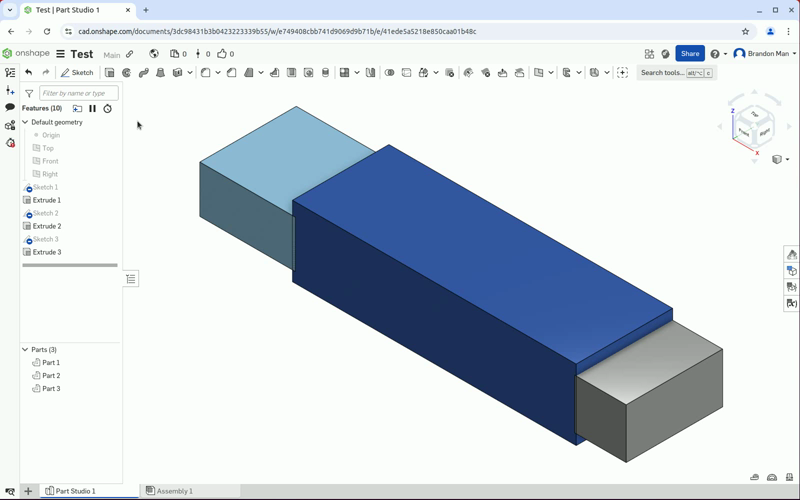
mouse_move(73, 189)
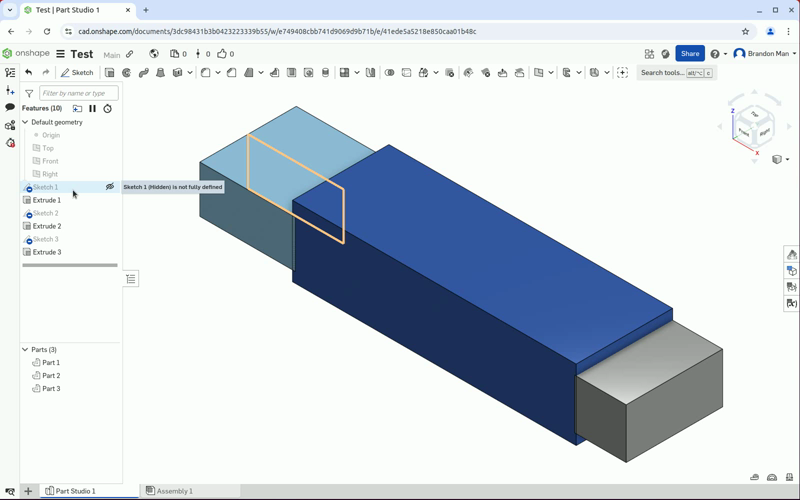
click(73, 189)